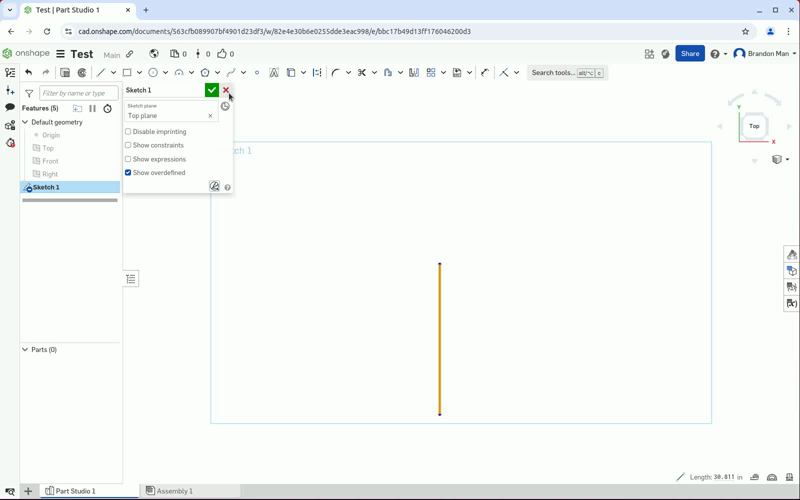
key(shift+h)
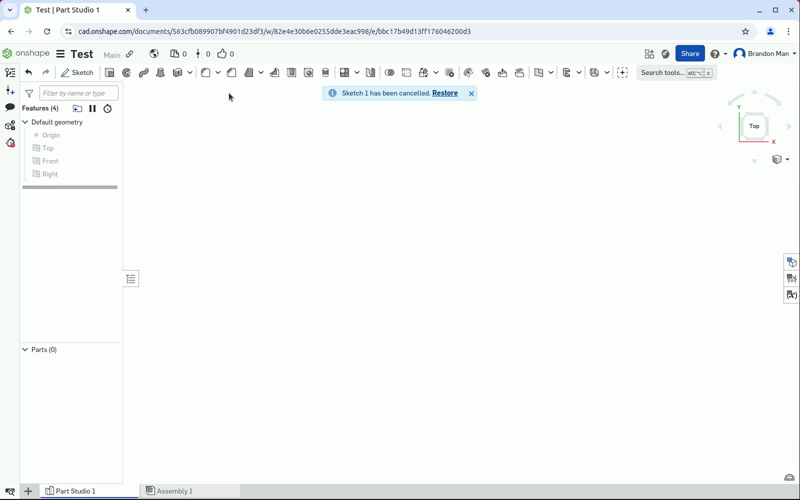
mouse_move(73, 352)
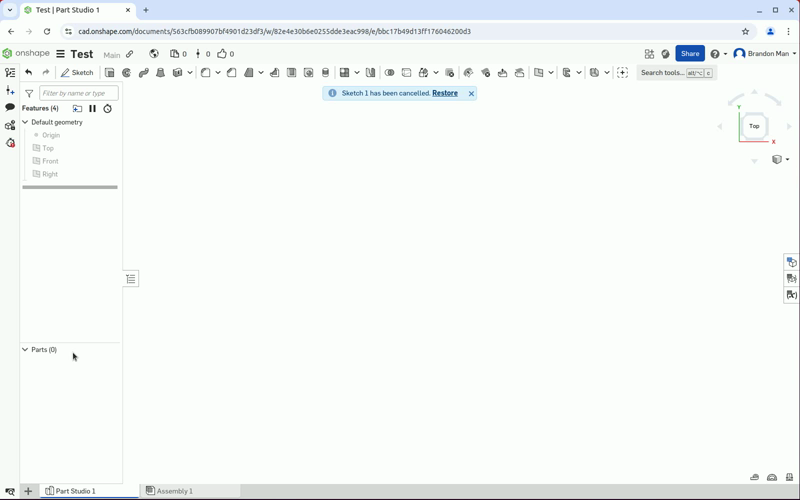
key(y)
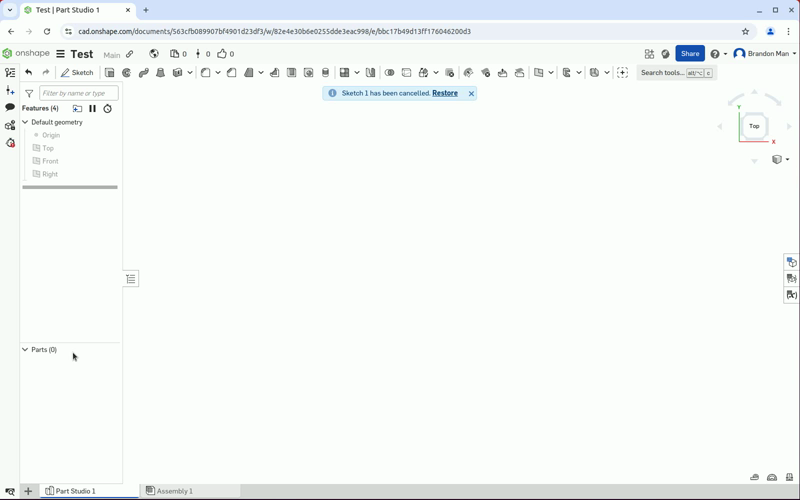
key(shift+p)
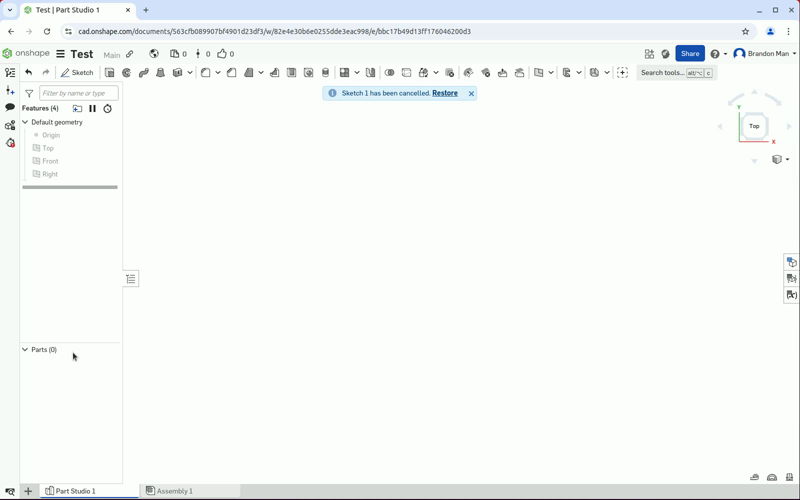
key(space)
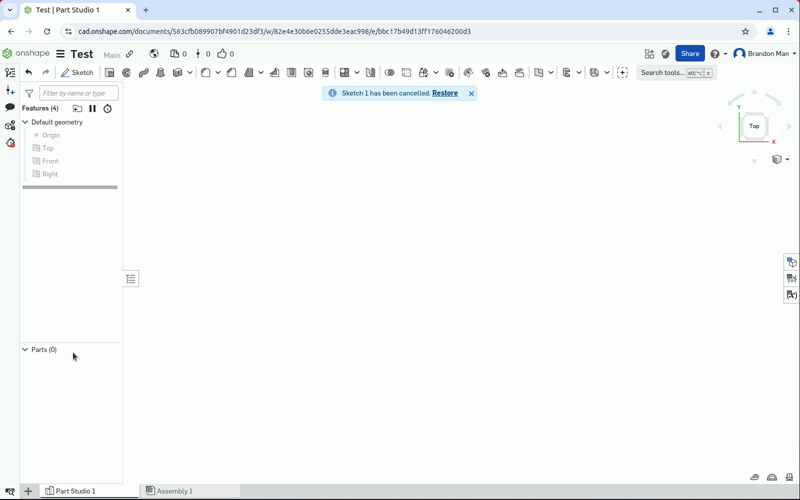
key_down(shift)
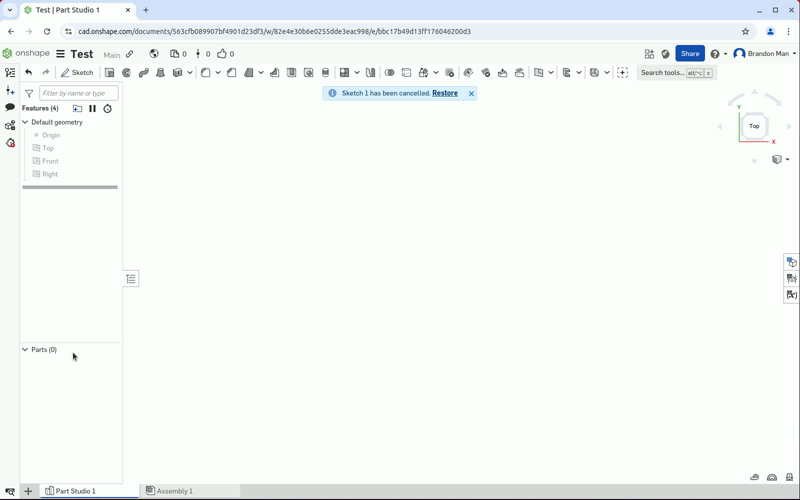
key(up)
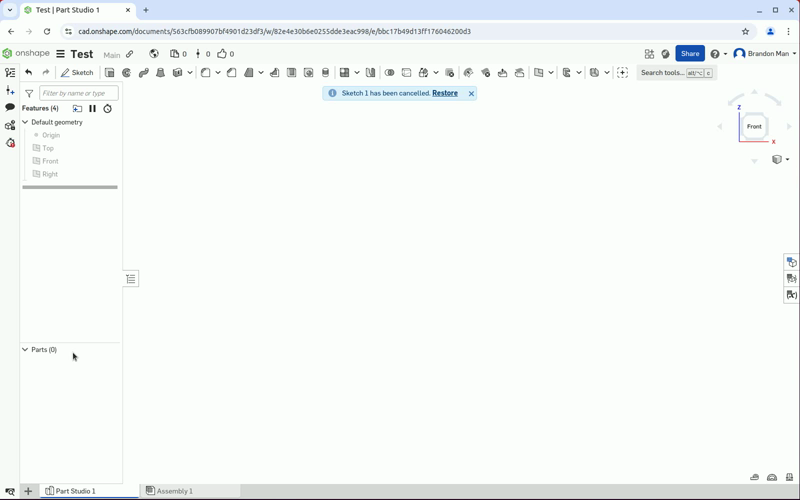
key_up(shift)
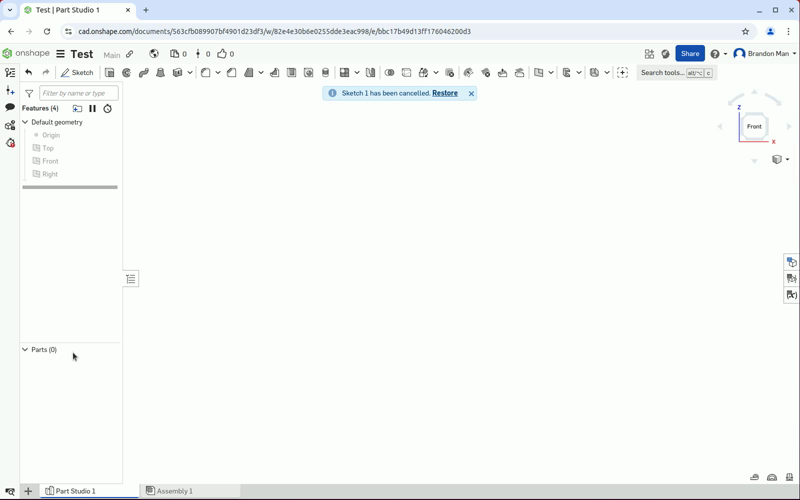
mouse_move(73, 352)
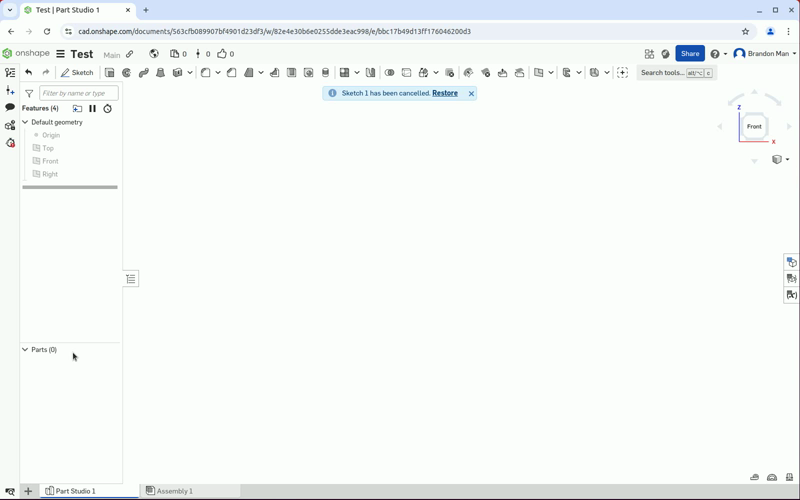
key(shift+y)
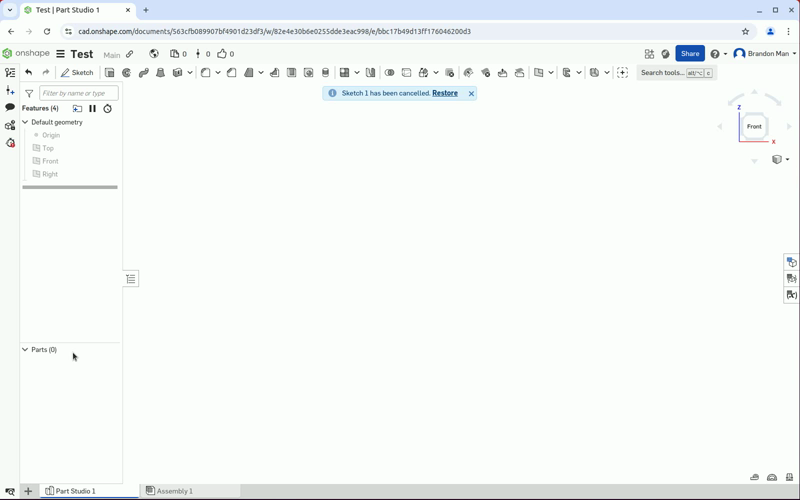
key(shift+s)
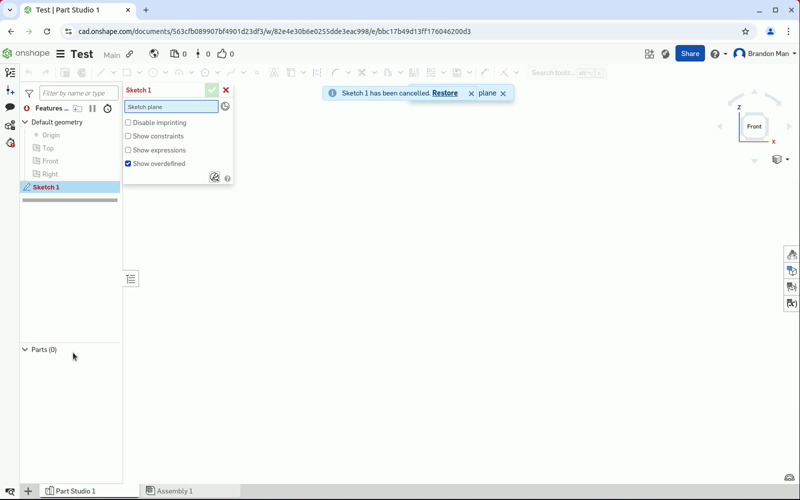
mouse_move(73, 163)
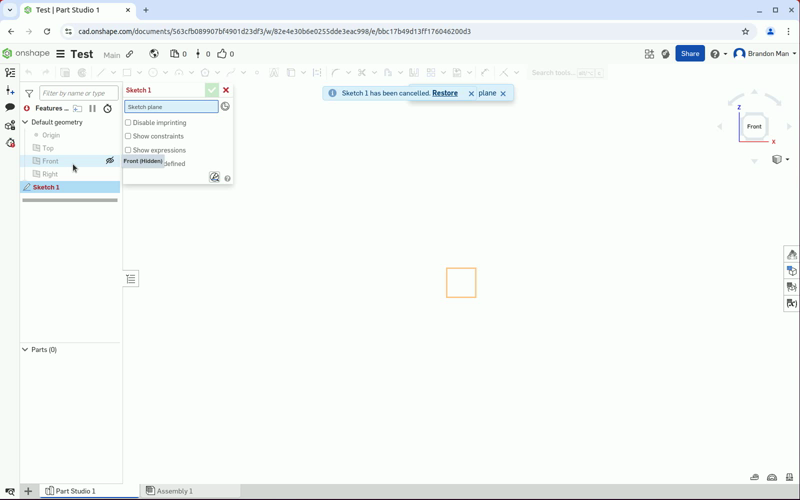
click(73, 163)
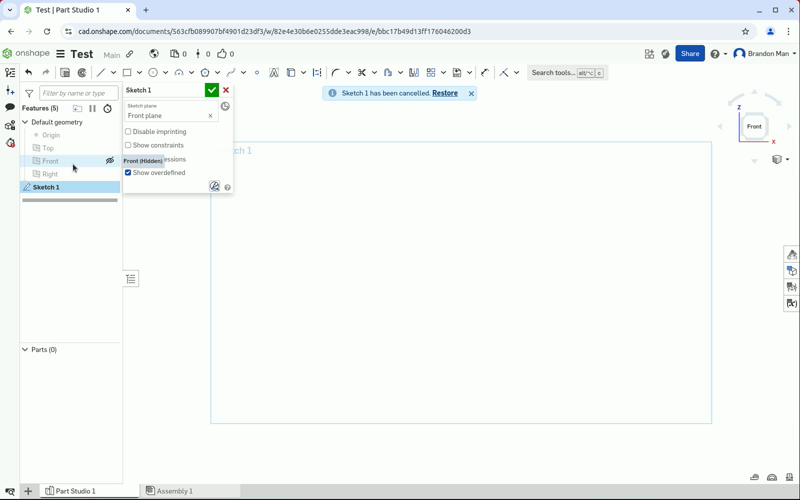
mouse_move(73, 352)
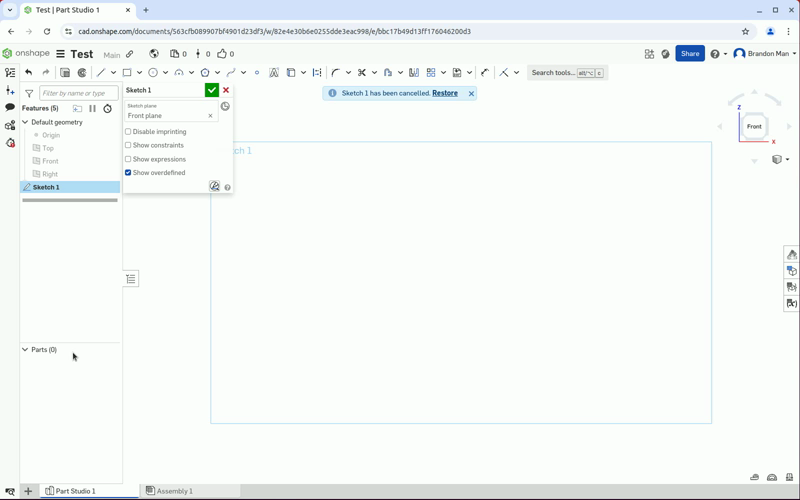
key(y)
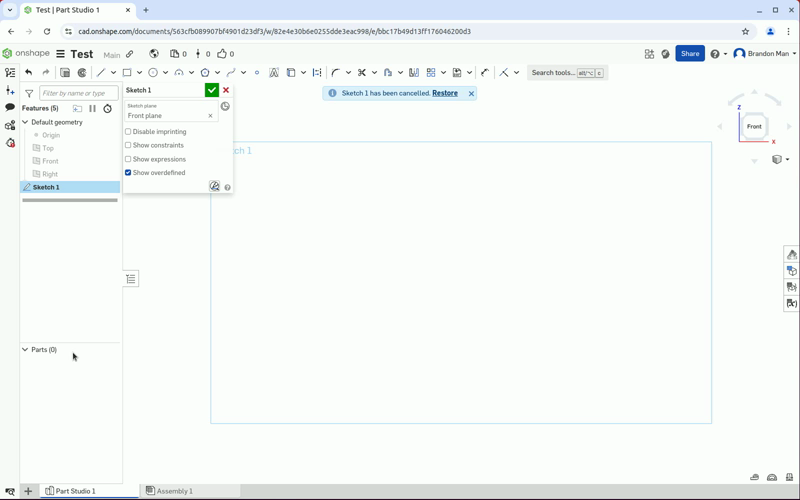
key(l)
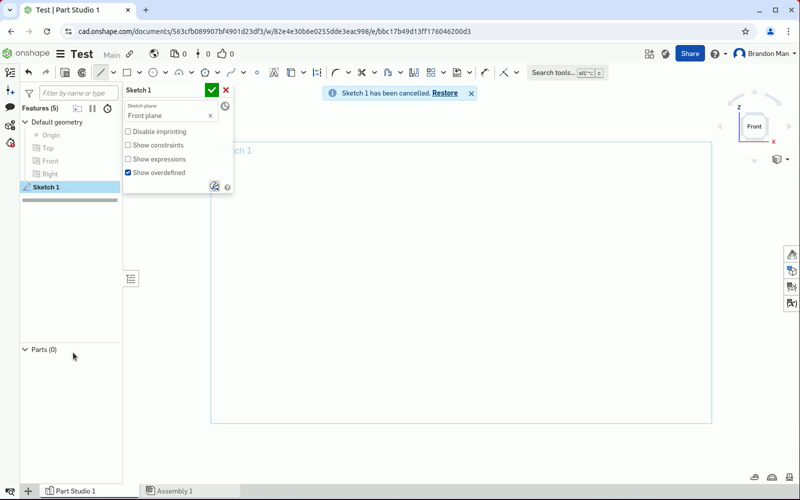
key_down(shift)
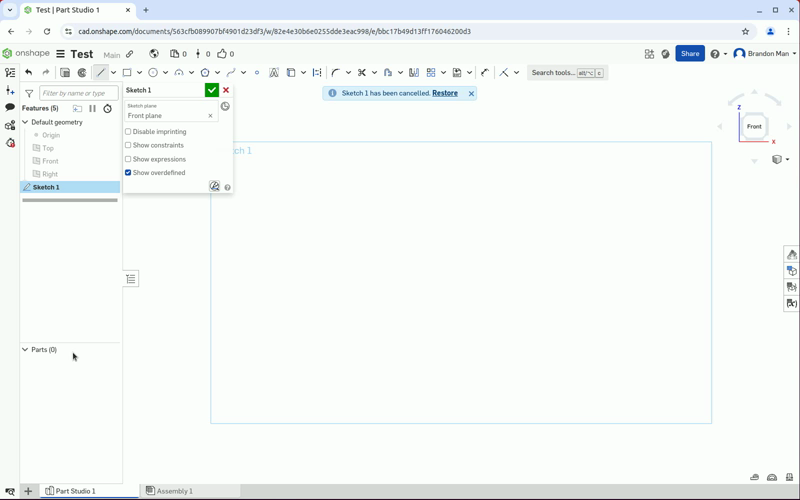
mouse_move(460, 282)
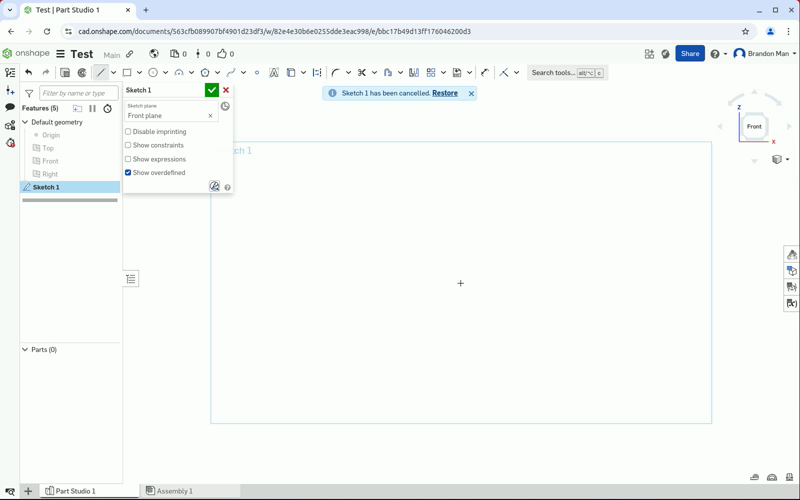
click(460, 282)
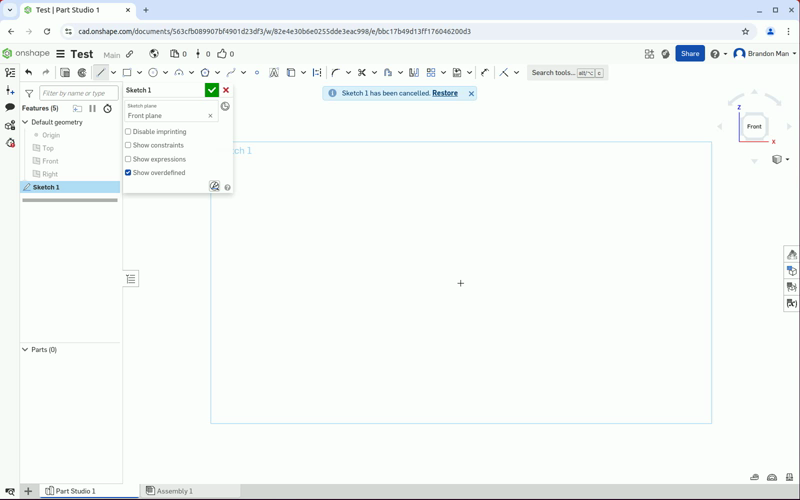
key_up(shift)
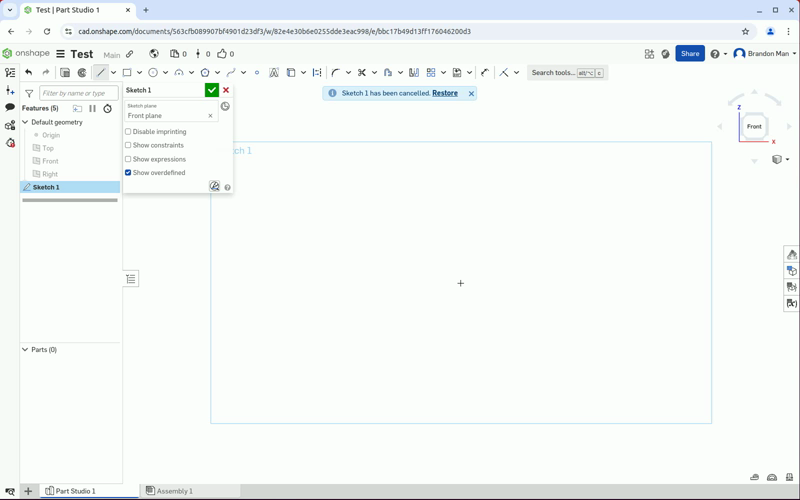
key_down(shift)
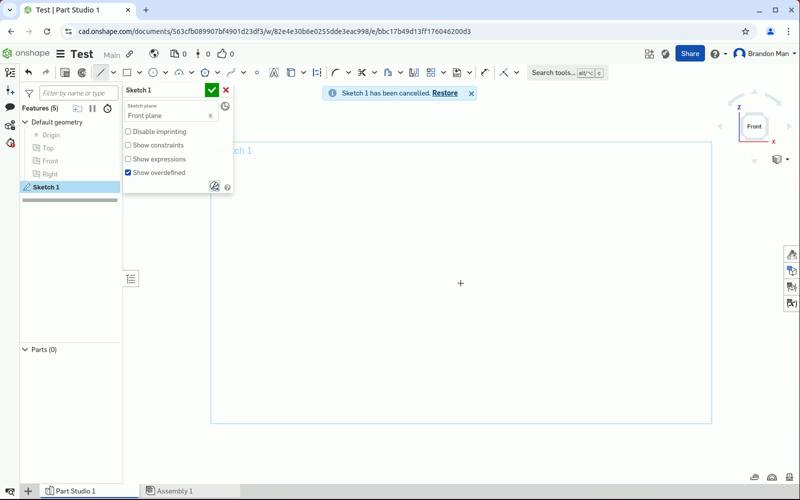
mouse_move(573, 282)
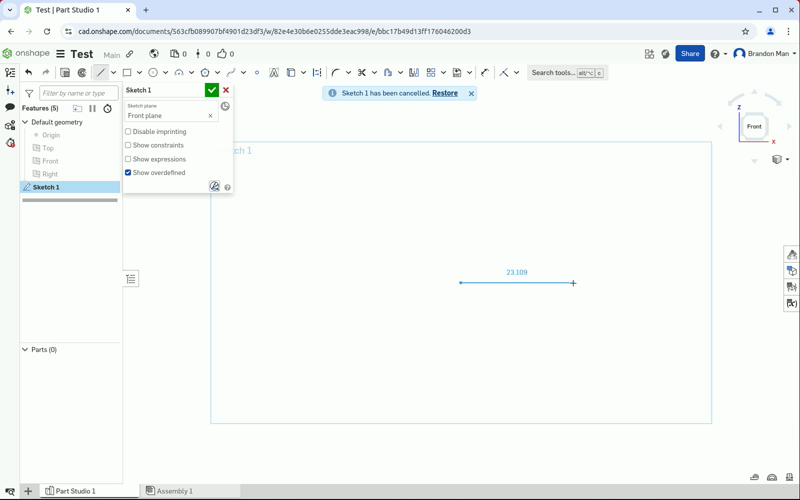
click(573, 282)
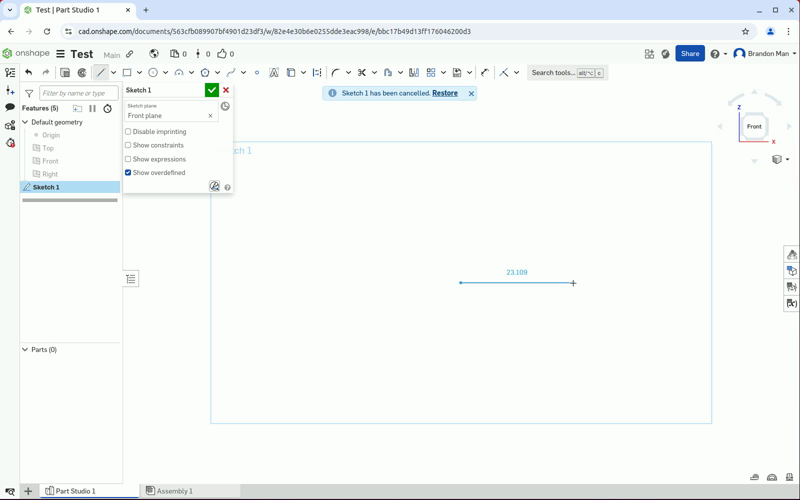
key_up(shift)
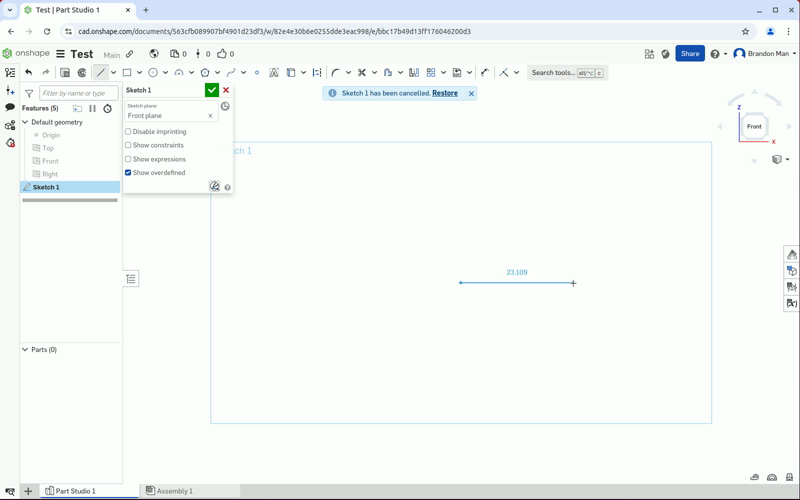
key_down(shift)
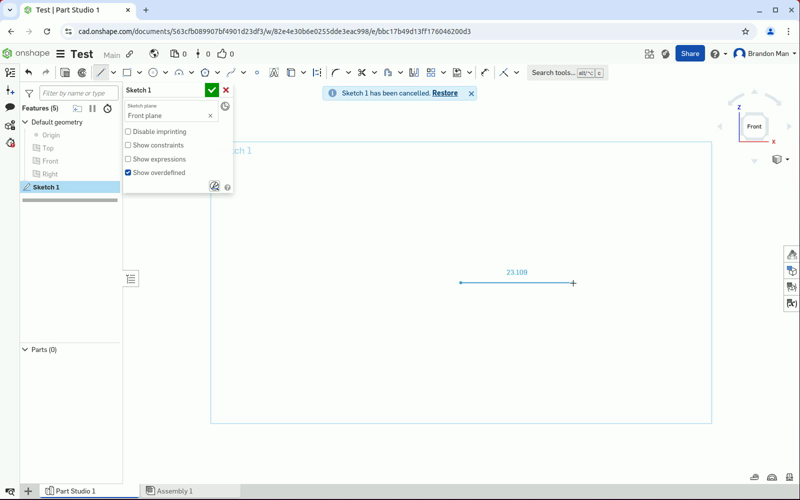
mouse_move(573, 213)
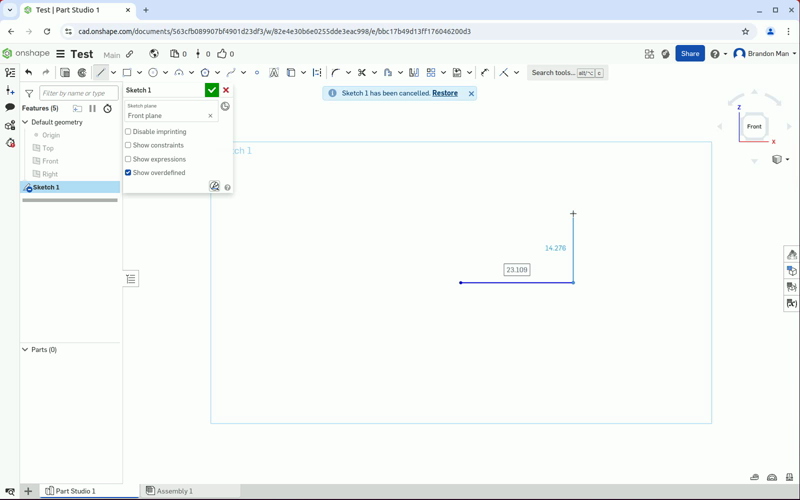
click(573, 213)
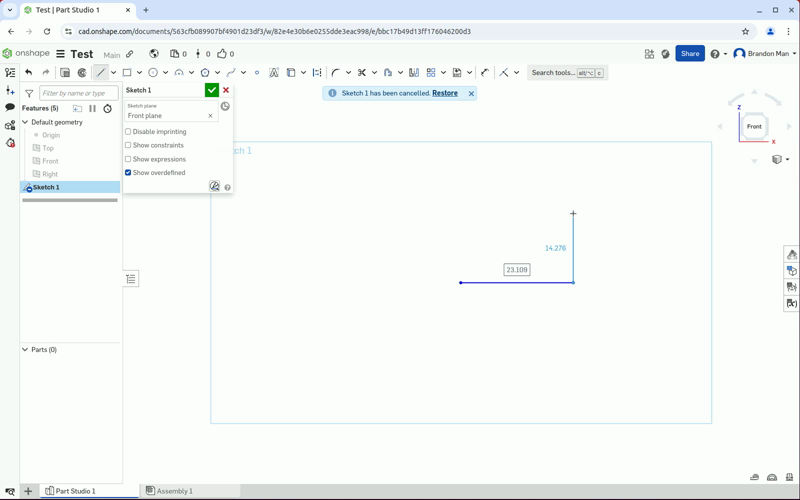
key_up(shift)
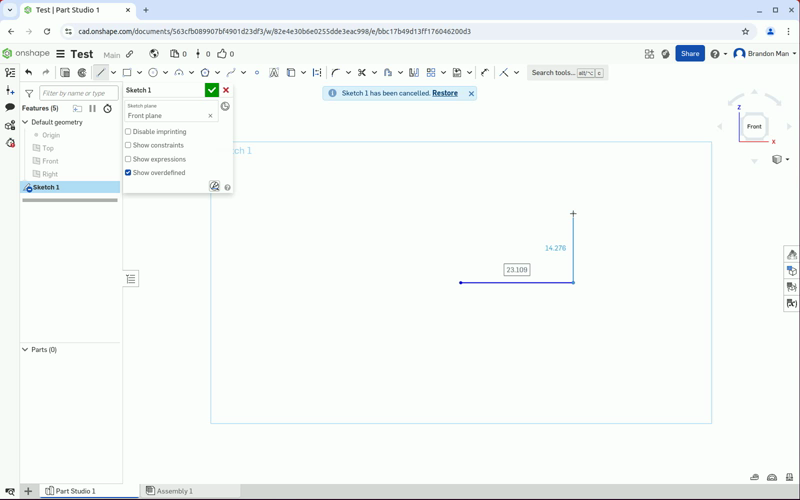
key_down(shift)
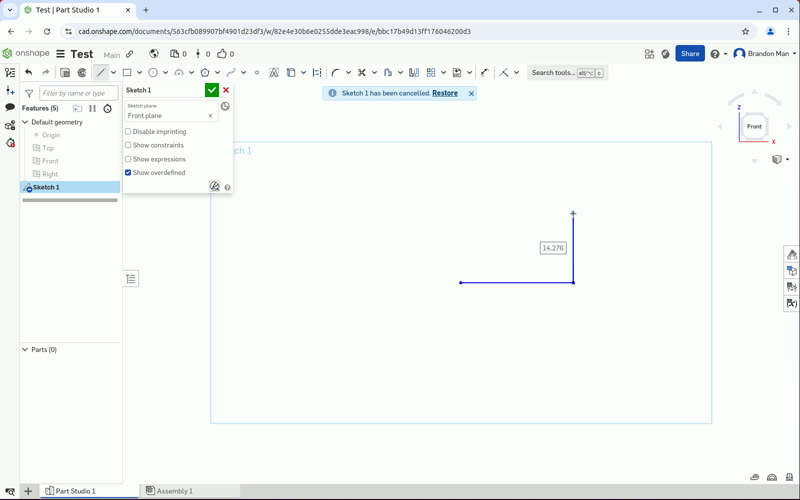
mouse_move(460, 213)
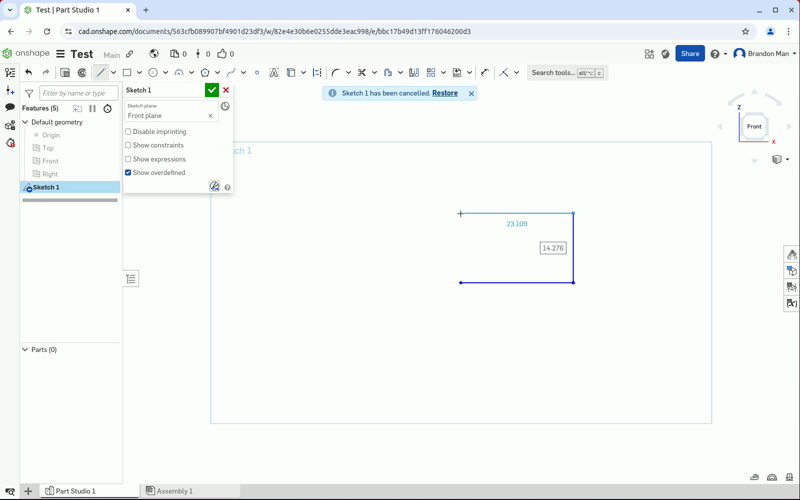
click(460, 213)
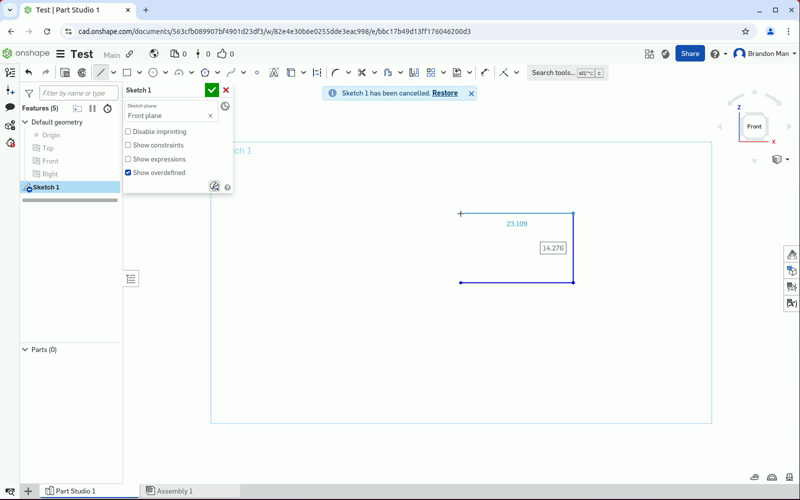
key_up(shift)
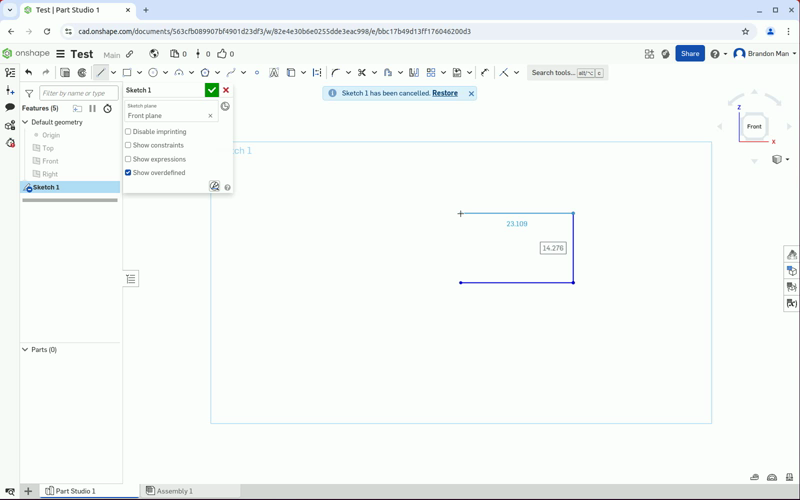
key_down(shift)
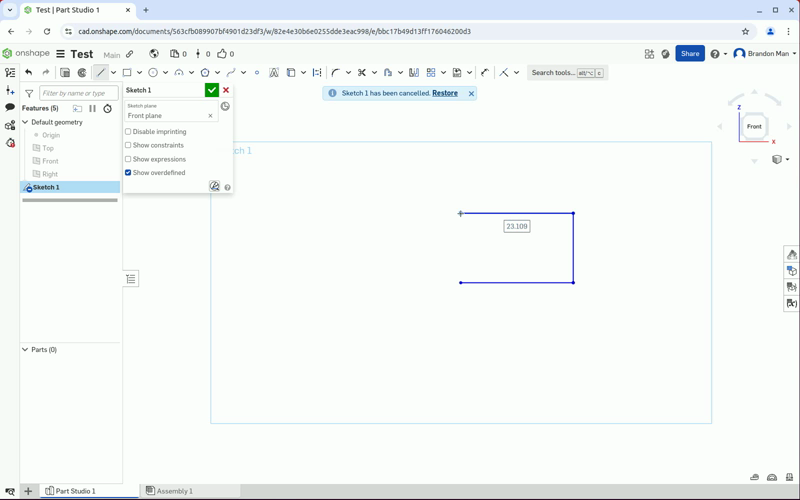
mouse_move(460, 282)
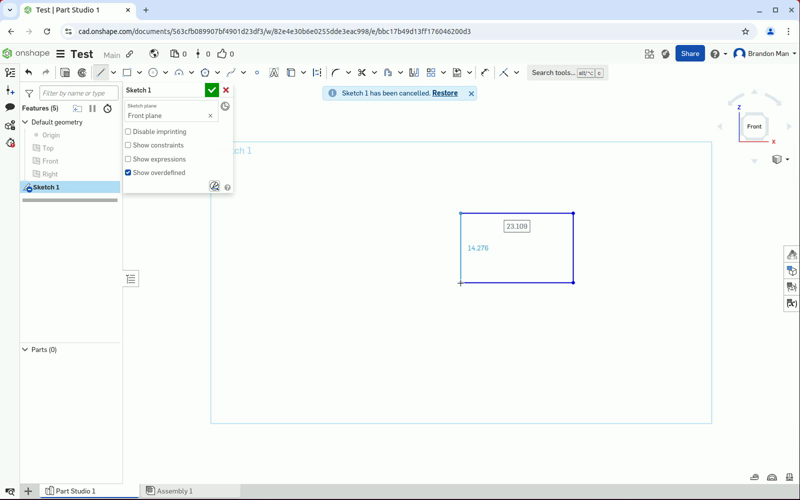
key_up(shift)
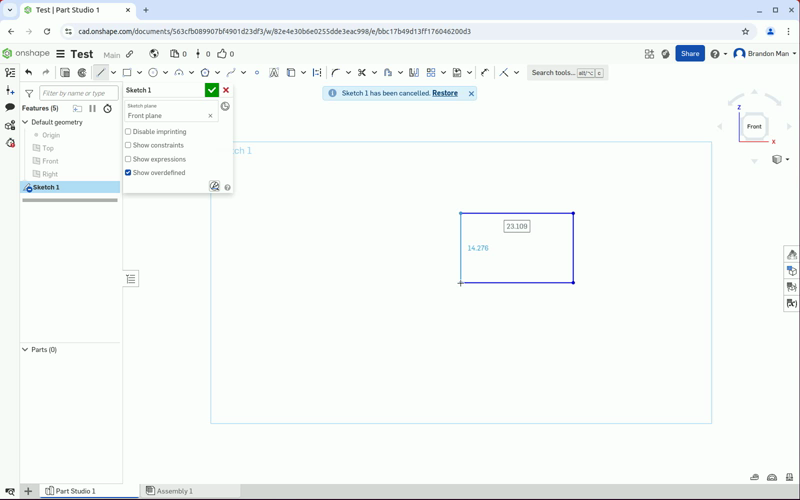
click(460, 282)
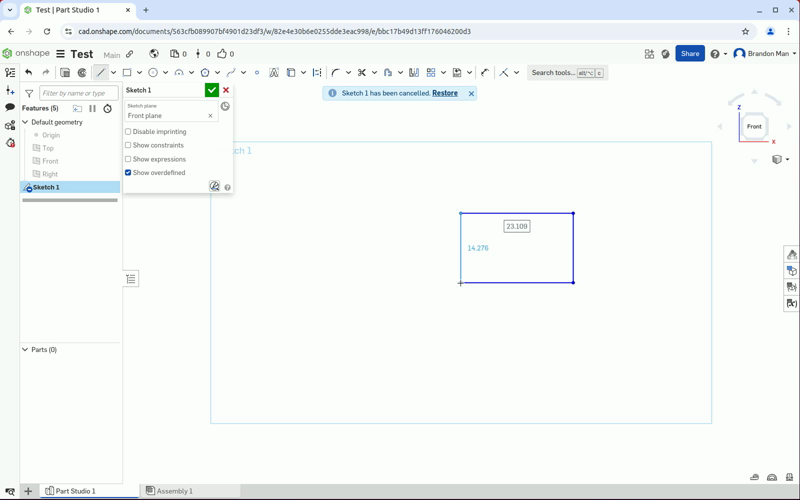
key(esc)
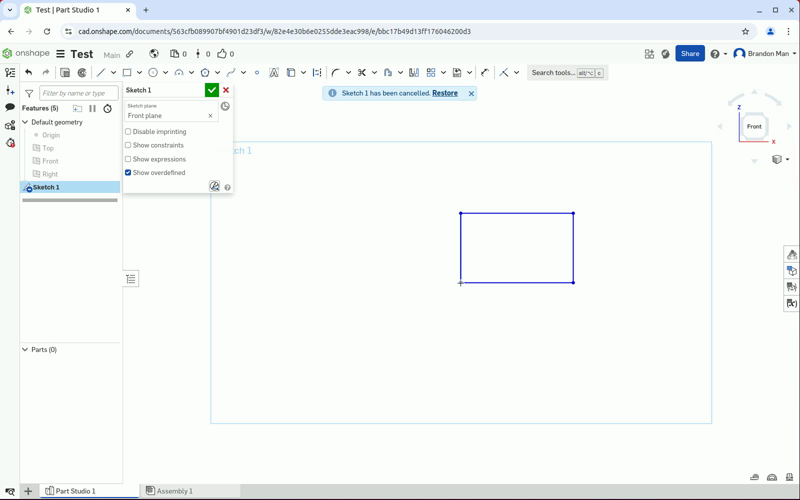
mouse_move(477, 237)
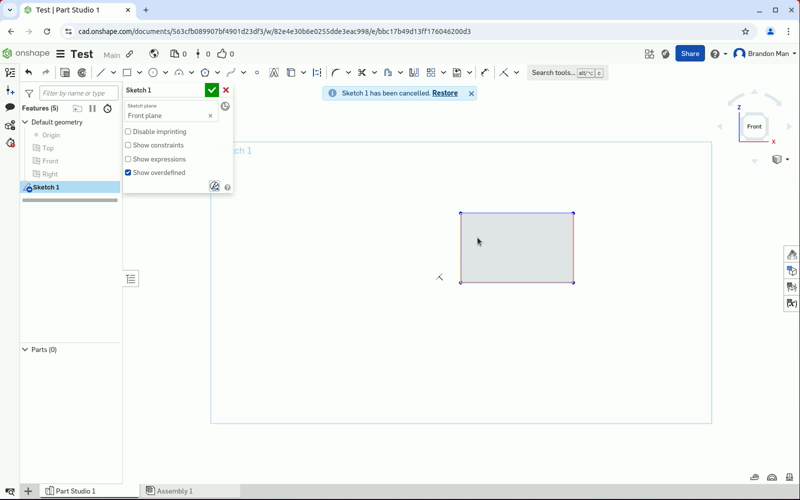
click(477, 237)
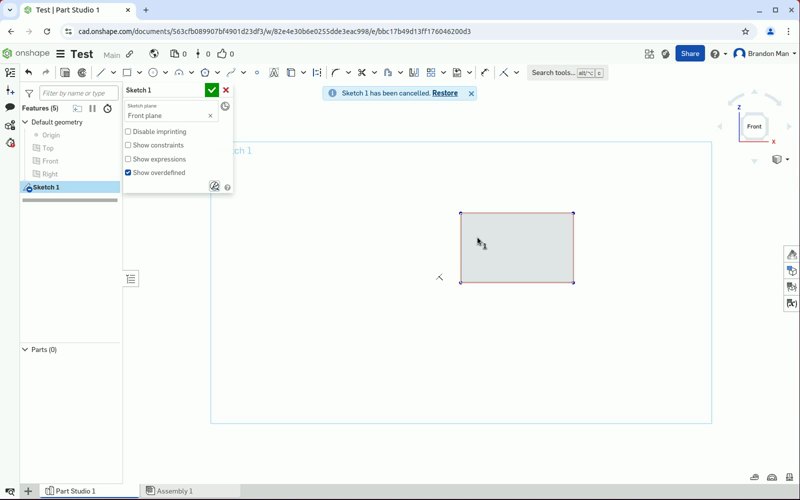
mouse_move(73, 352)
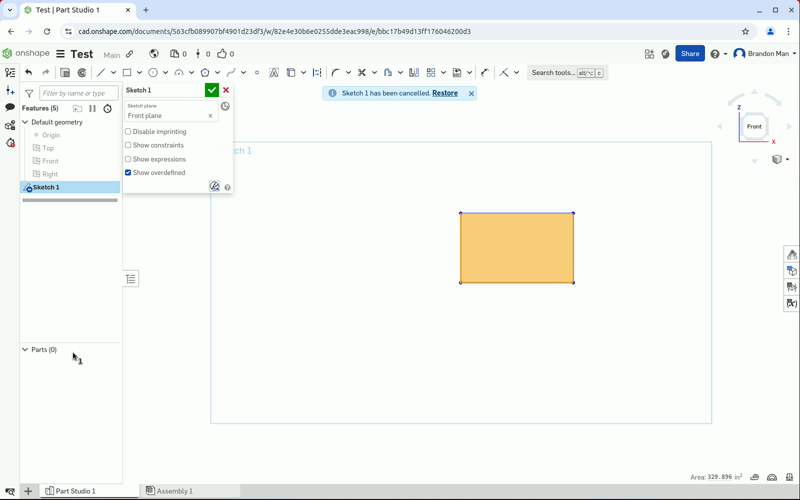
key(shift+y)
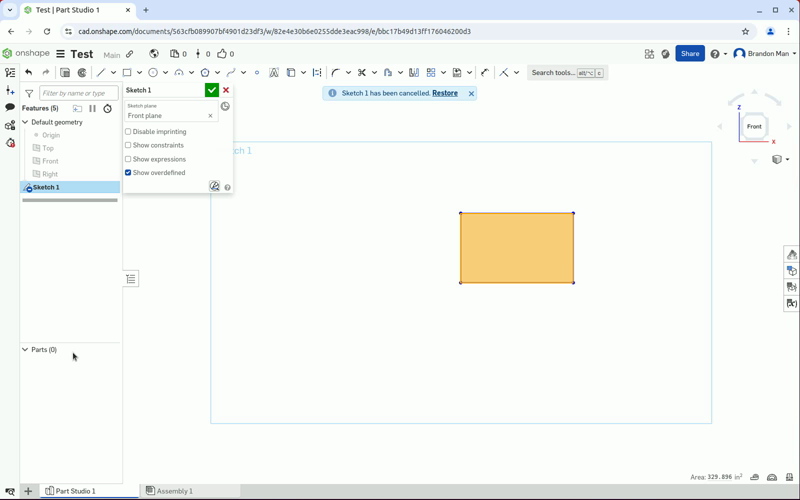
key(shift+e)
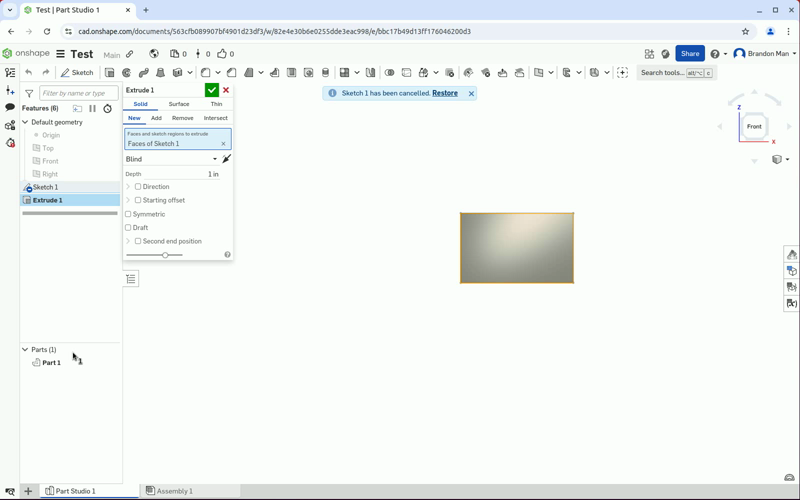
mouse_move(143, 106)
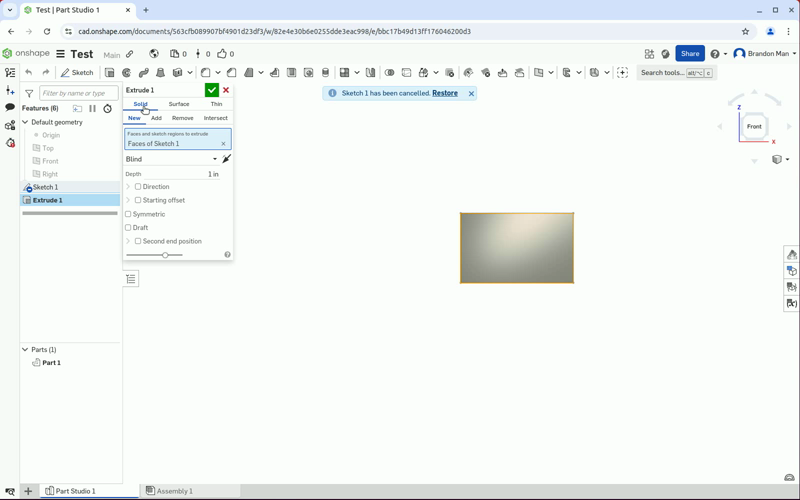
click(143, 106)
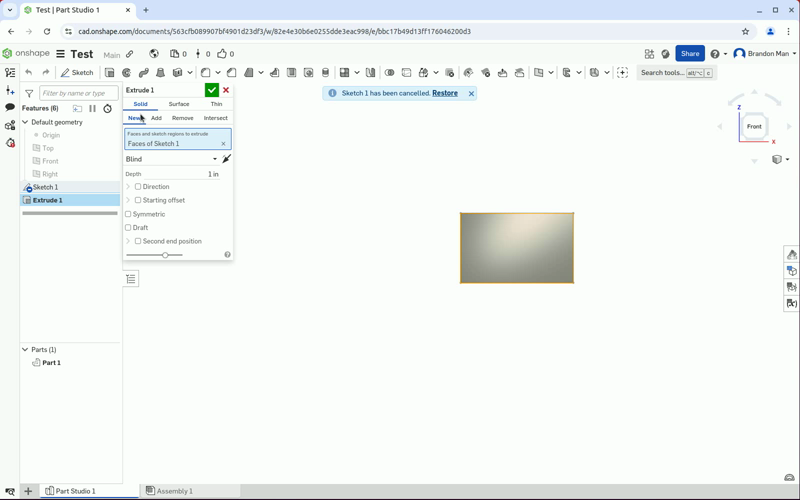
mouse_move(137, 120)
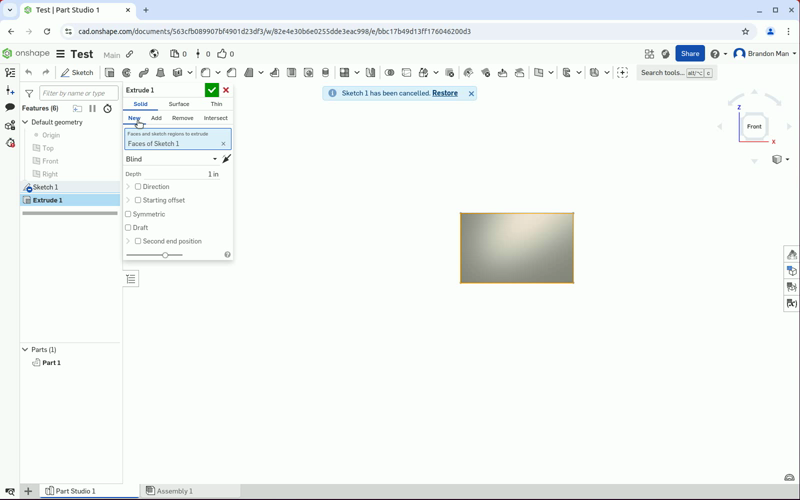
click(137, 120)
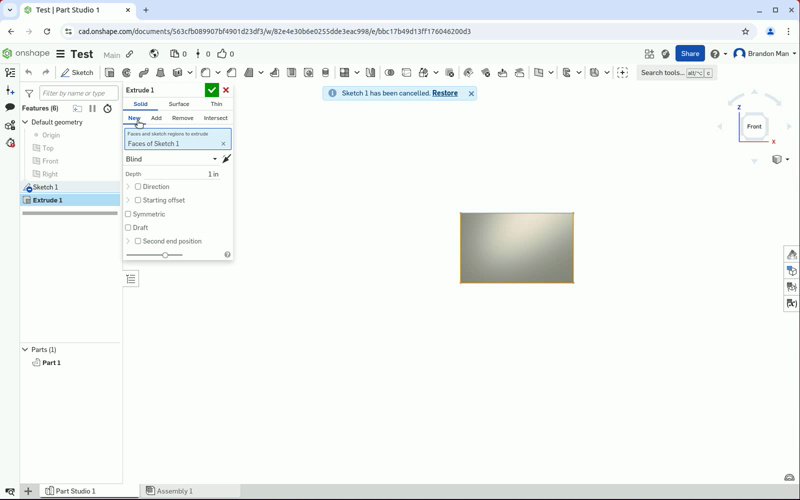
key(tab, 4)
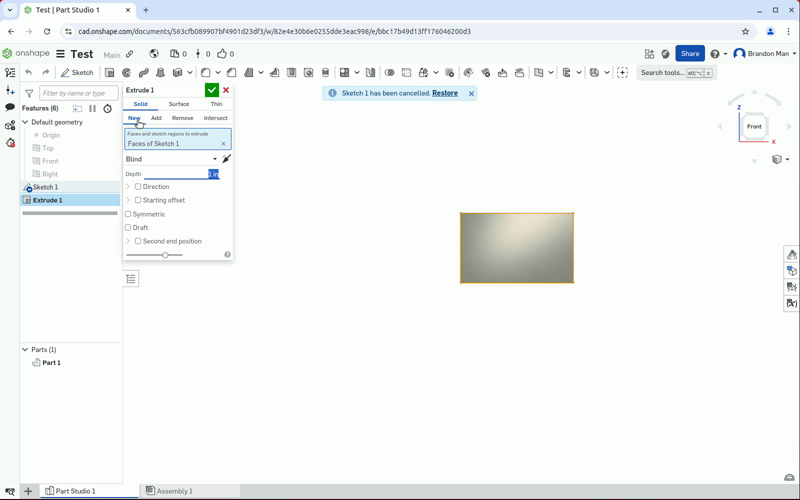
text(14.443)
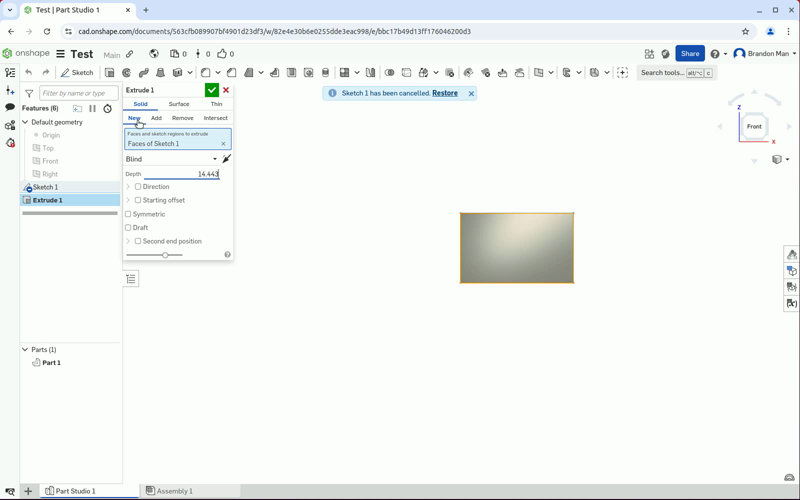
key(enter)
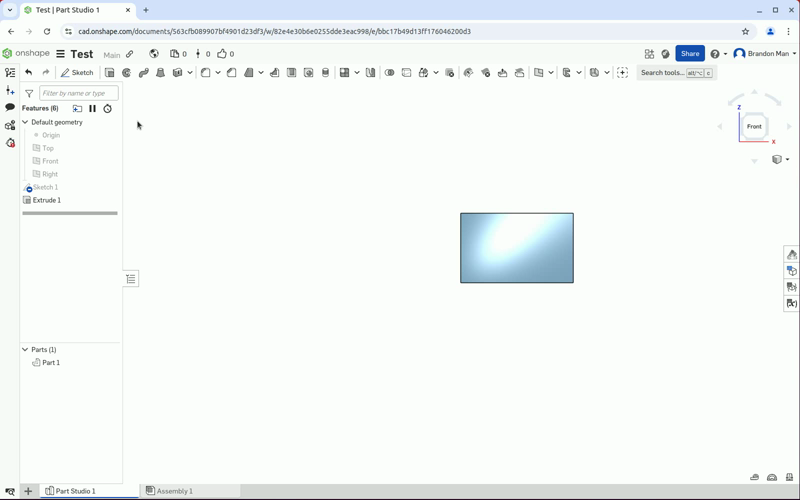
key(shift+h)
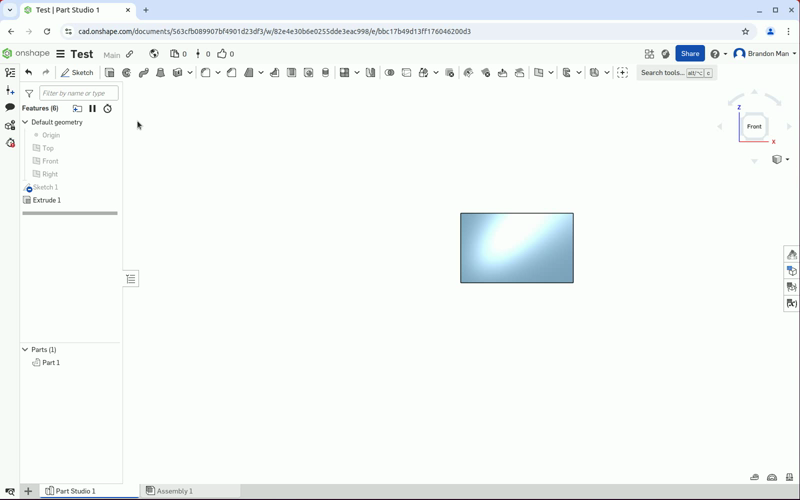
key(shift+h)
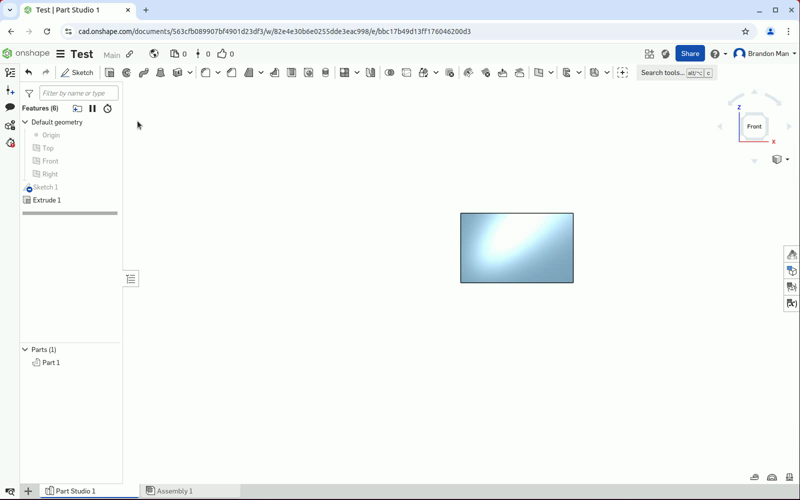
mouse_move(73, 189)
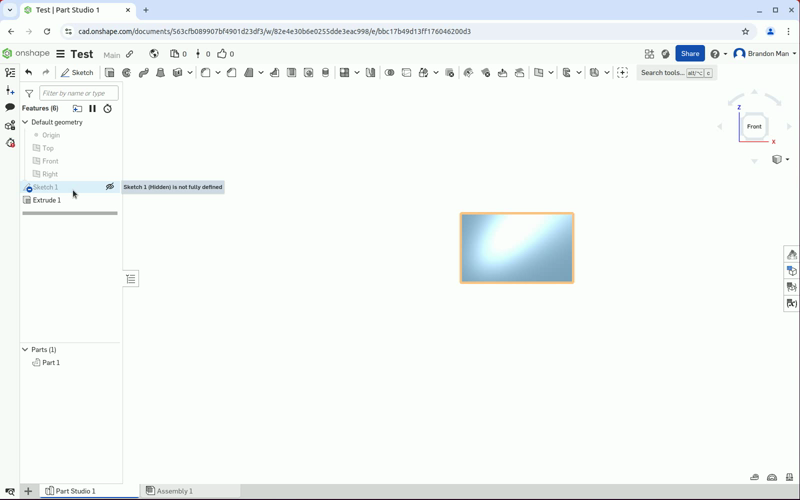
click(73, 189)
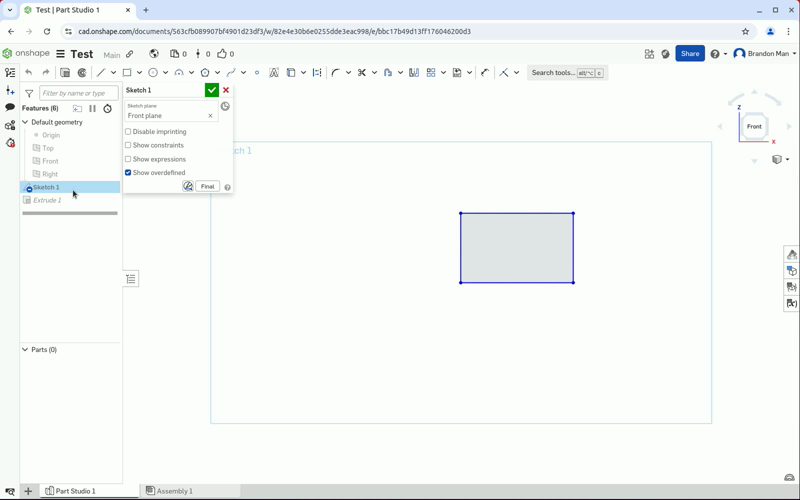
mouse_move(229, 92)
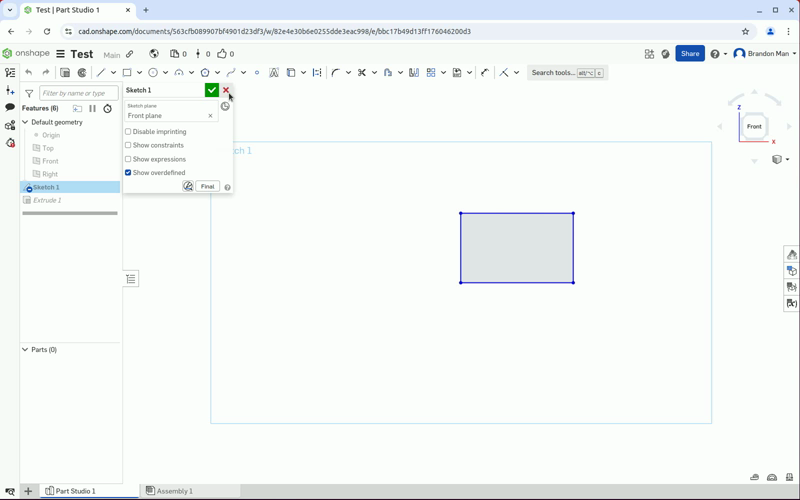
click(229, 92)
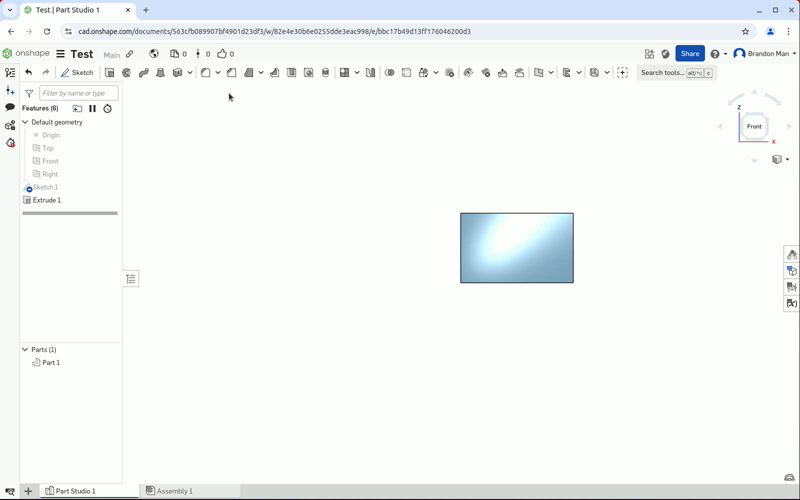
mouse_move(73, 352)
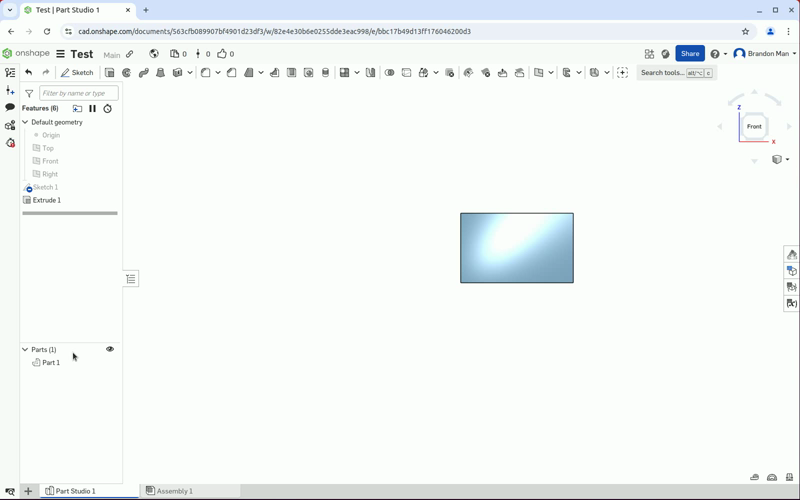
key(y)
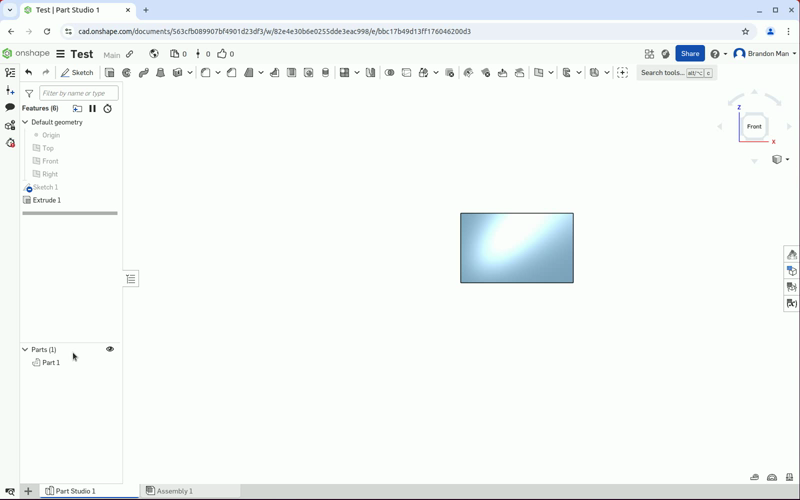
key(shift+p)
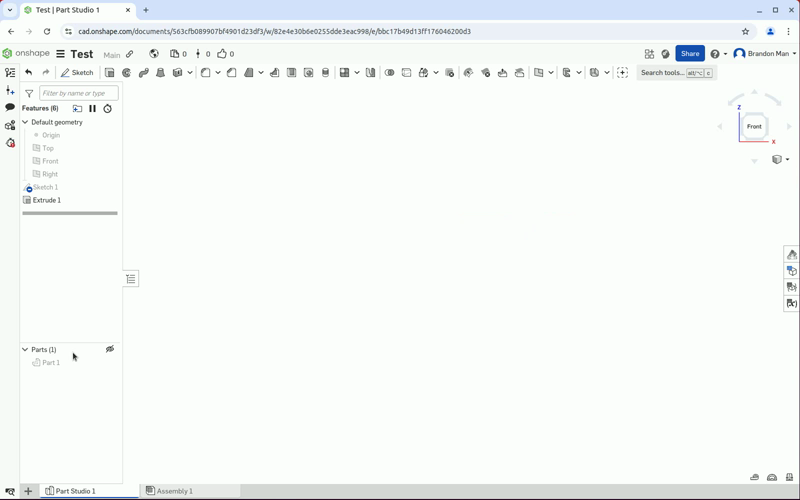
key(space)
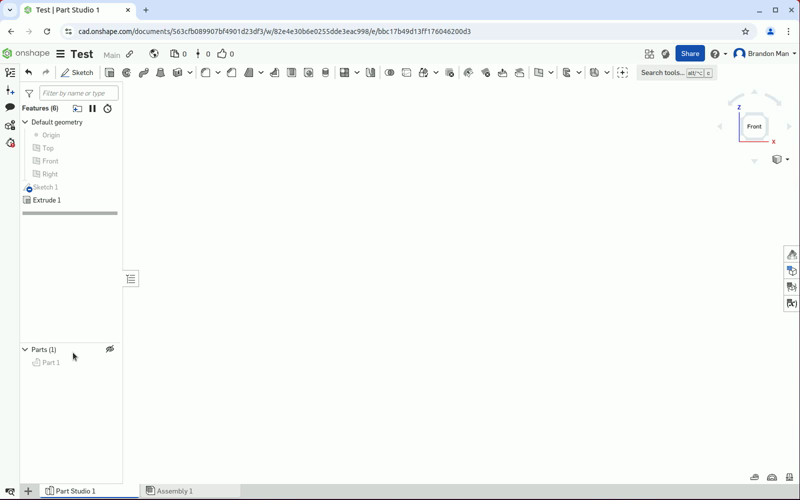
key_down(shift)
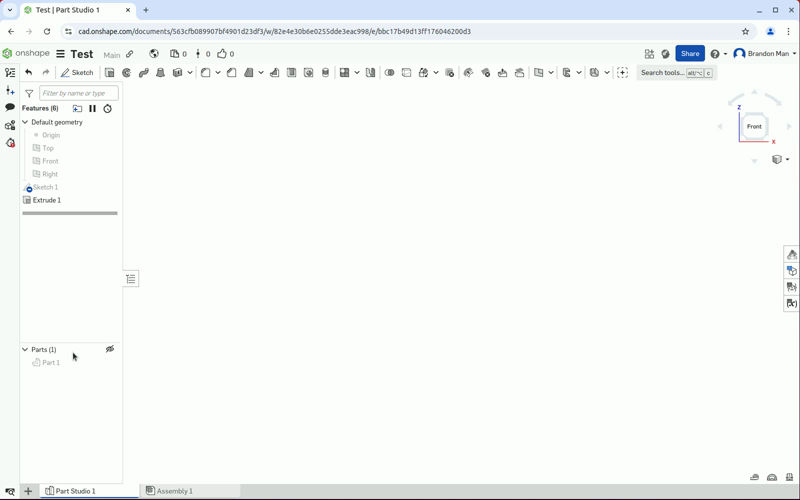
key(left)
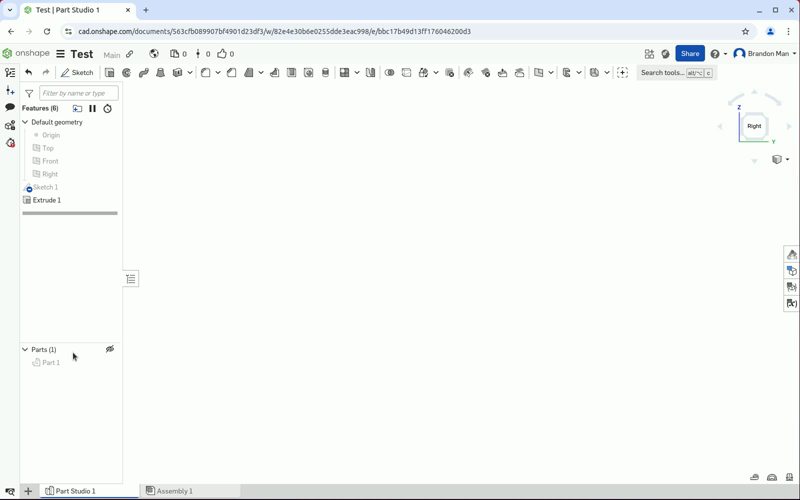
key_up(shift)
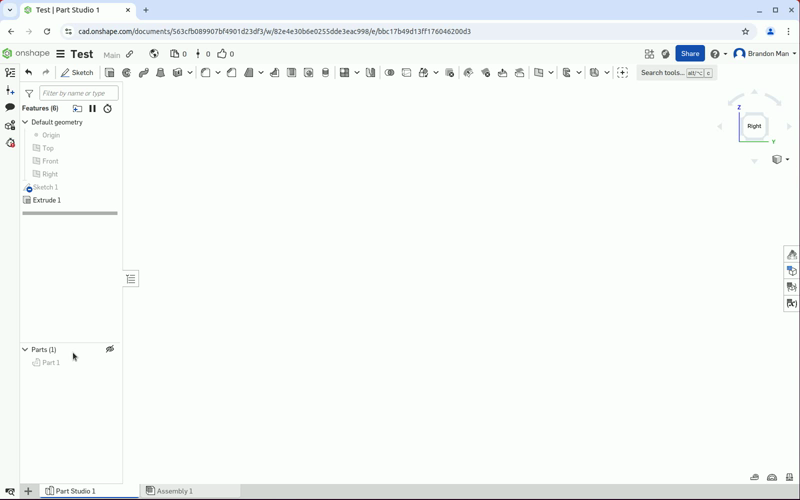
mouse_move(73, 352)
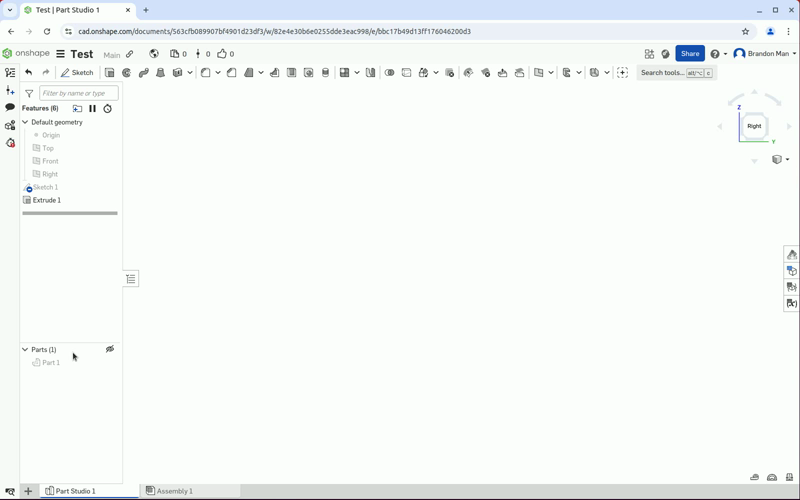
key(shift+y)
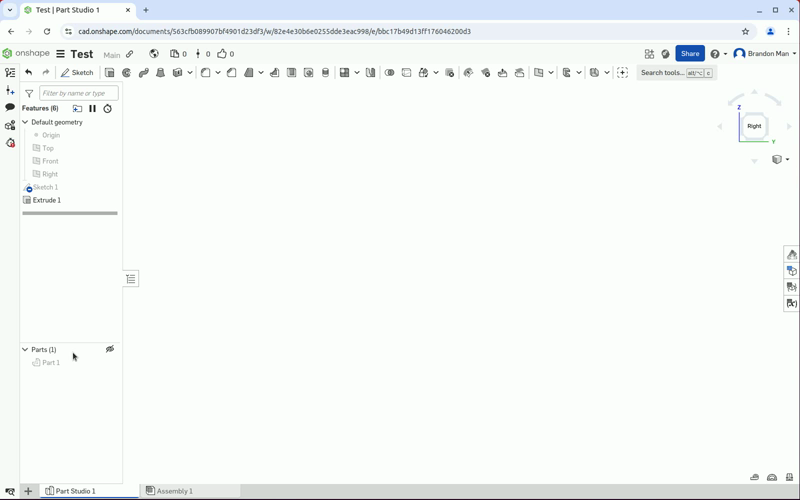
key(shift+s)
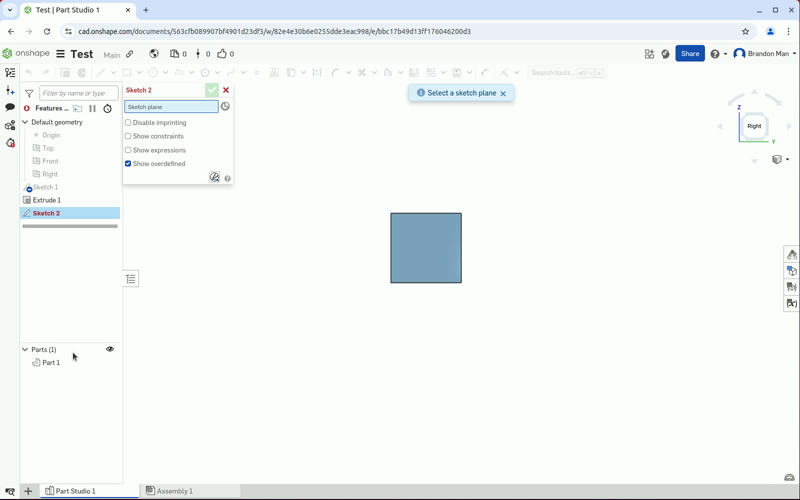
mouse_move(73, 176)
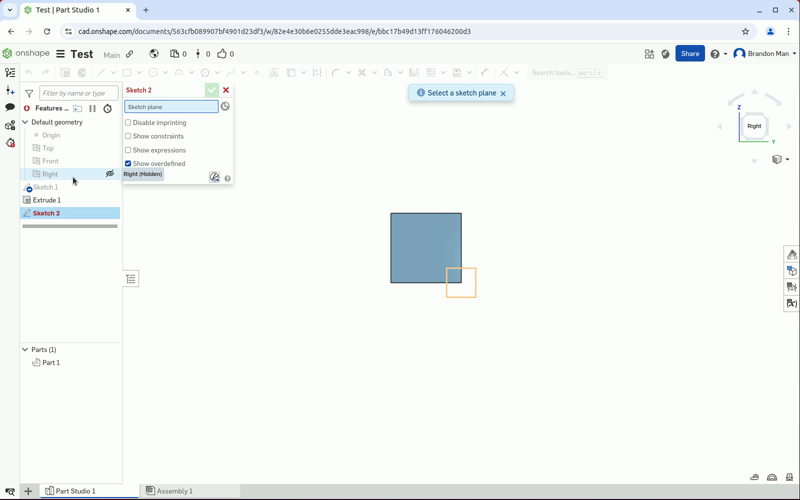
click(73, 176)
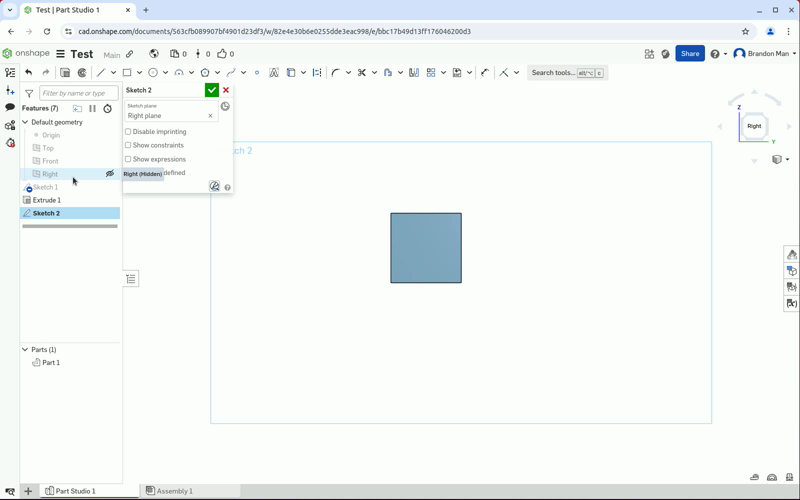
mouse_move(73, 352)
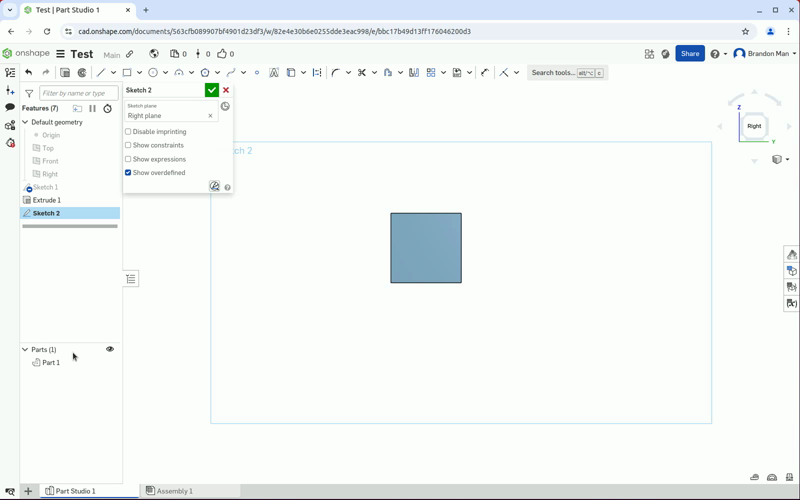
key(y)
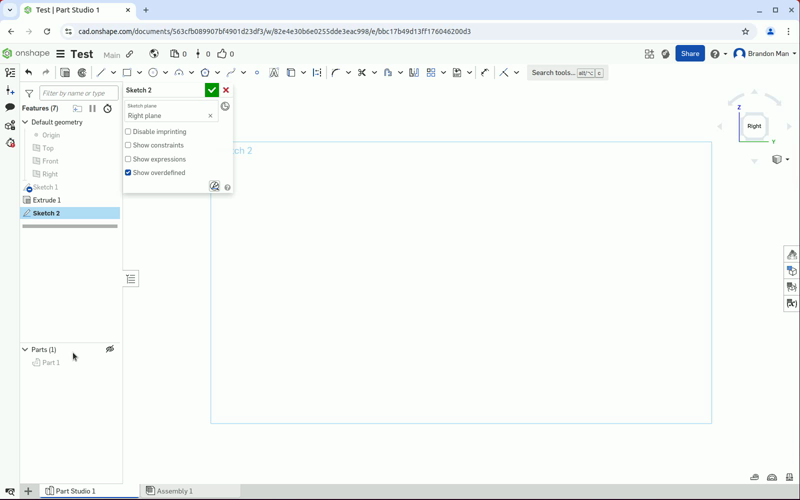
key(l)
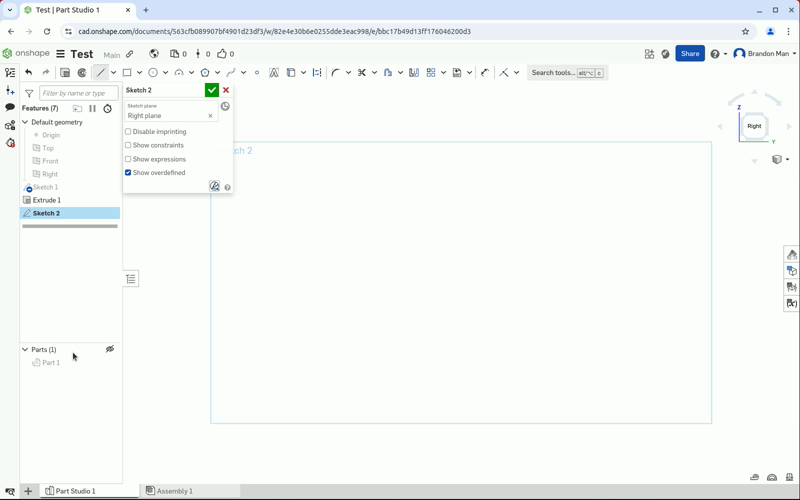
key_down(shift)
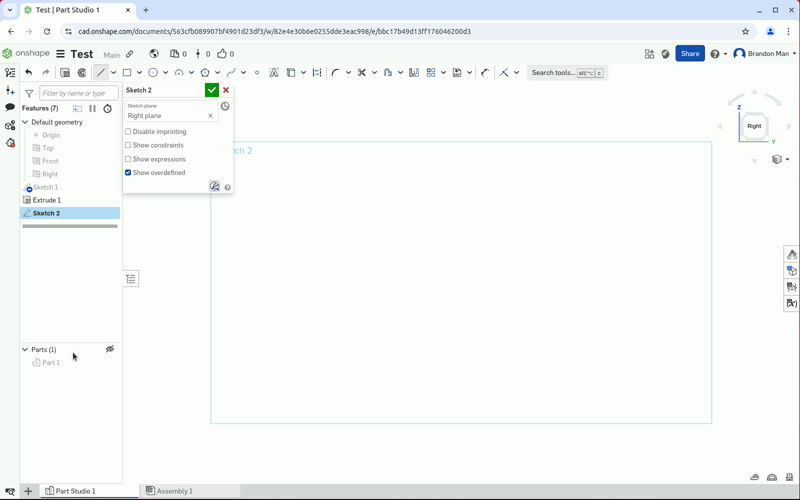
mouse_move(425, 254)
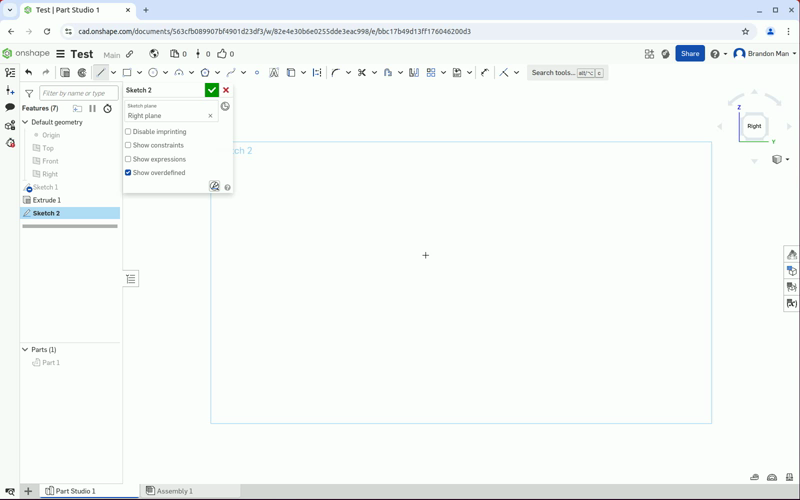
click(425, 254)
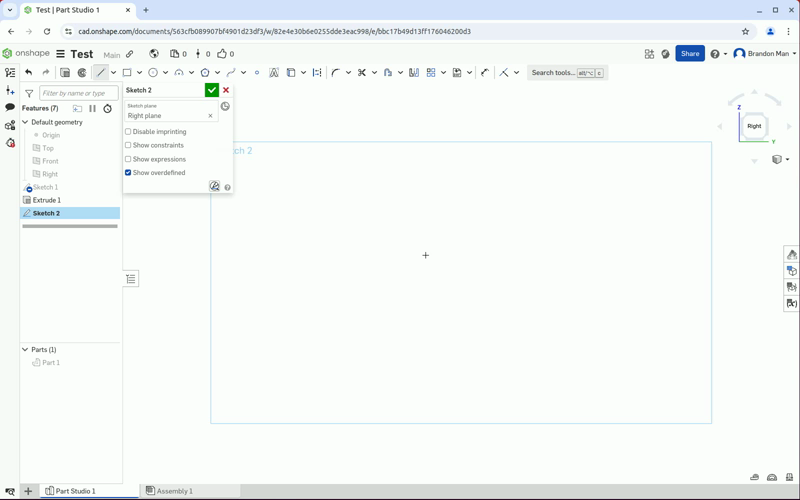
key_up(shift)
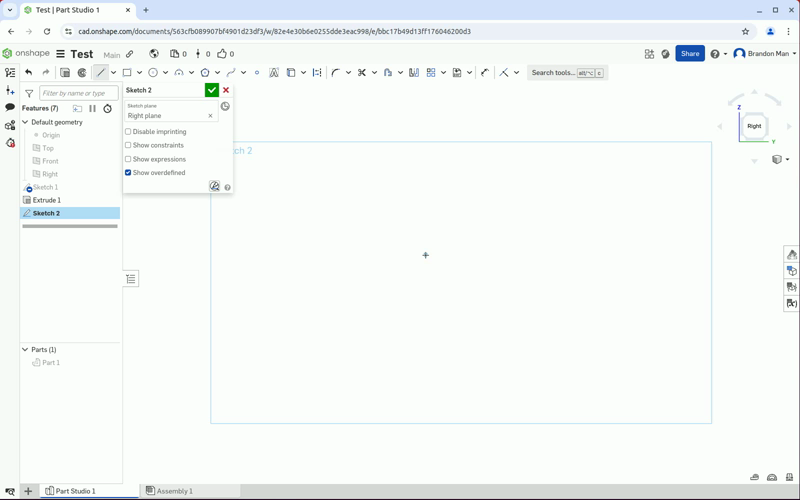
key_down(shift)
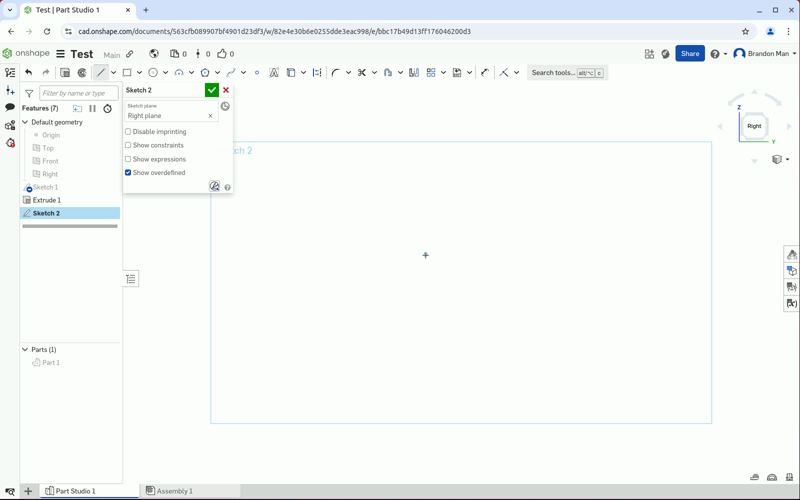
mouse_move(455, 254)
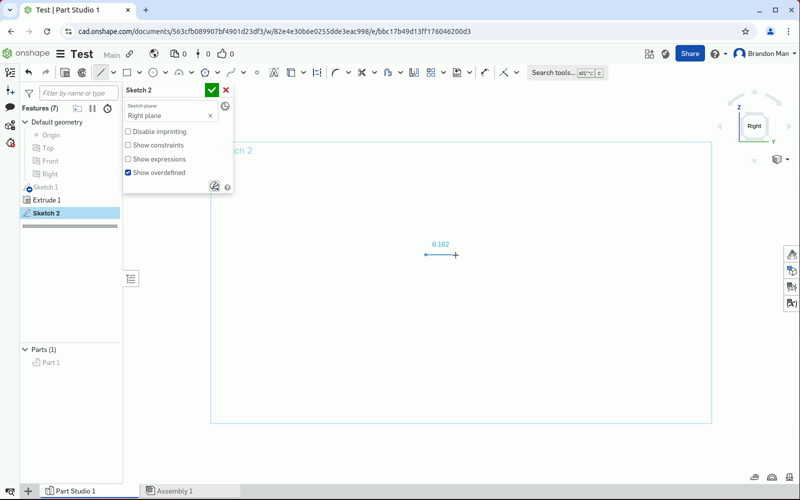
mouse_move(461, 254)
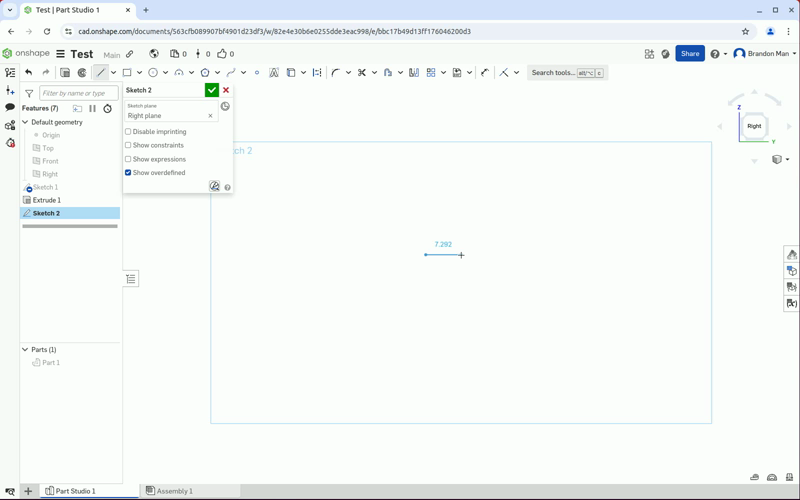
click(461, 254)
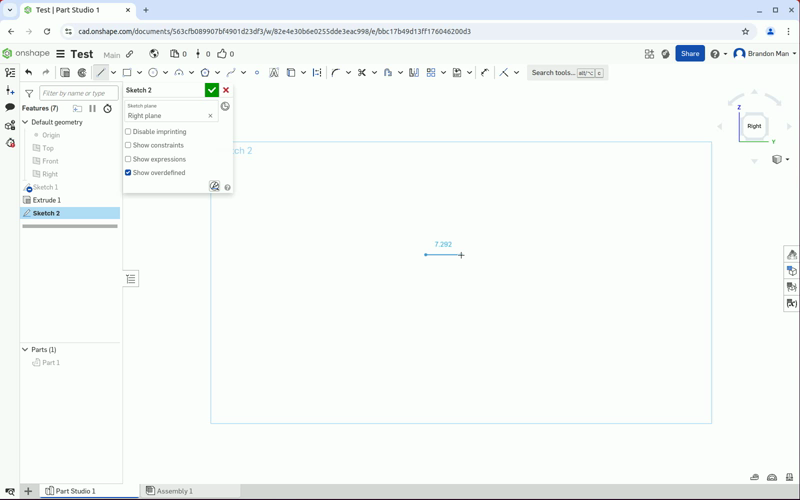
key_up(shift)
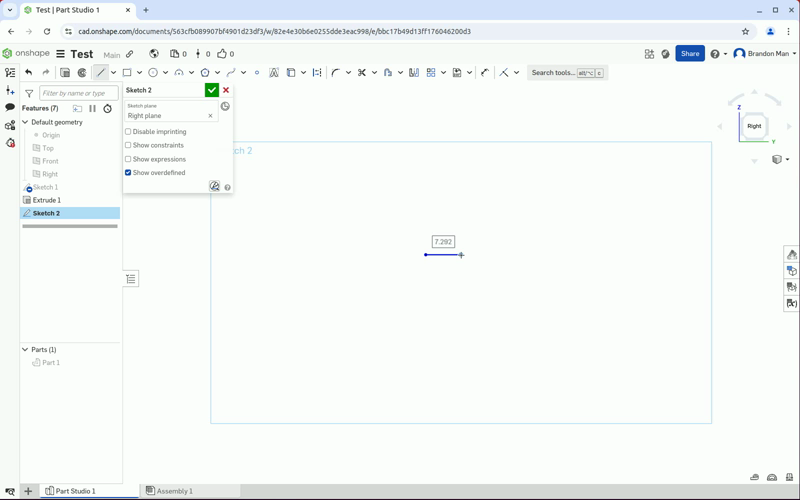
key_down(shift)
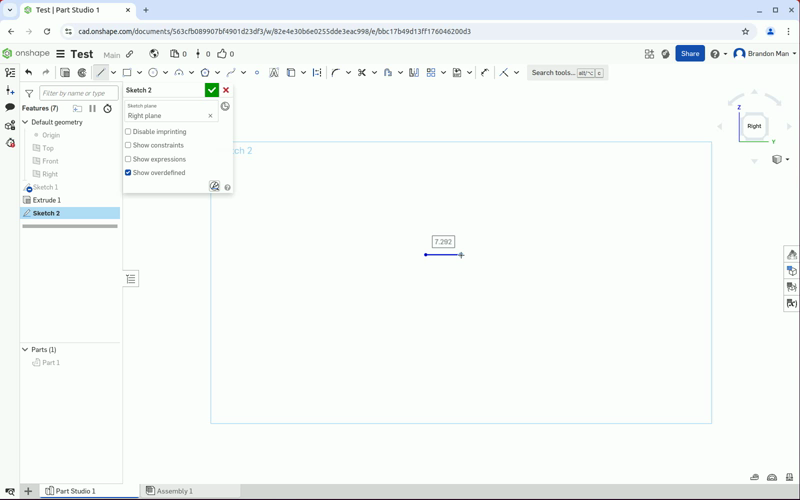
mouse_move(491, 254)
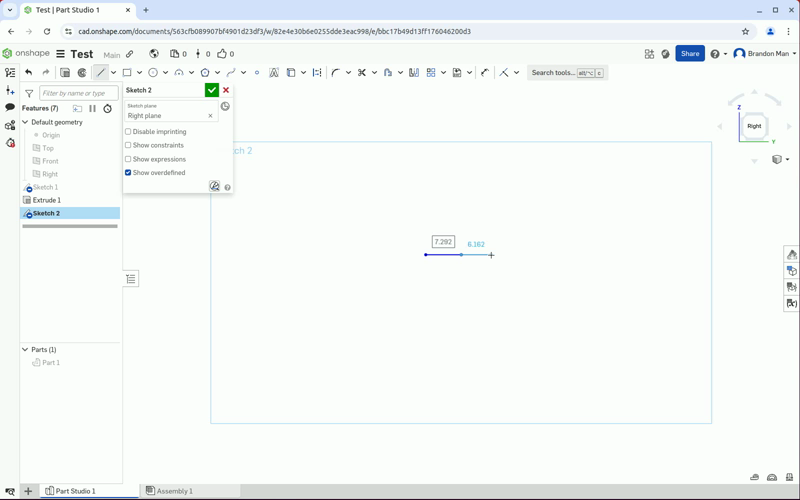
mouse_move(461, 211)
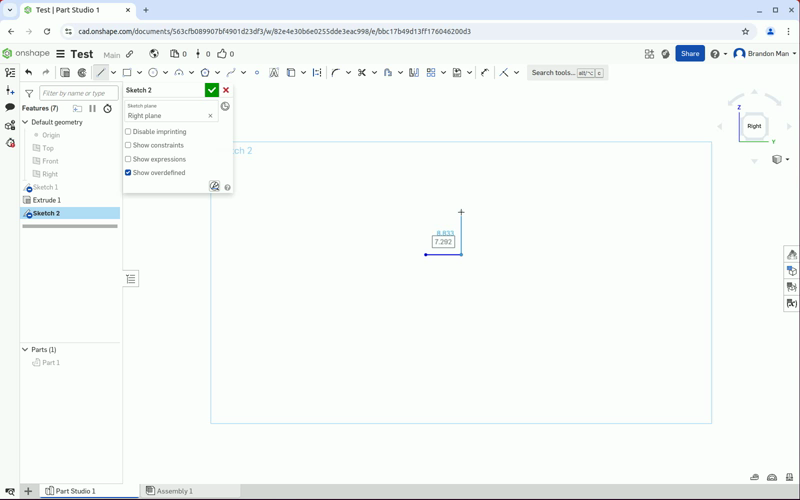
click(461, 211)
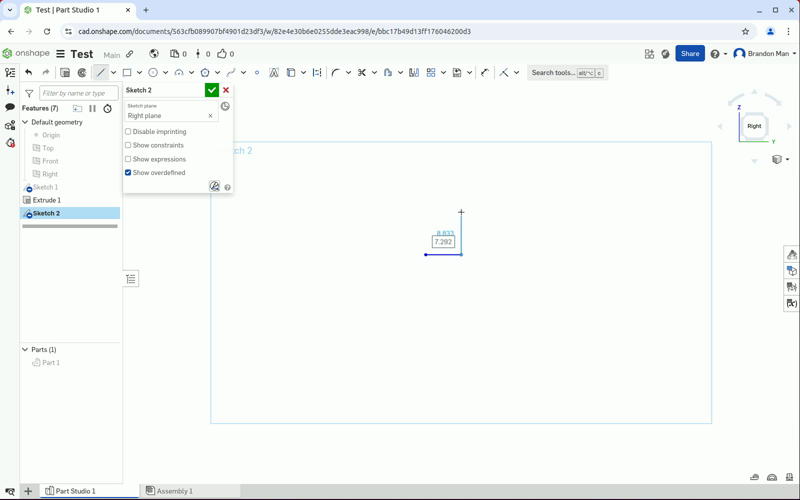
key_up(shift)
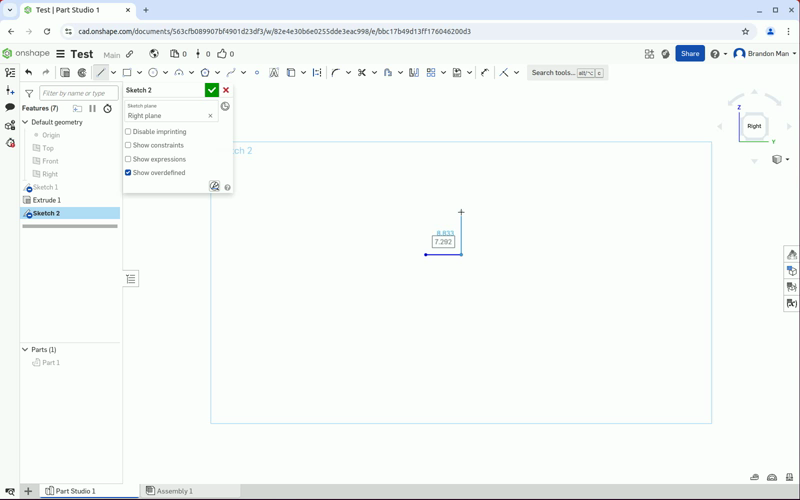
key_down(shift)
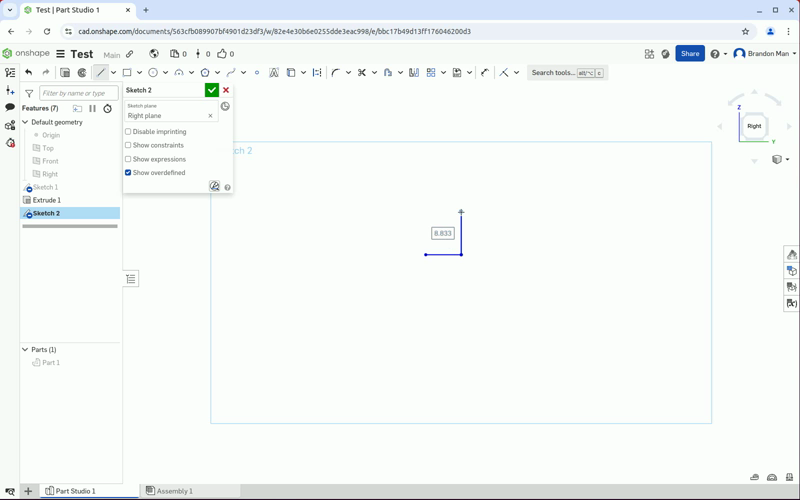
mouse_move(491, 211)
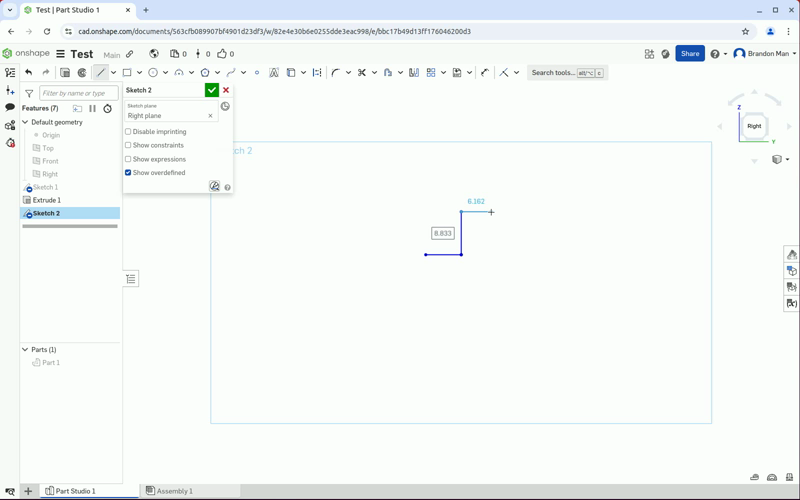
mouse_move(425, 211)
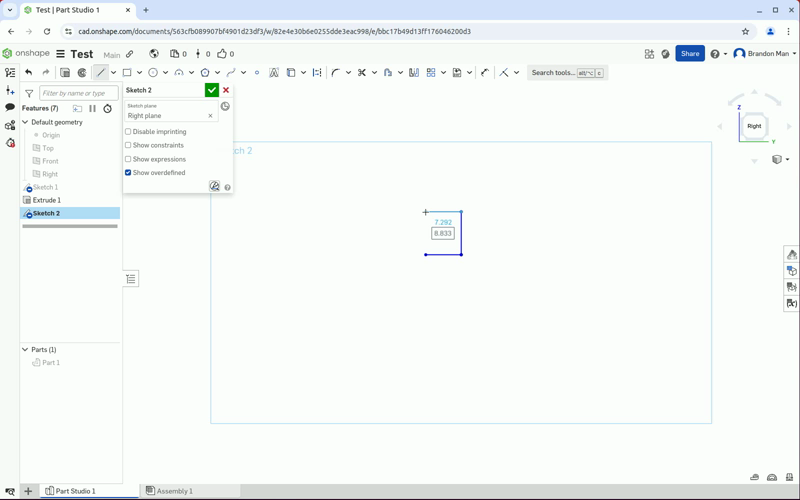
click(425, 211)
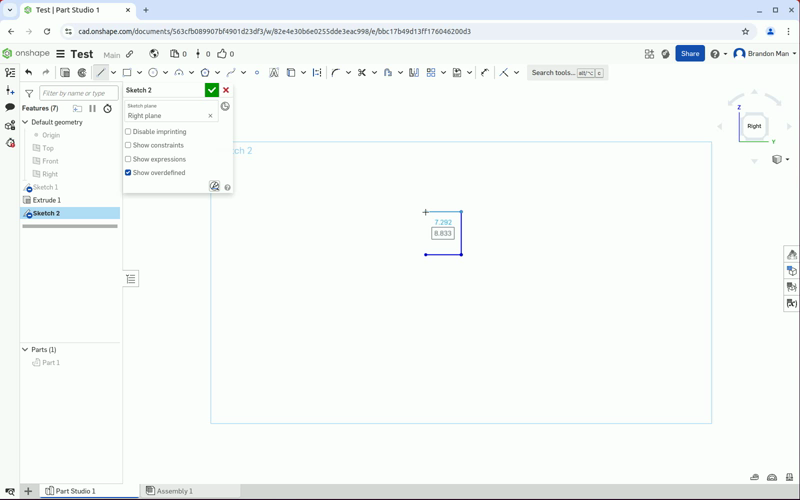
key_up(shift)
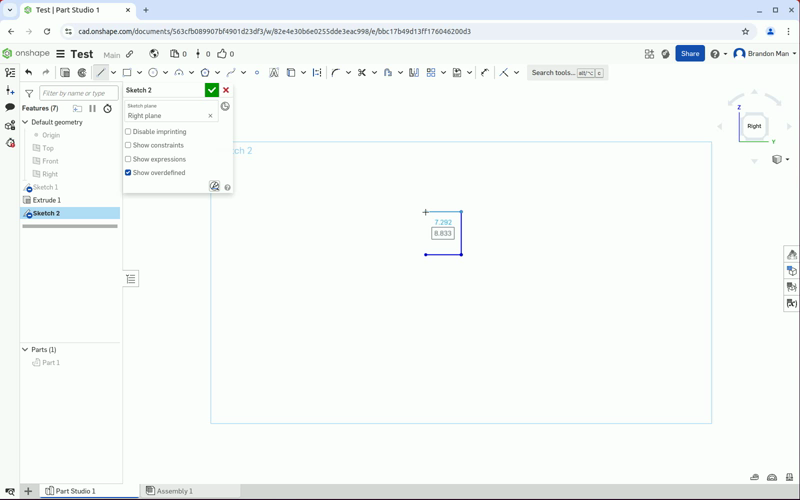
mouse_move(455, 211)
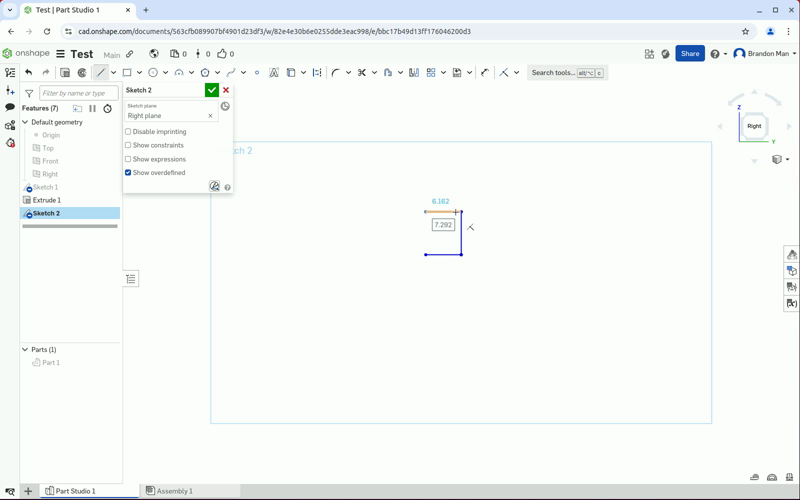
key_down(shift)
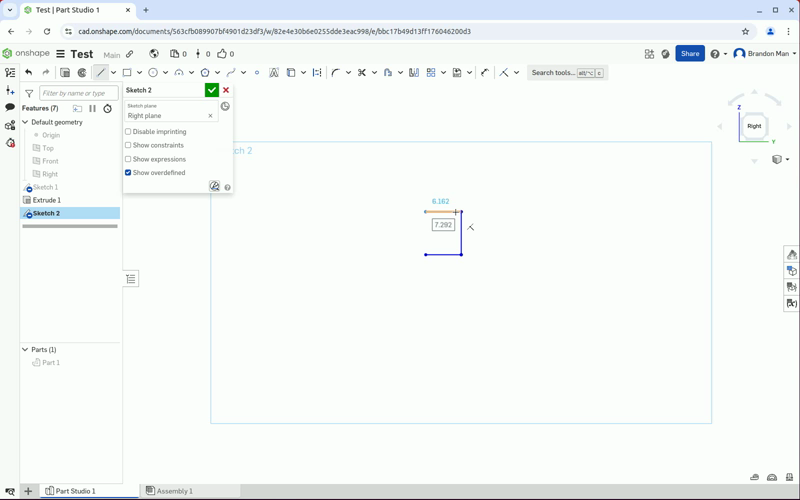
mouse_move(425, 254)
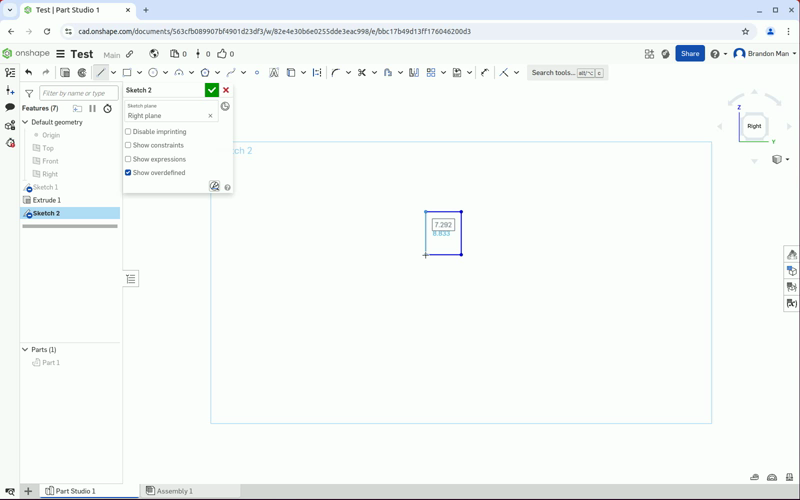
key_up(shift)
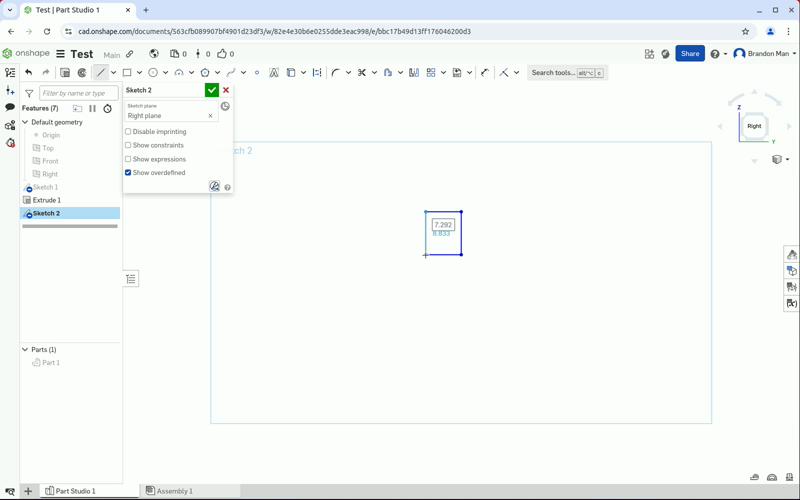
click(425, 254)
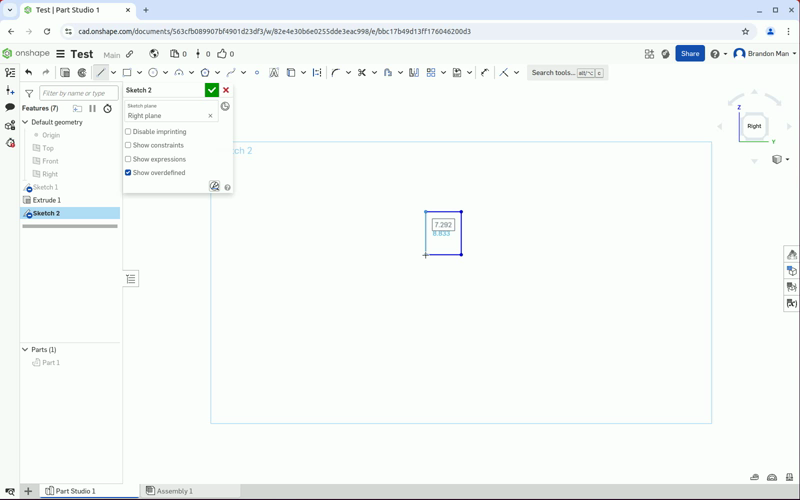
key(esc)
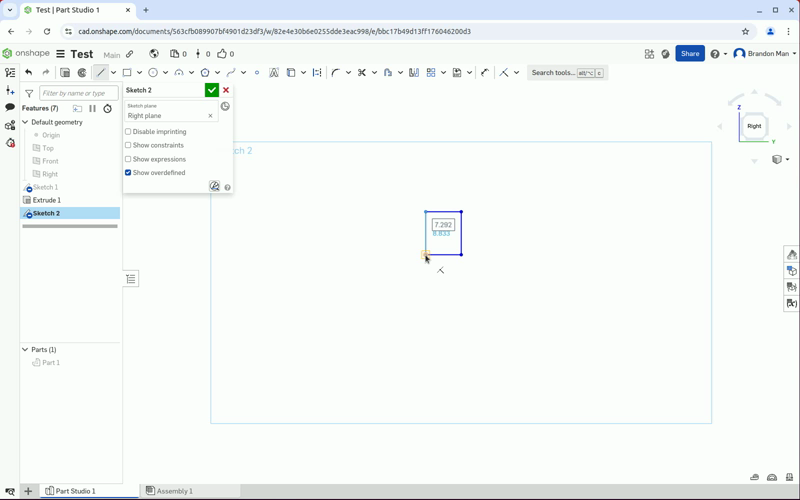
mouse_move(427, 252)
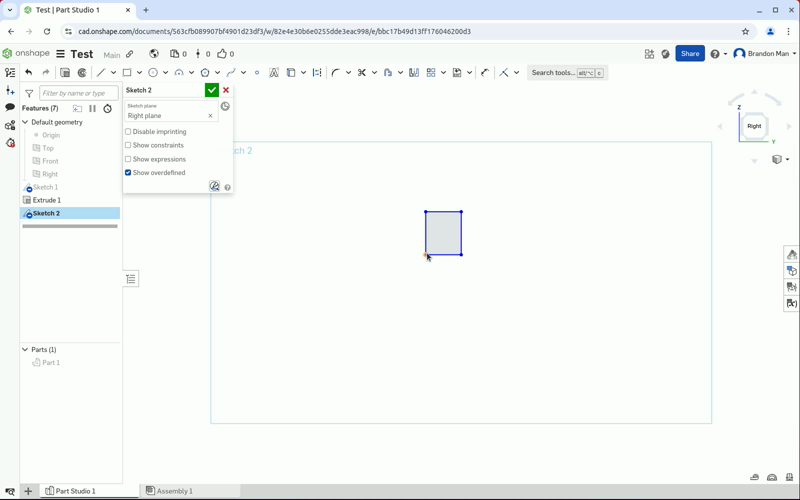
scroll(6)
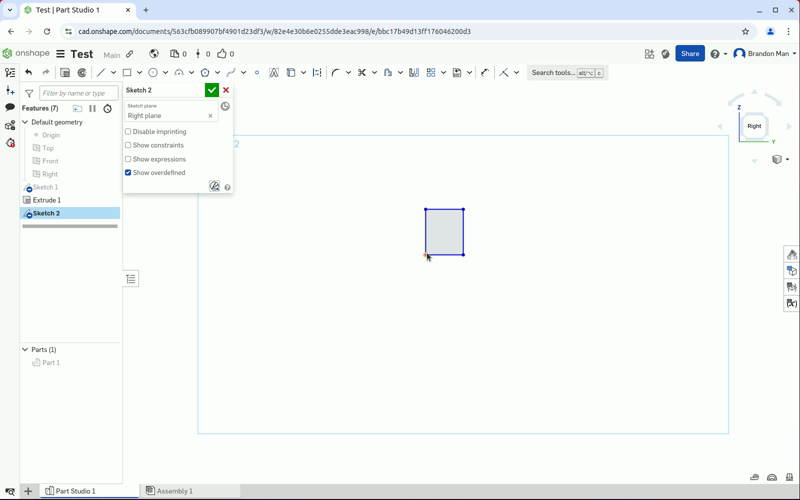
scroll(6)
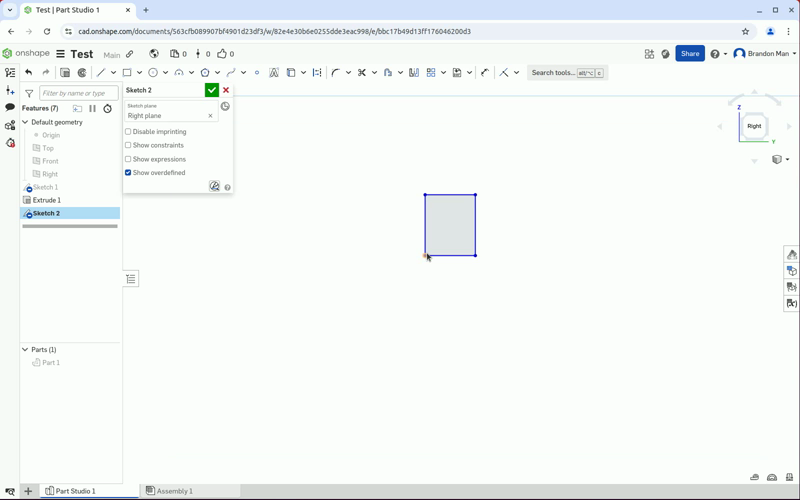
scroll(6)
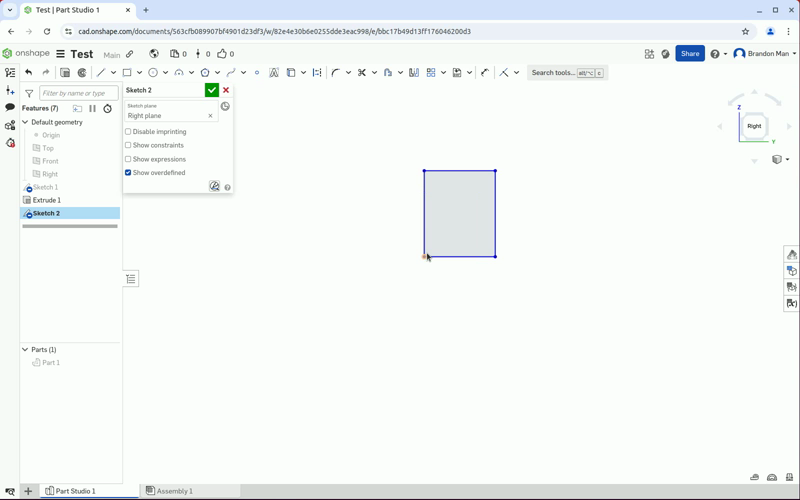
scroll(6)
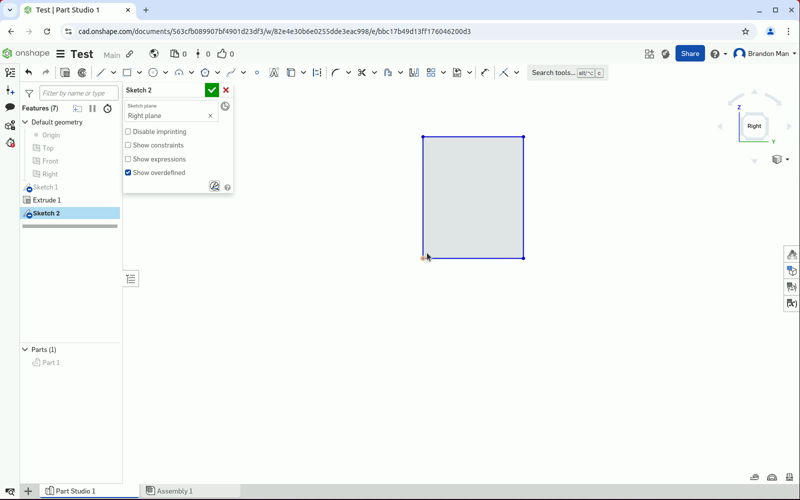
scroll(6)
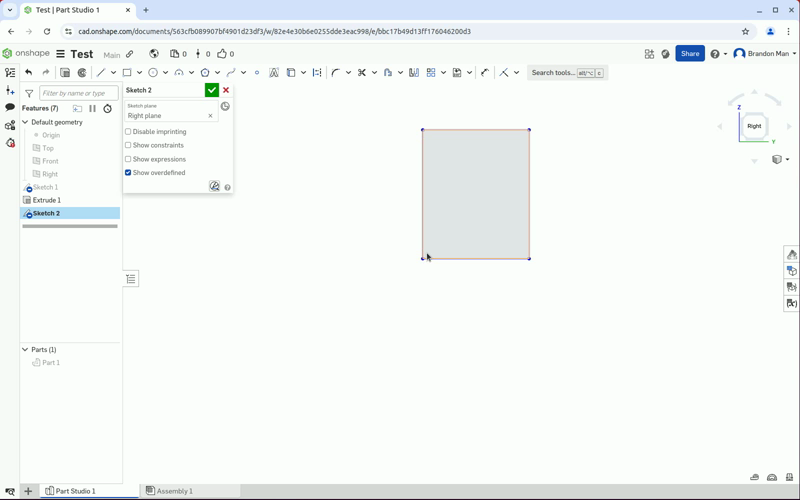
scroll(6)
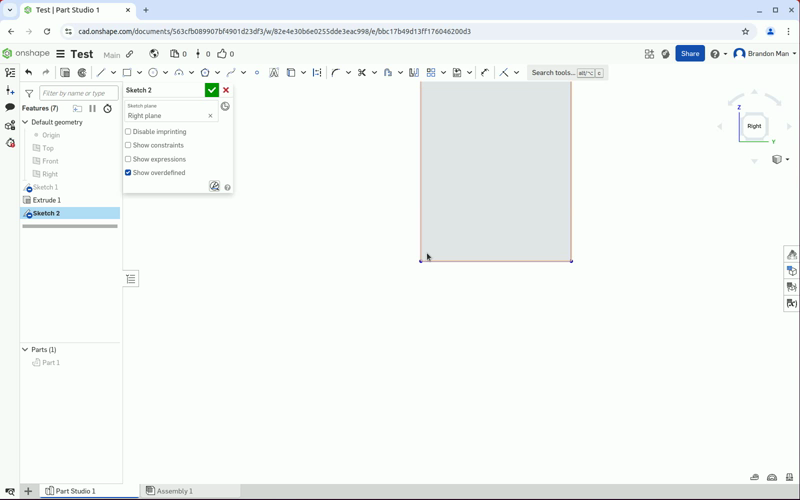
scroll(6)
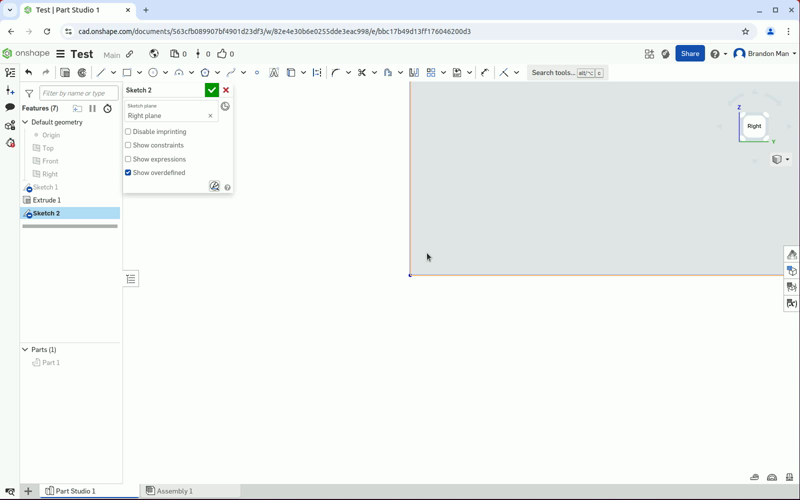
click(427, 252)
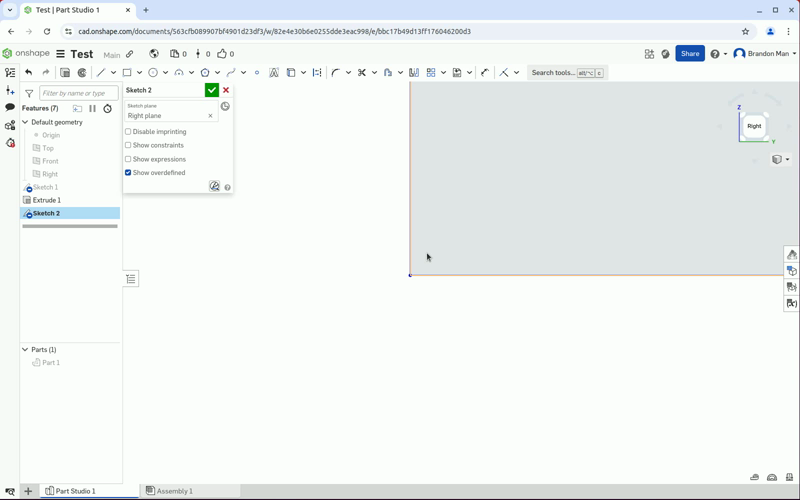
scroll(-6)
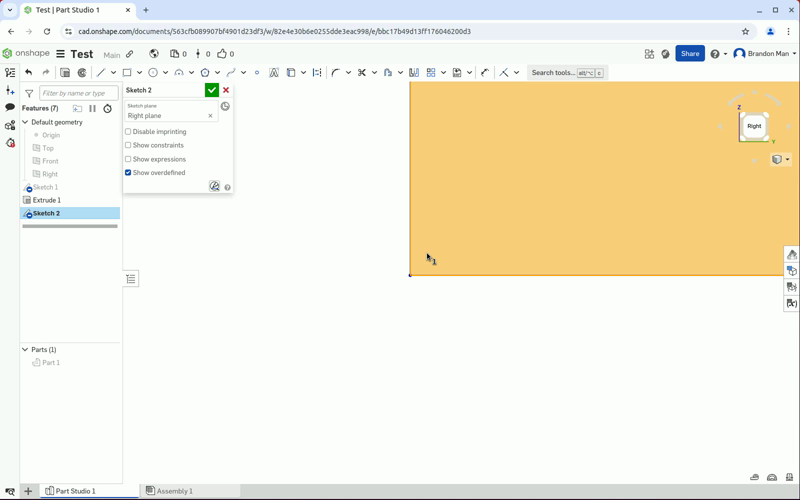
scroll(-6)
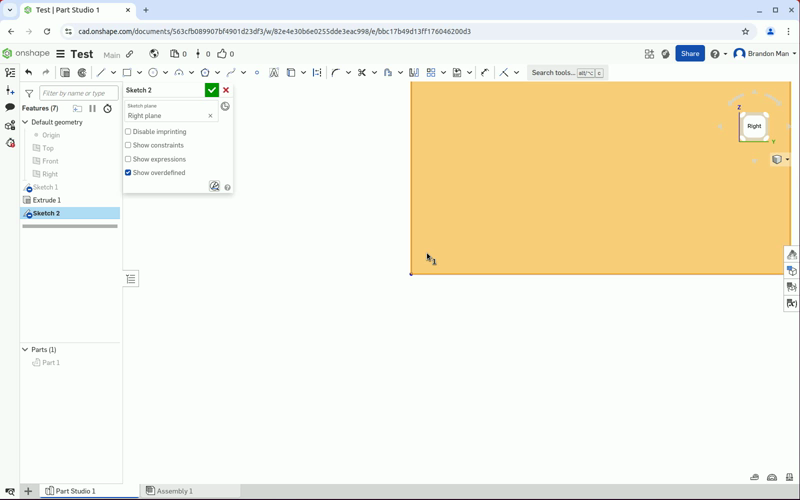
scroll(-6)
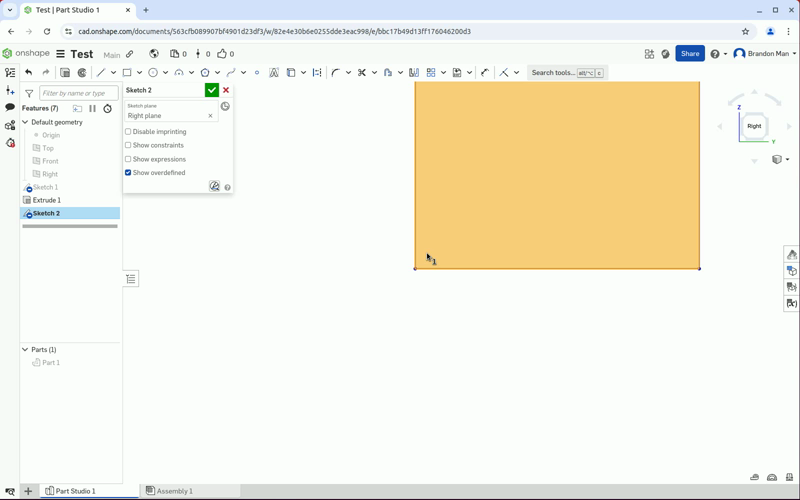
scroll(-6)
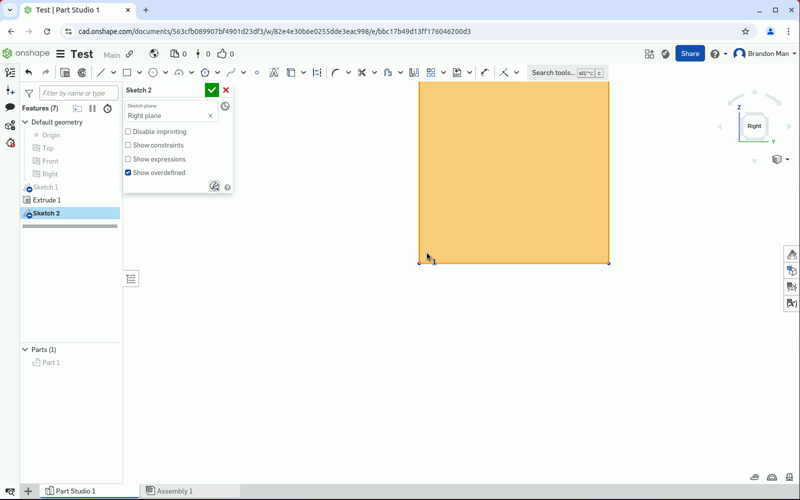
scroll(-6)
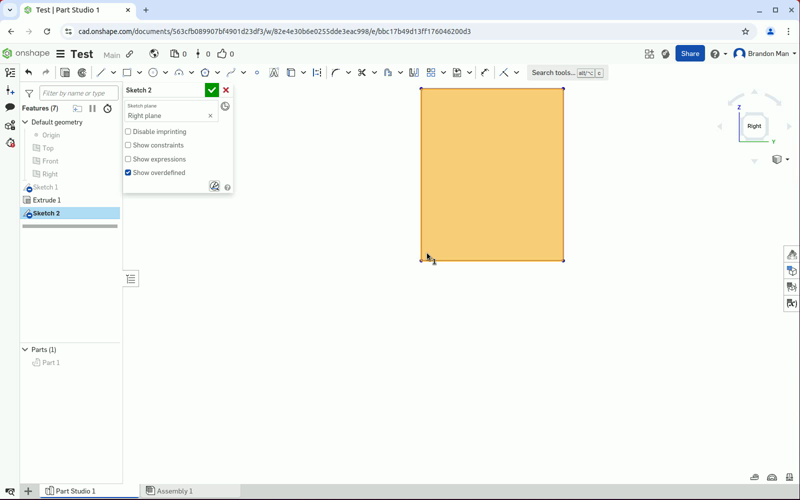
scroll(-6)
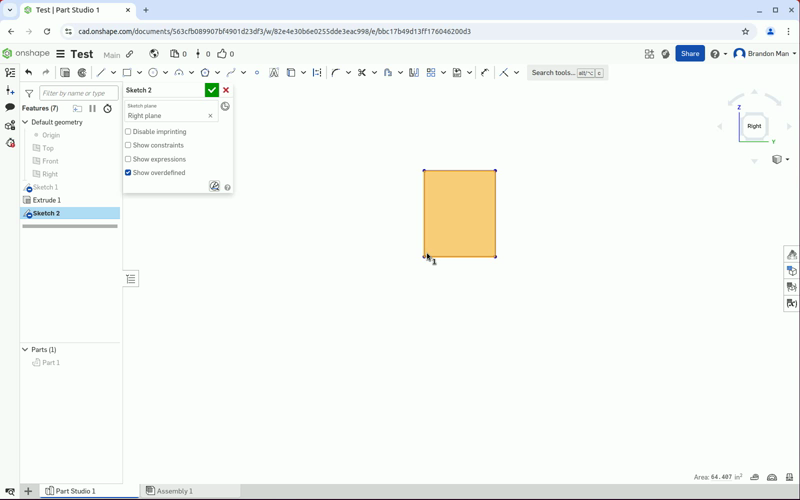
scroll(-6)
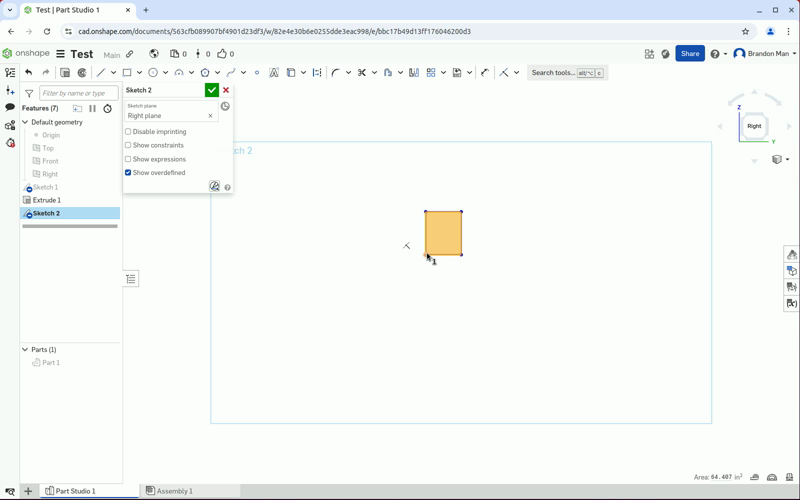
mouse_move(73, 352)
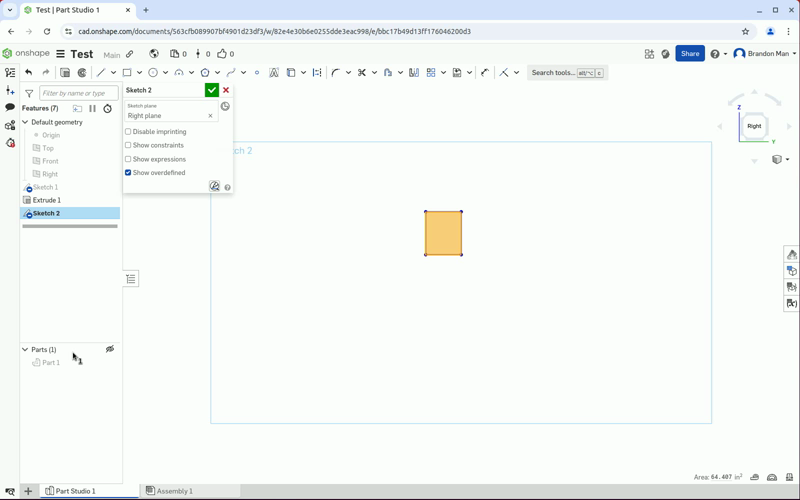
key(shift+y)
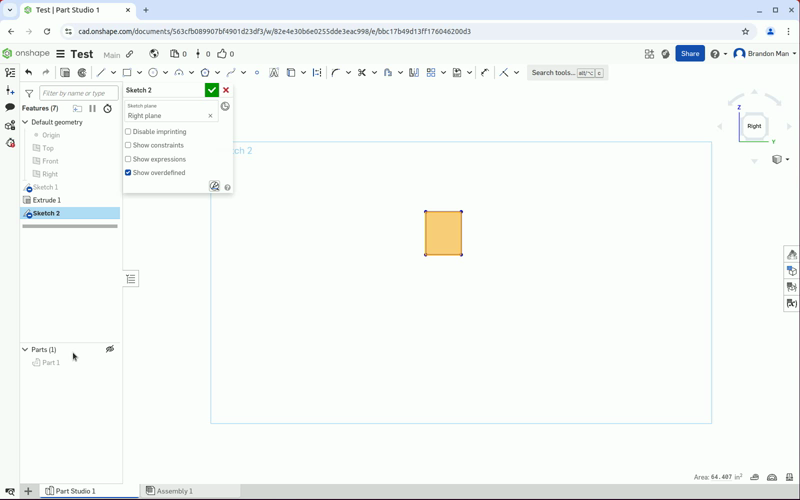
key(shift+e)
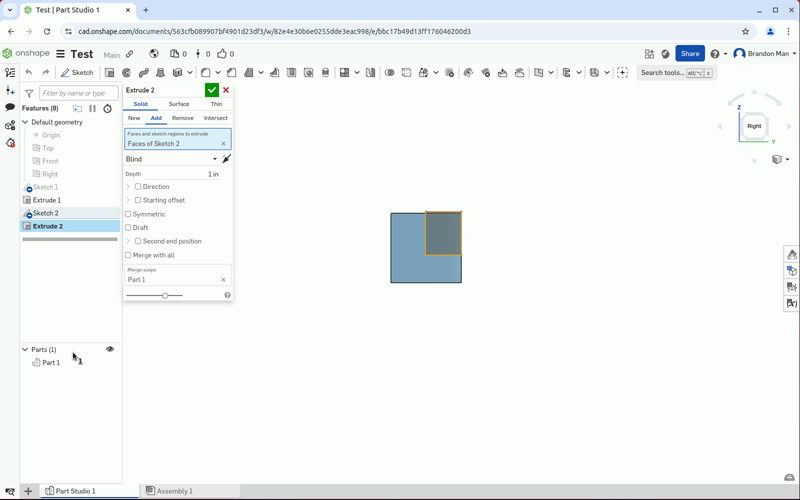
mouse_move(143, 106)
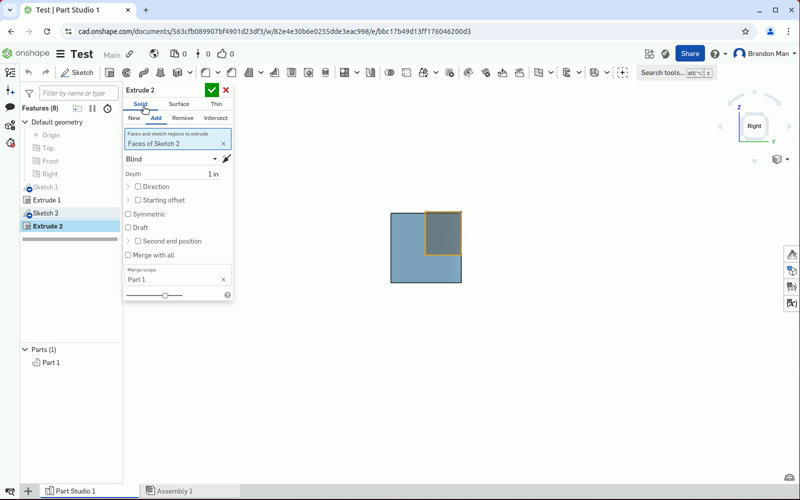
click(143, 106)
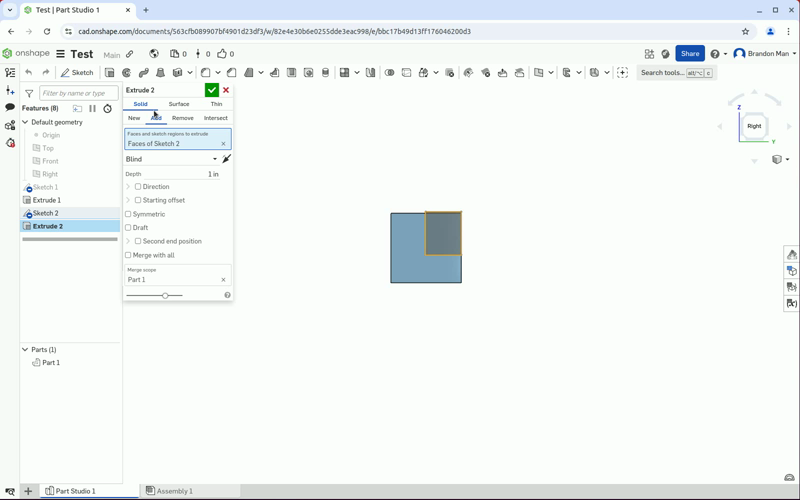
mouse_move(186, 120)
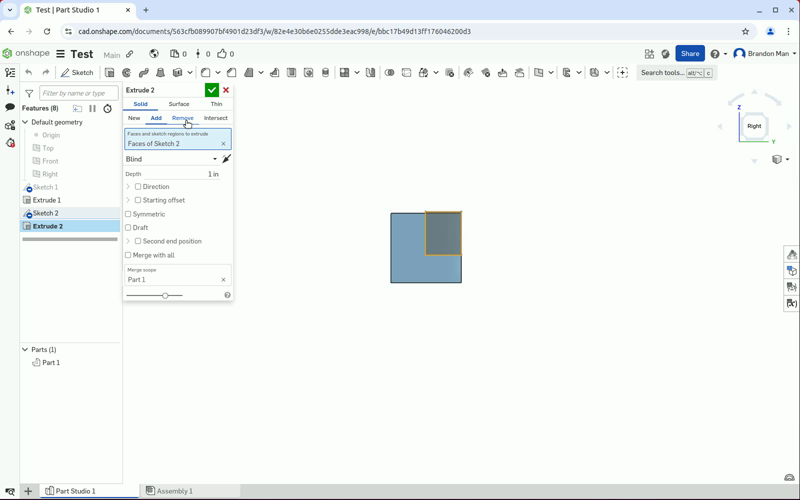
click(186, 120)
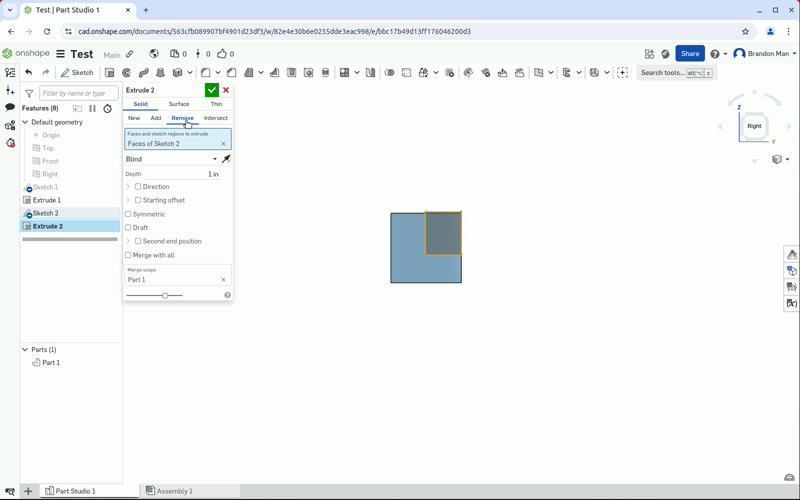
key(tab, 4)
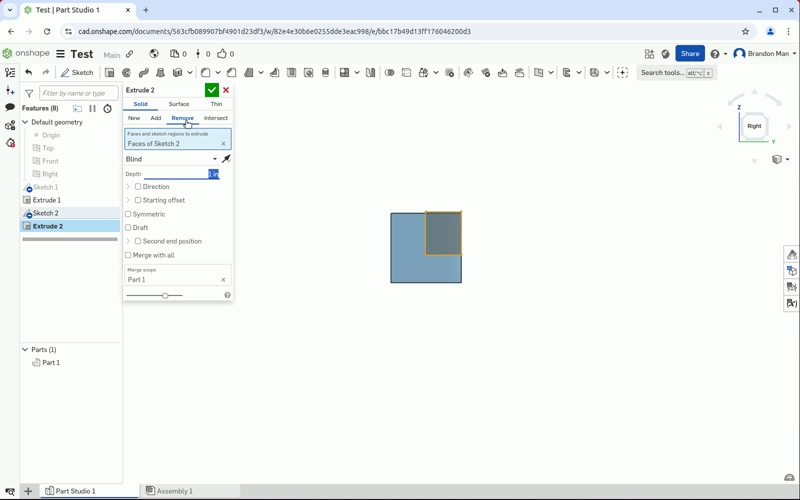
text(8.666)
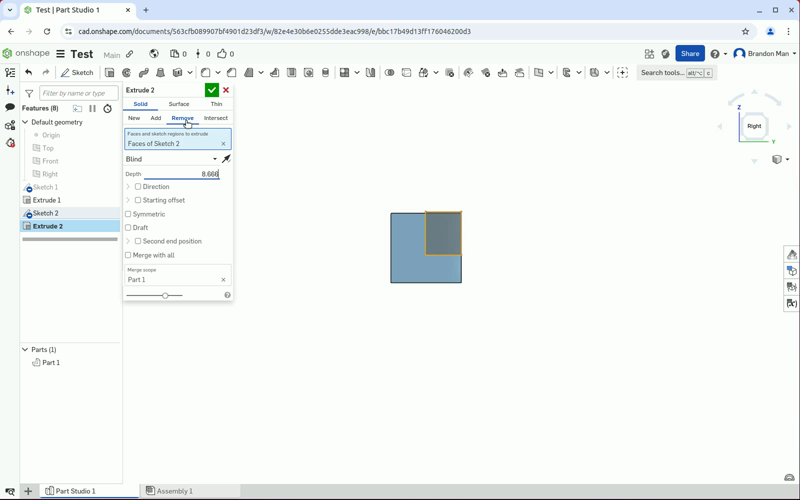
key(tab, 6)
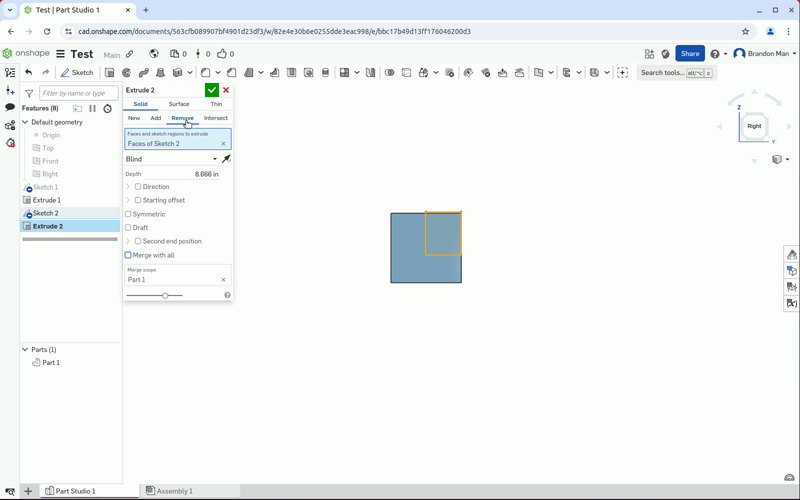
key(space)
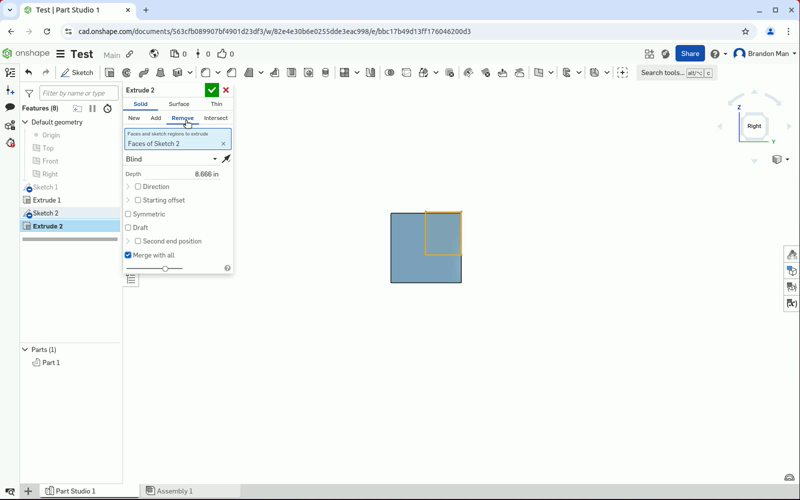
key(enter)
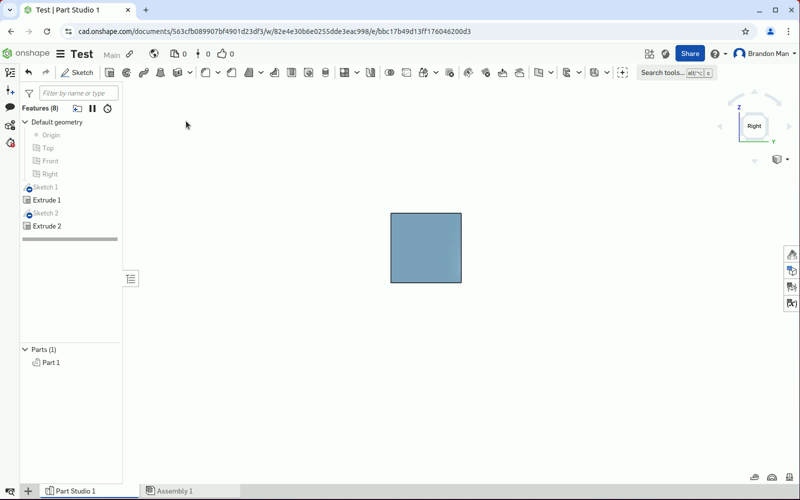
key(shift+h)
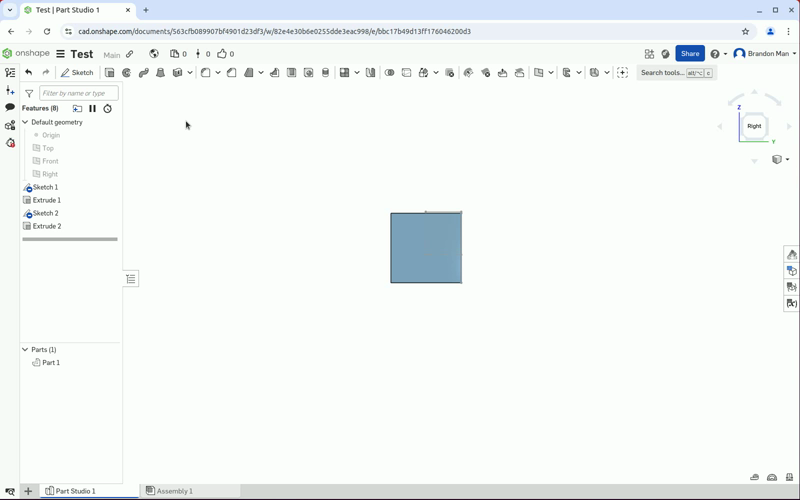
key(shift+h)
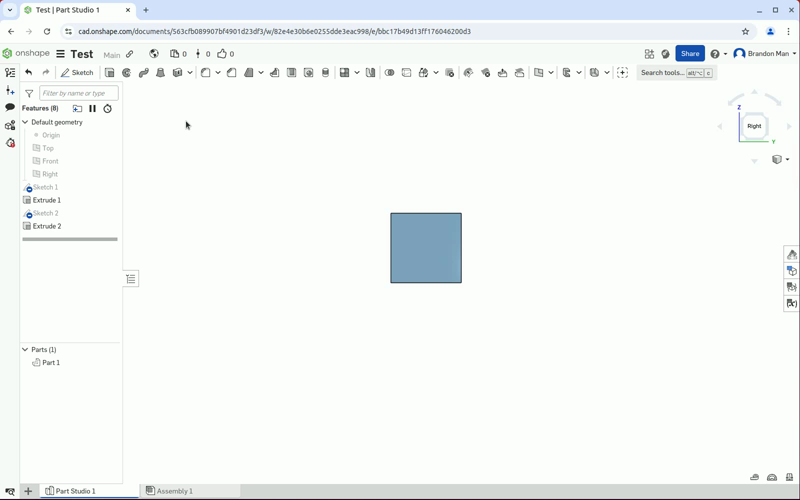
mouse_move(73, 189)
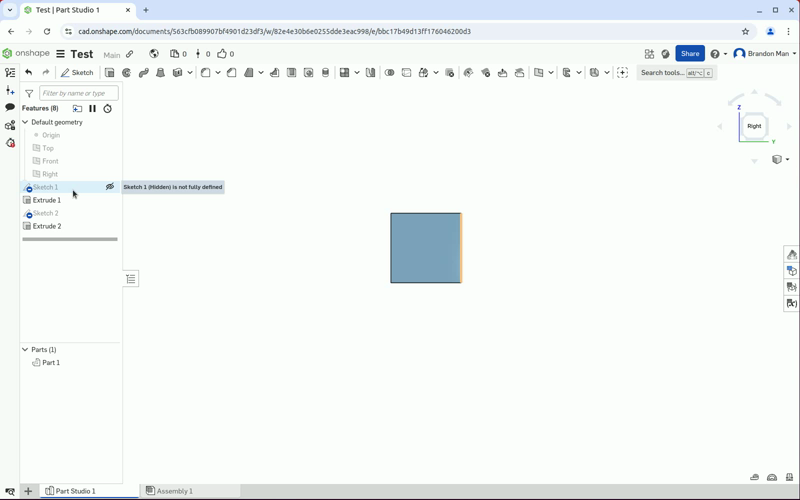
click(73, 189)
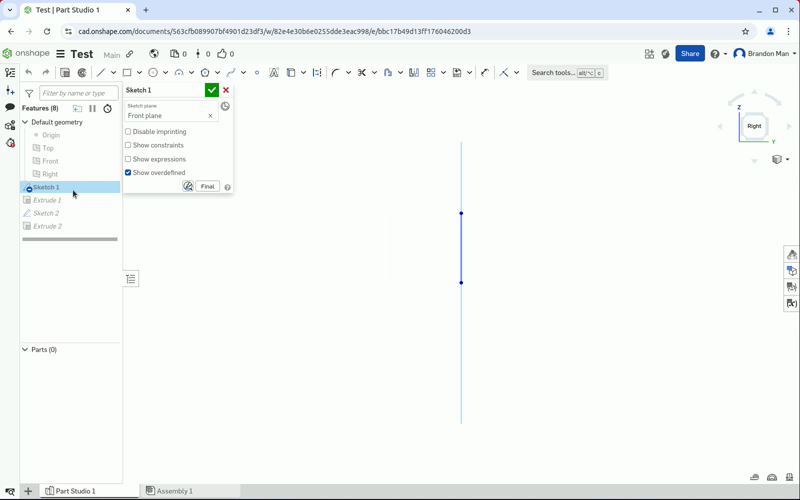
mouse_move(229, 92)
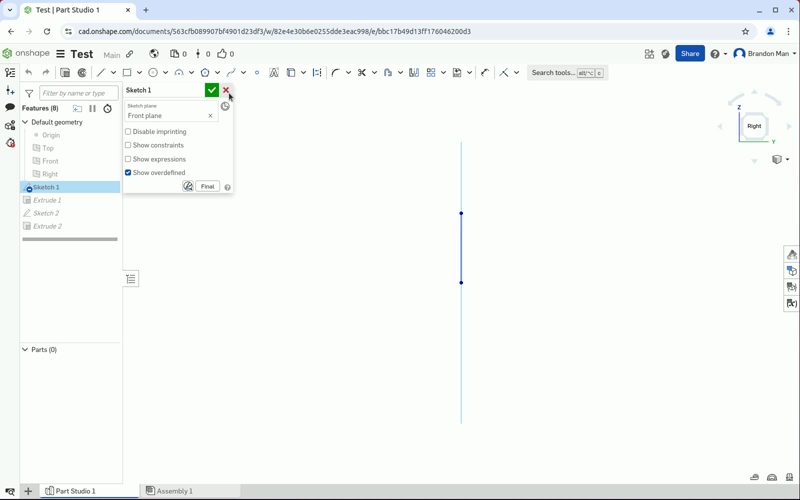
click(229, 92)
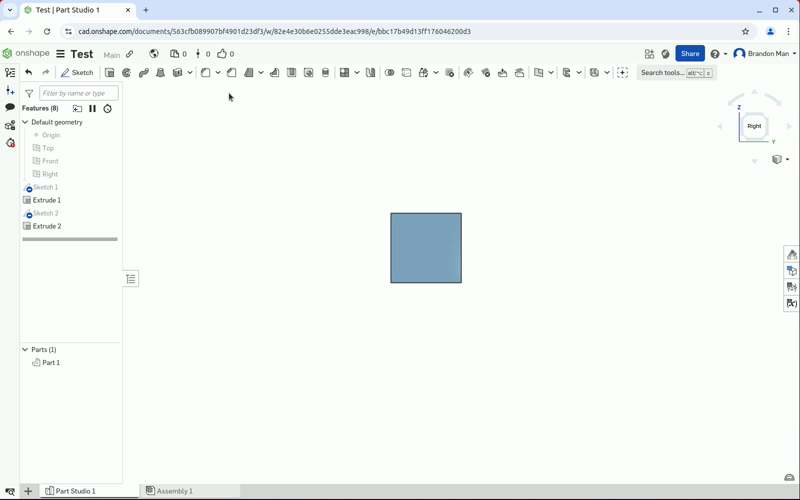
mouse_move(541, 75)
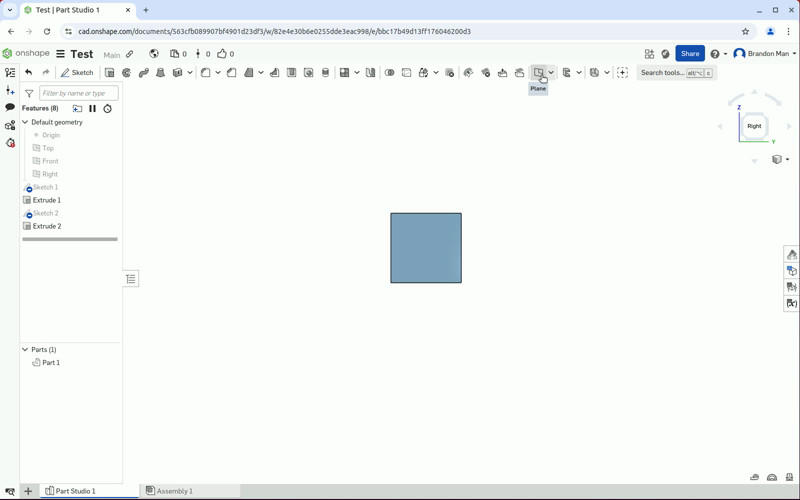
click(541, 75)
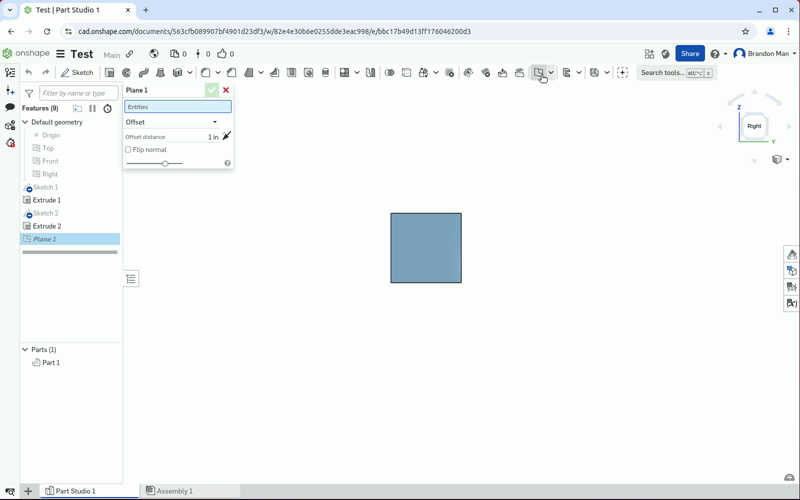
mouse_move(73, 176)
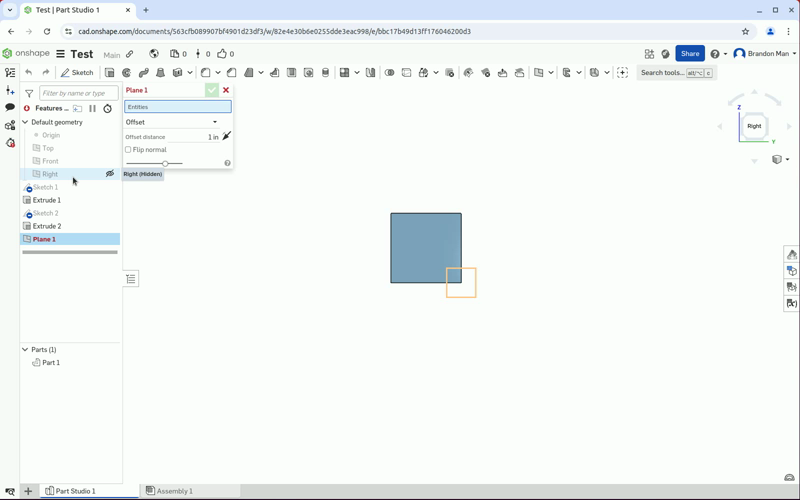
click(73, 176)
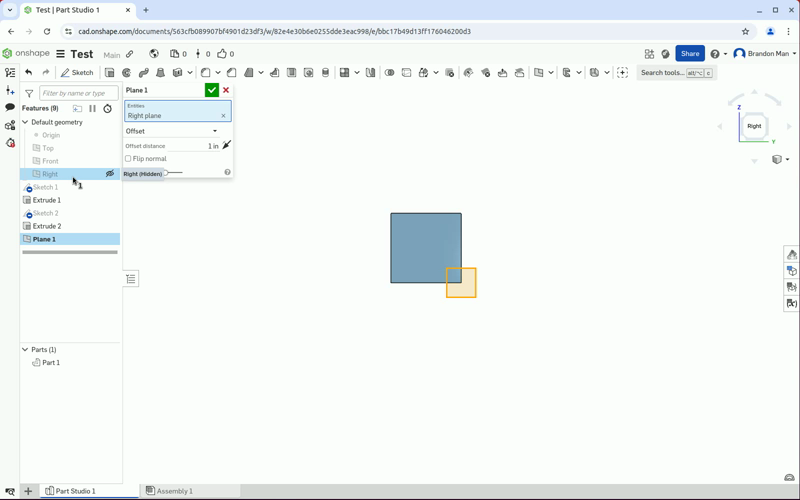
key(tab, 2)
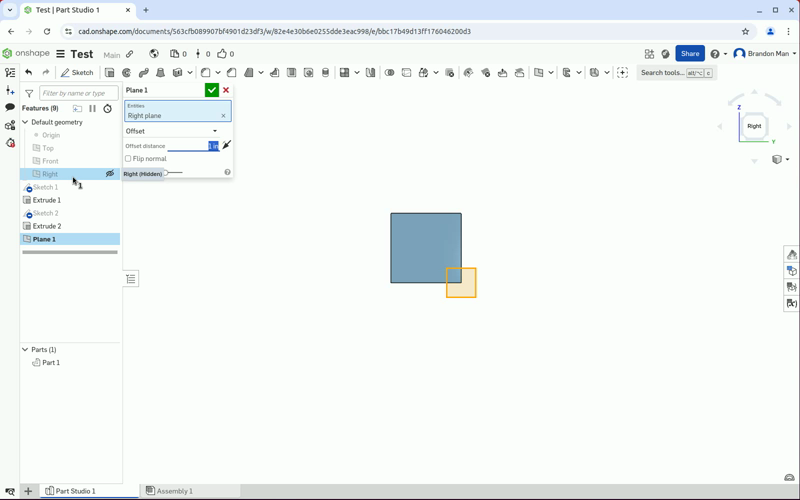
text(23.108)
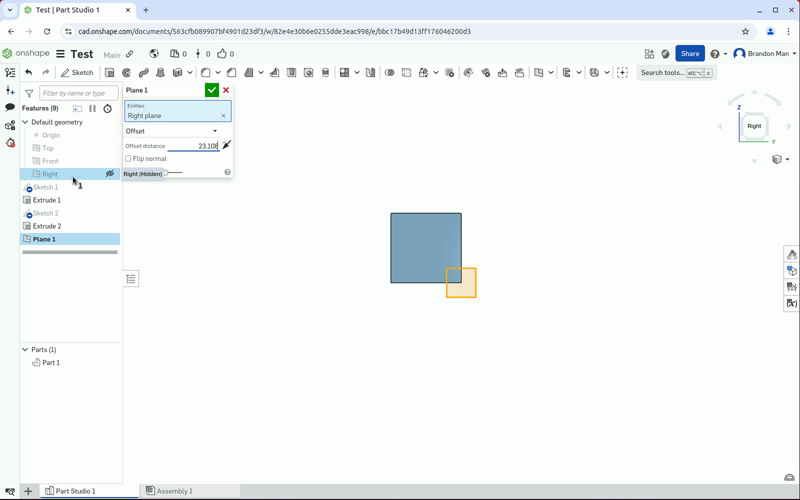
key(enter, 2)
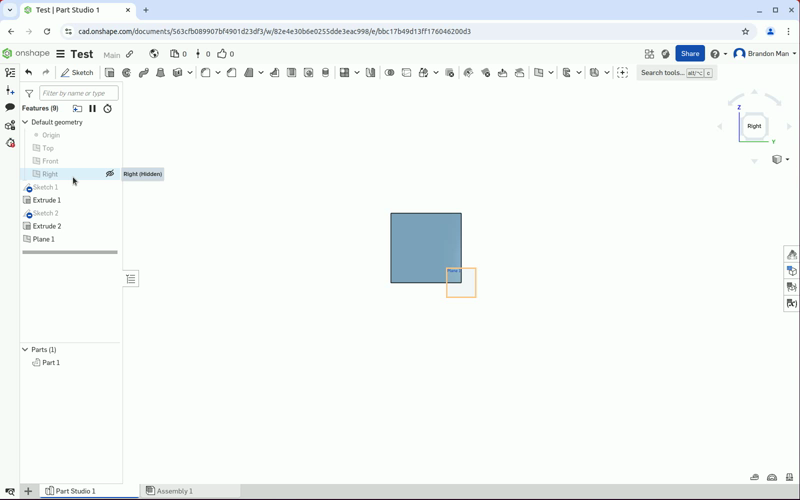
key(shift+s)
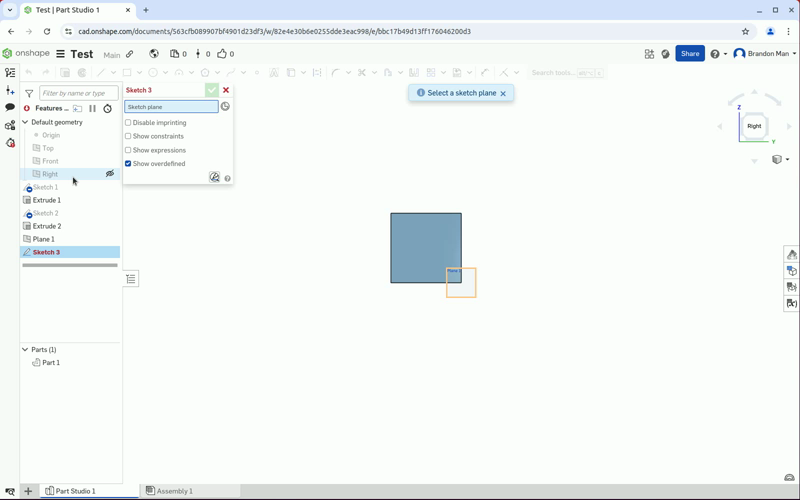
mouse_move(73, 241)
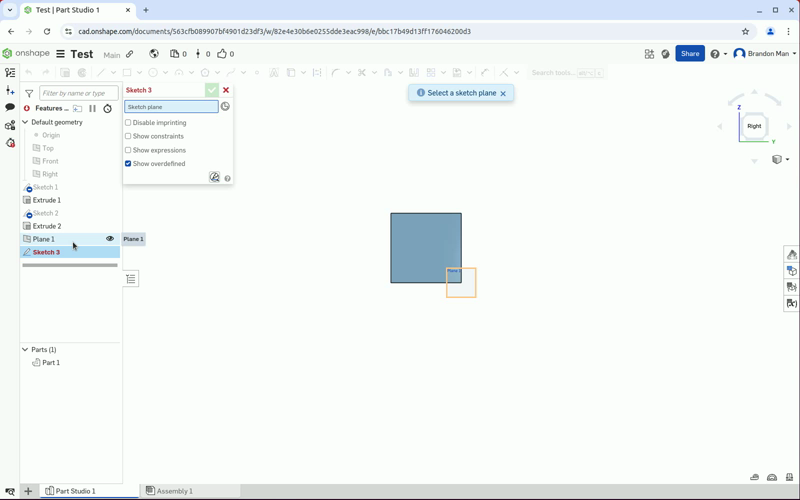
click(73, 241)
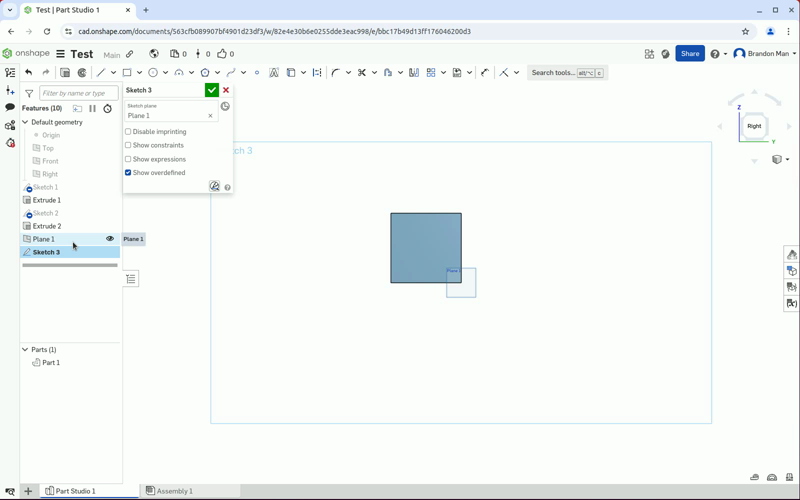
mouse_move(73, 352)
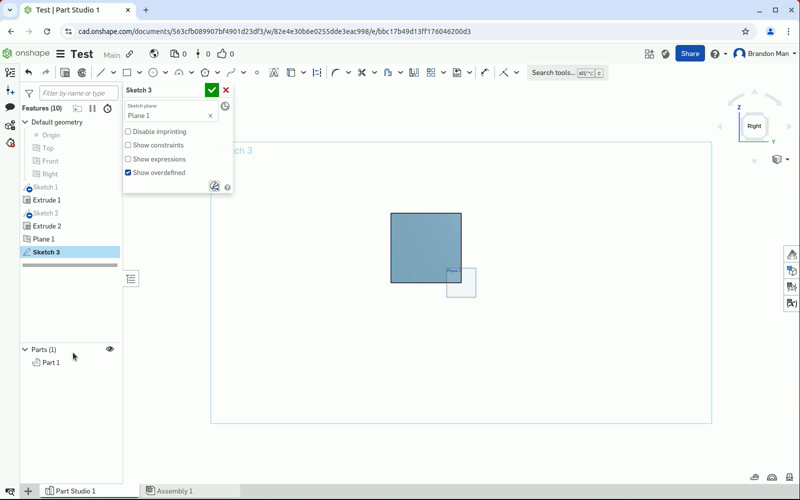
key(y)
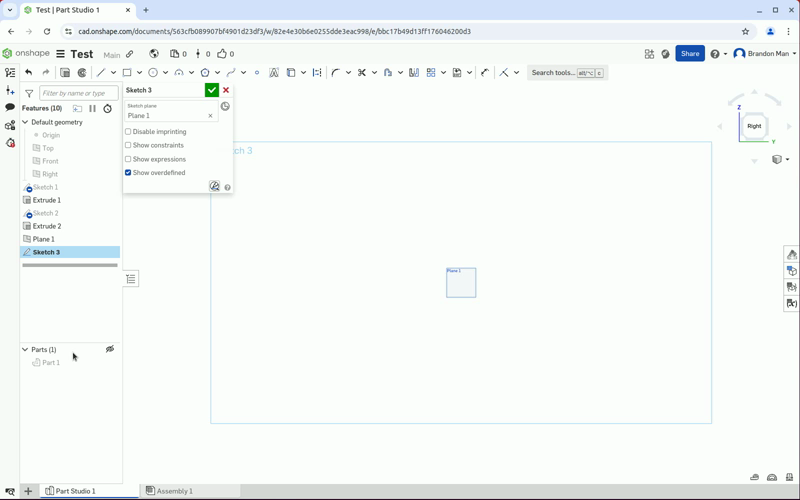
key(l)
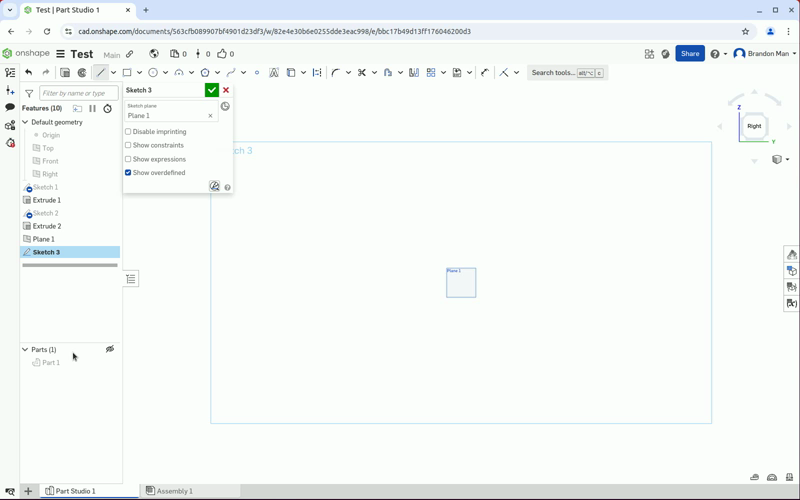
key_down(shift)
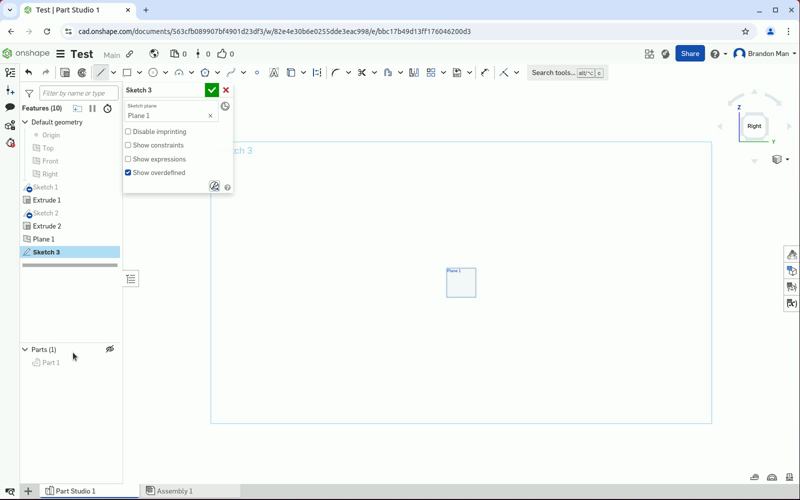
mouse_move(390, 254)
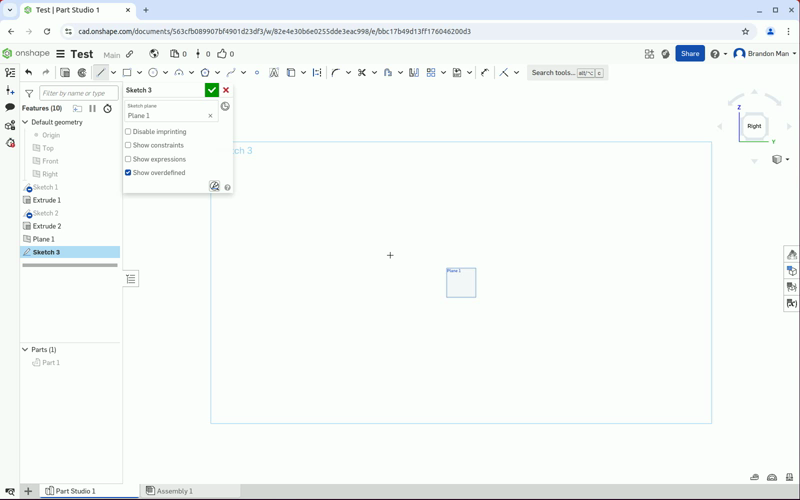
click(390, 254)
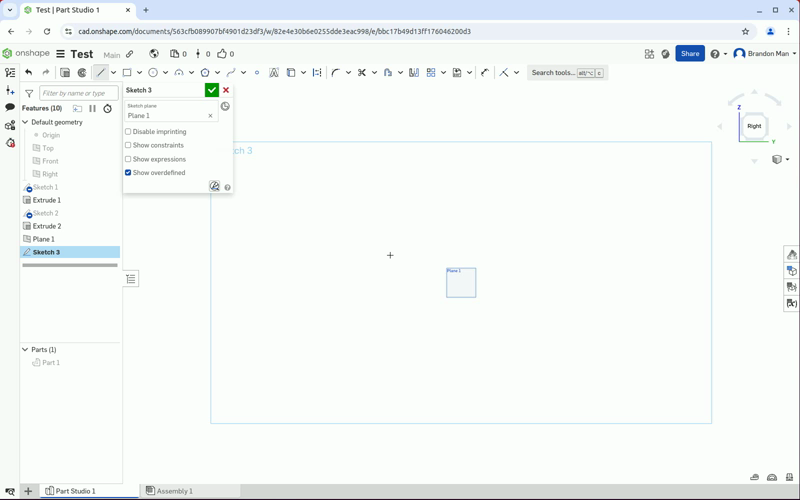
key_up(shift)
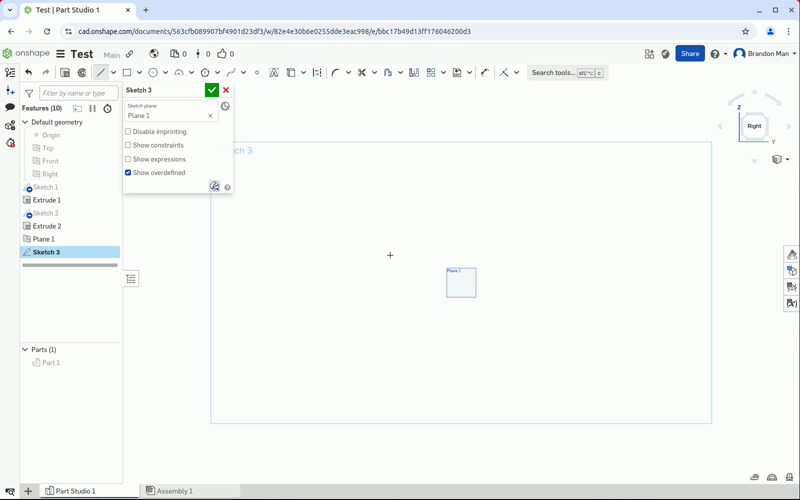
key_down(shift)
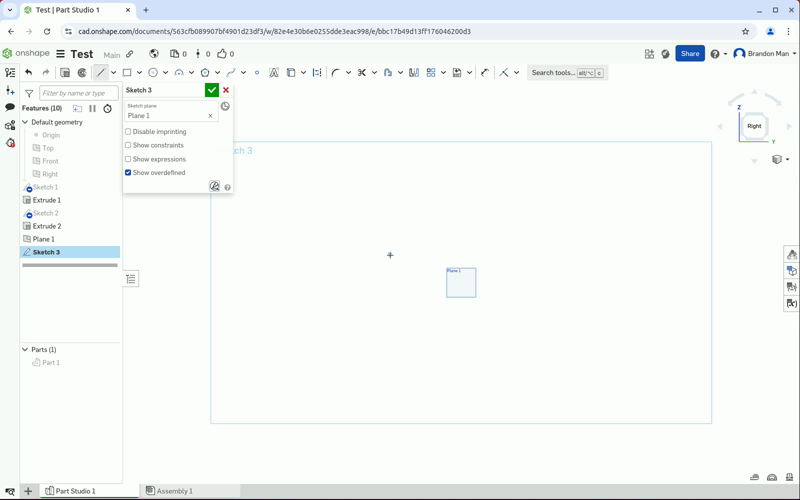
mouse_move(420, 254)
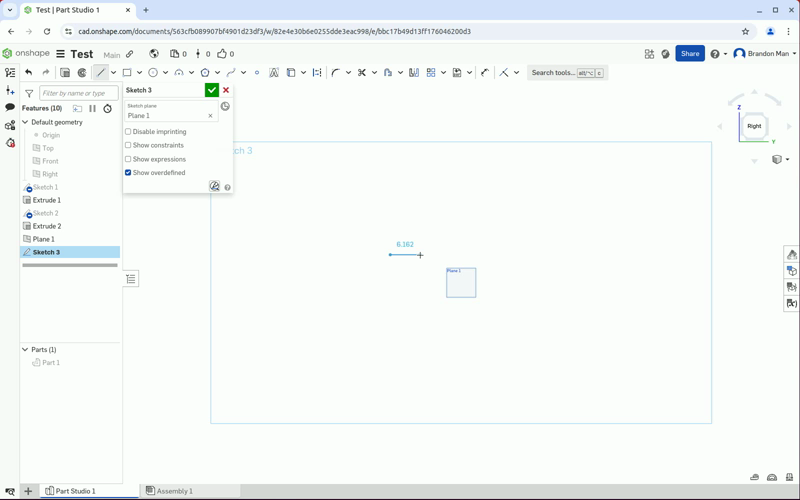
mouse_move(426, 254)
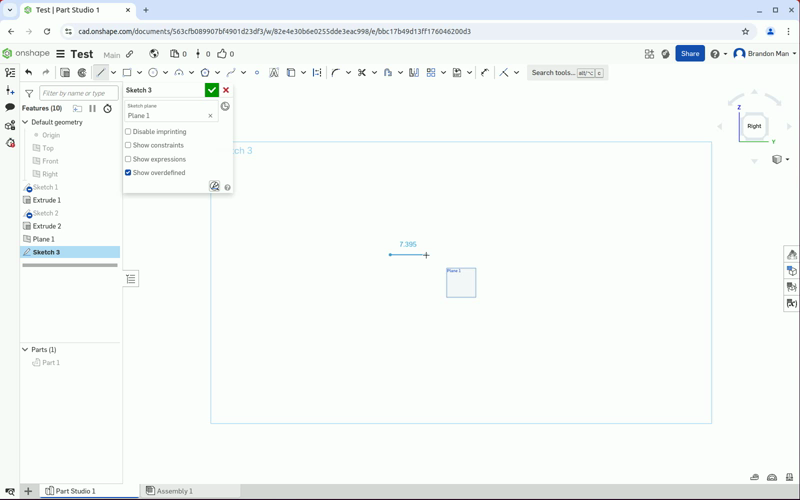
click(426, 254)
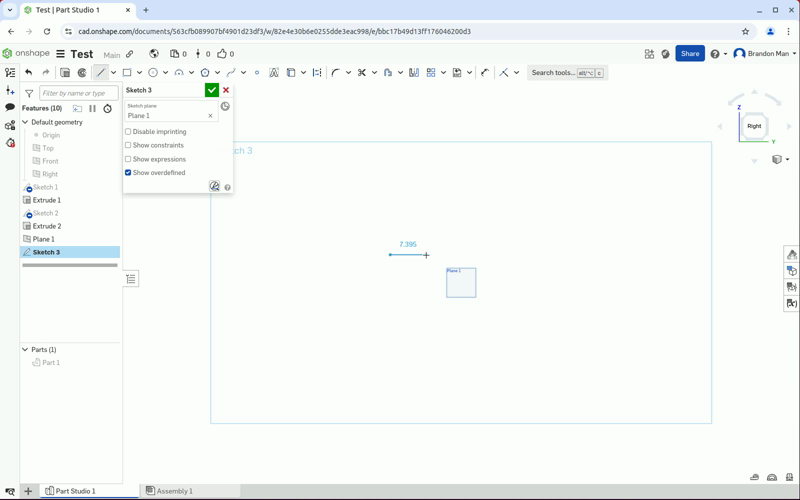
key_up(shift)
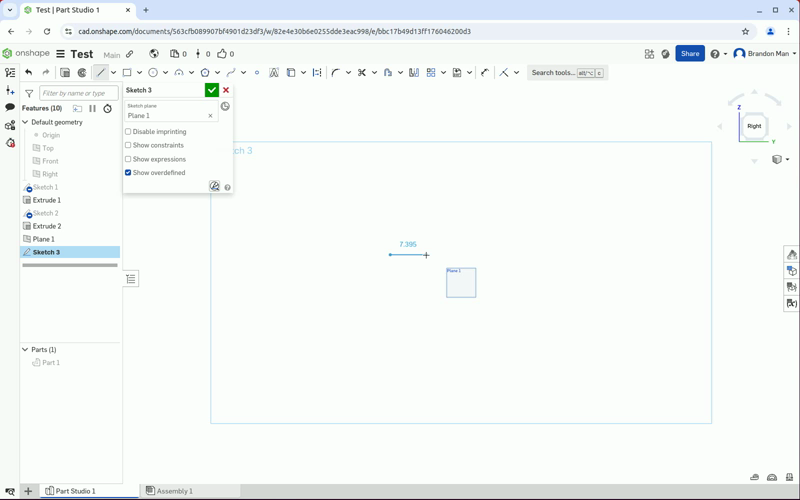
key_down(shift)
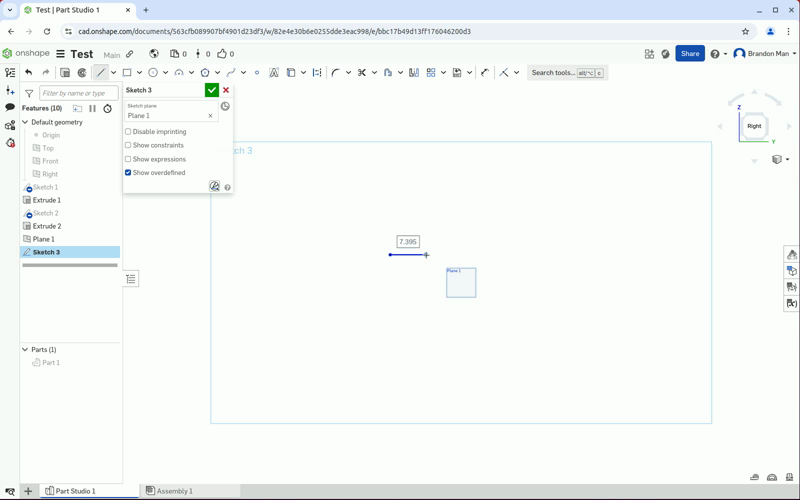
mouse_move(456, 254)
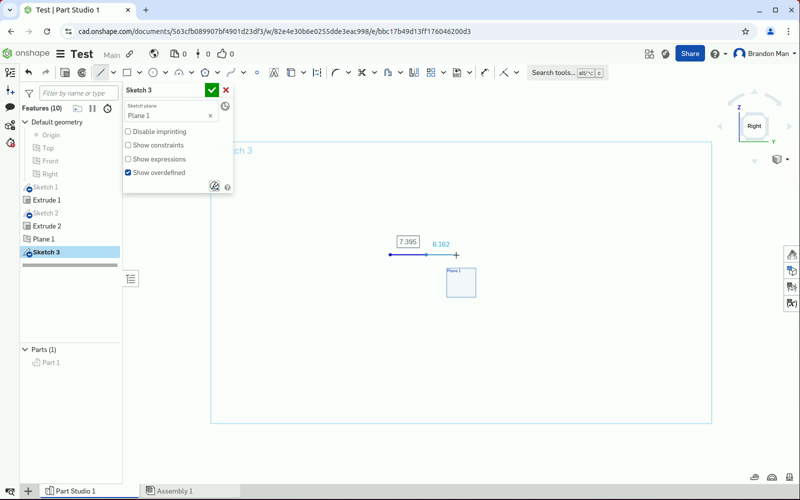
mouse_move(426, 211)
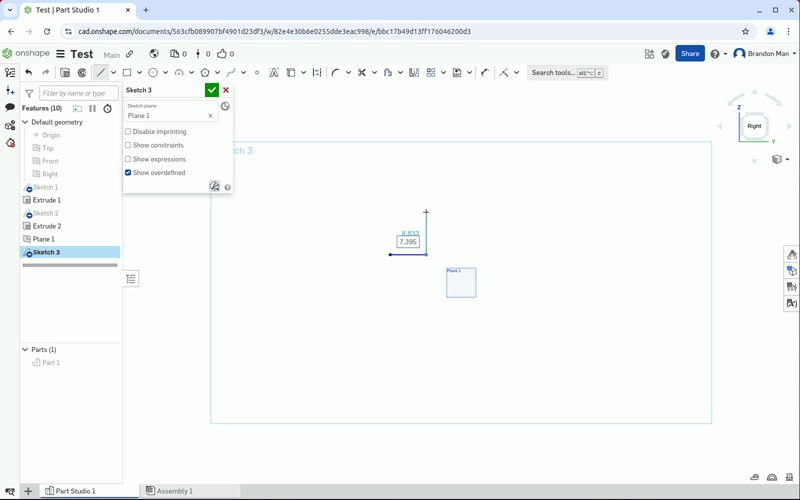
click(426, 211)
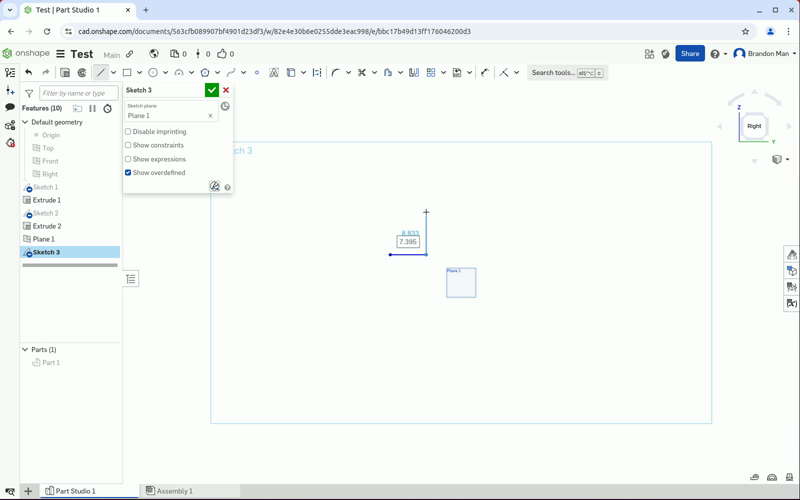
key_up(shift)
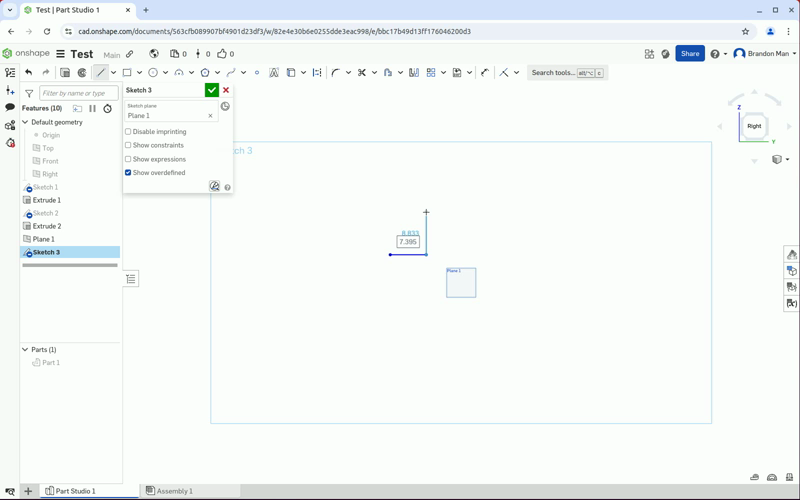
key_down(shift)
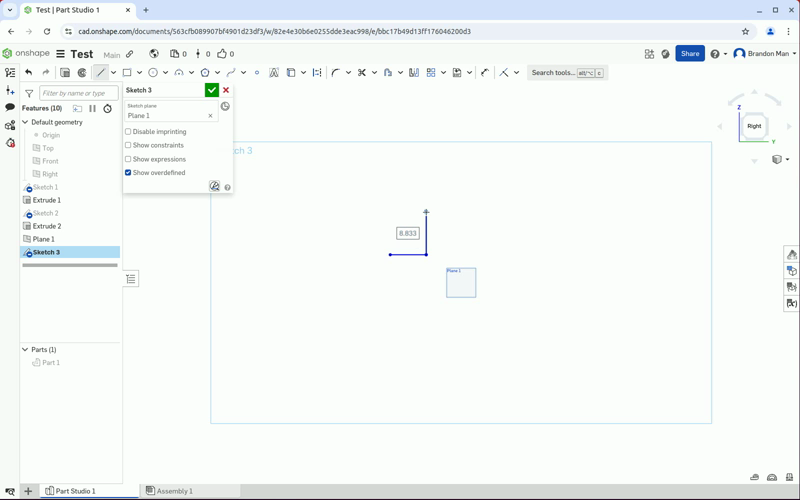
mouse_move(456, 211)
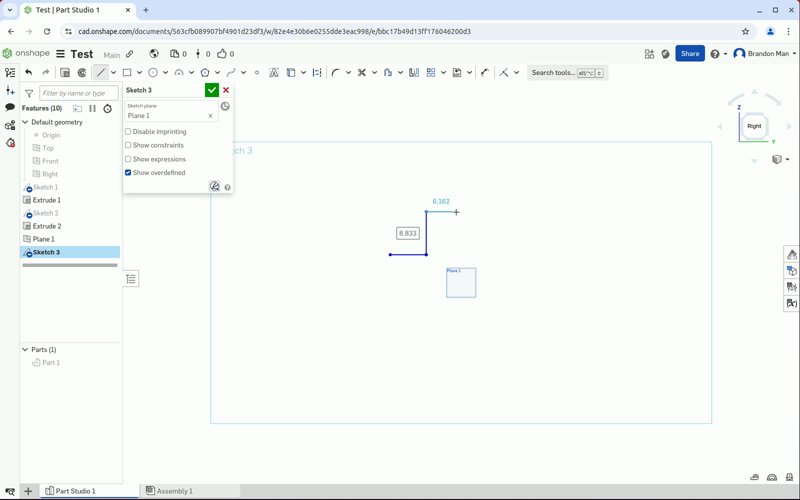
mouse_move(390, 211)
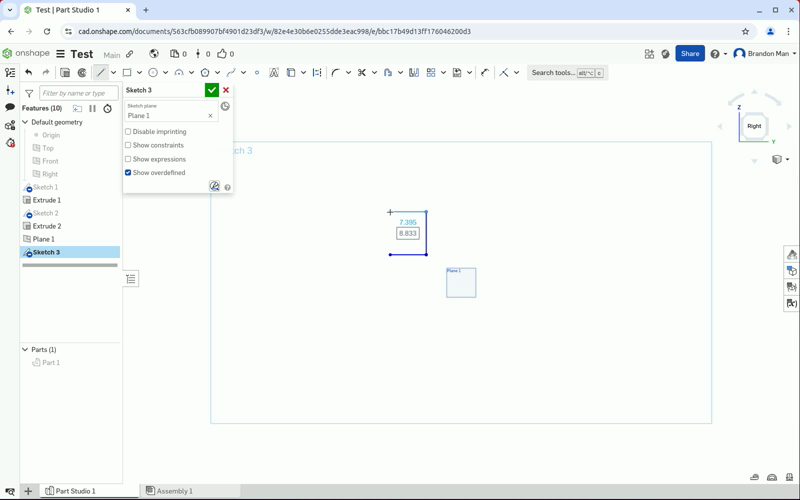
click(390, 211)
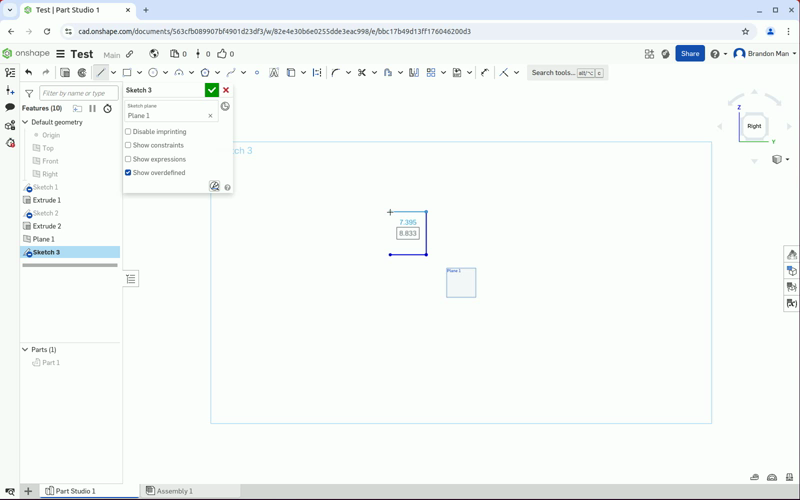
key_up(shift)
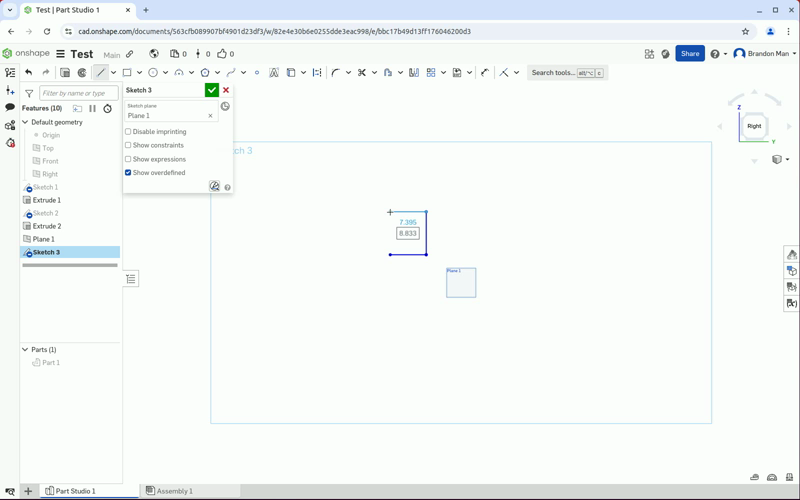
mouse_move(420, 211)
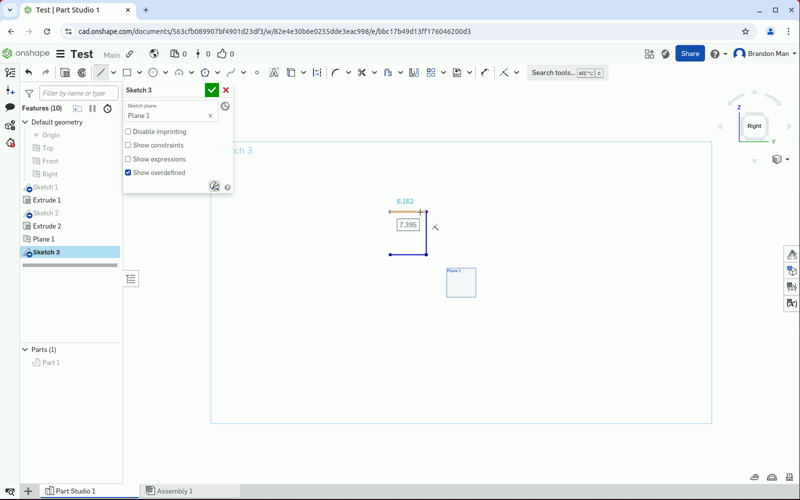
key_down(shift)
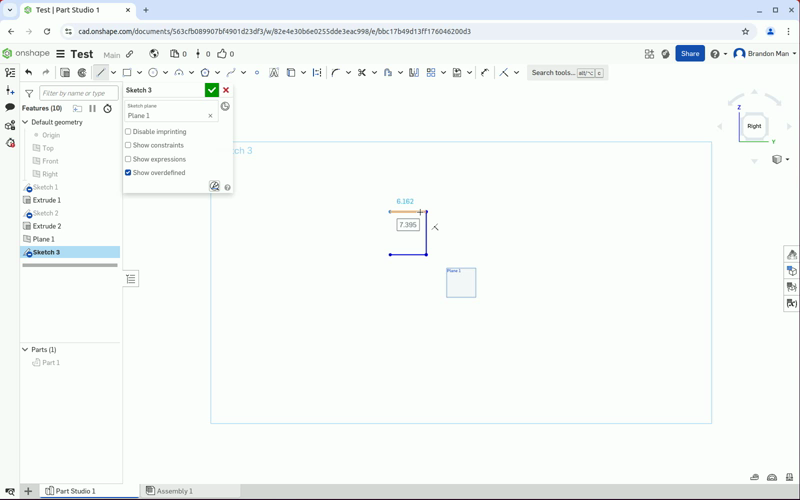
mouse_move(390, 254)
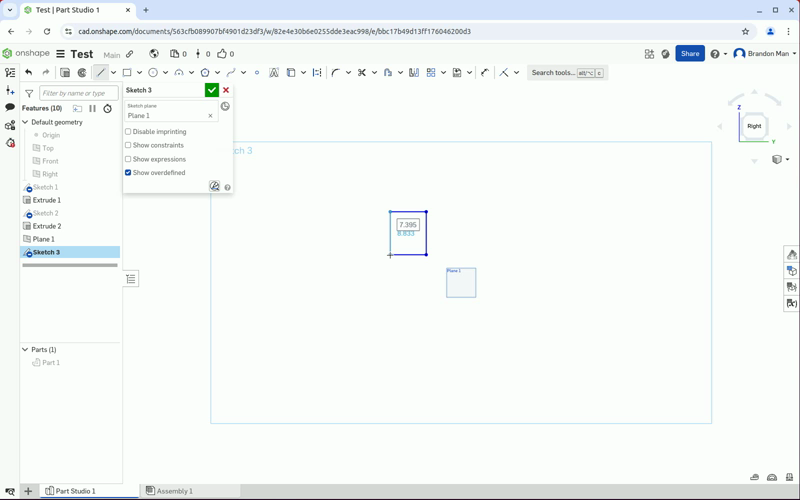
key_up(shift)
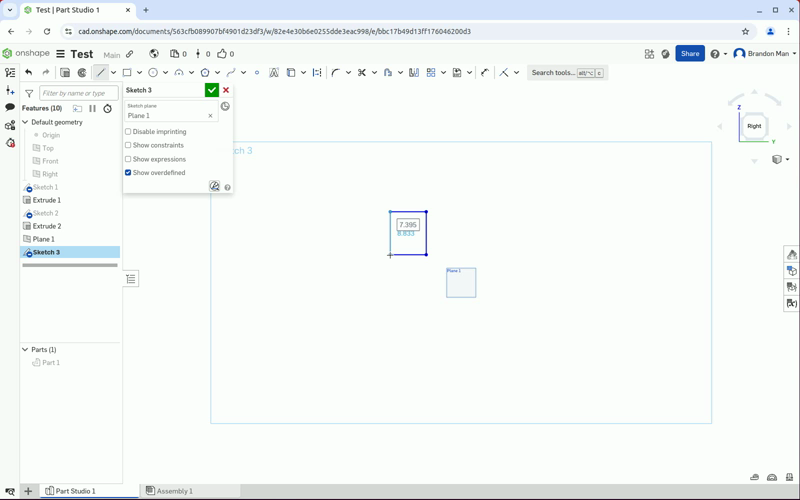
click(390, 254)
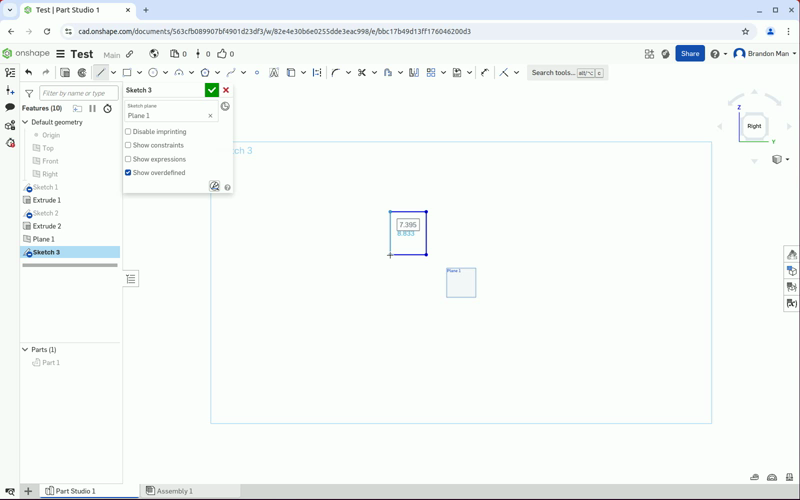
key(esc)
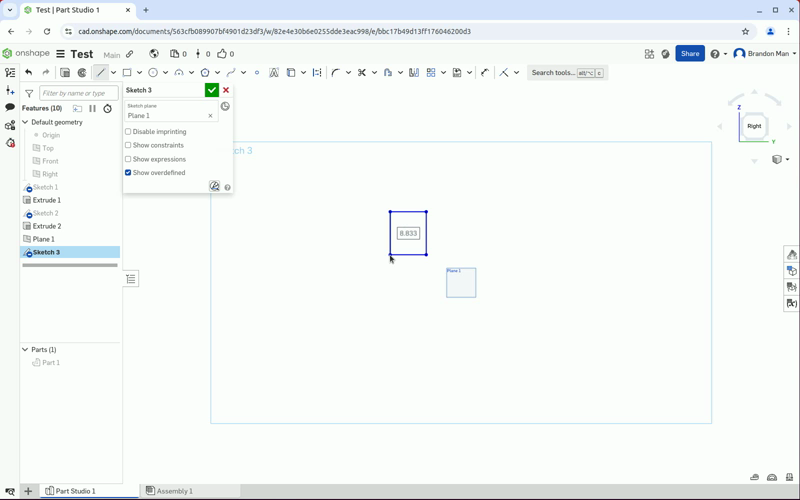
mouse_move(396, 217)
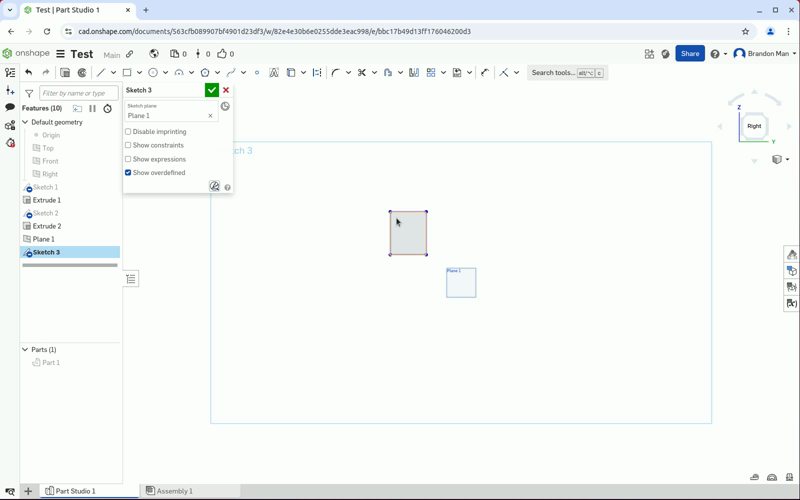
scroll(6)
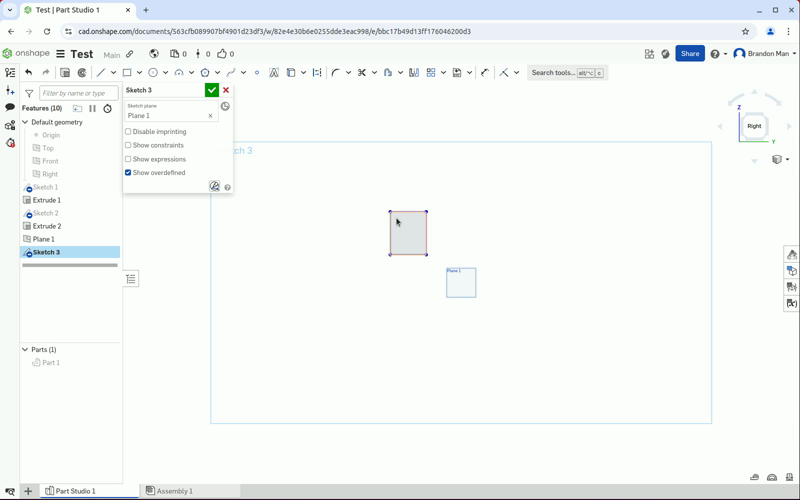
scroll(6)
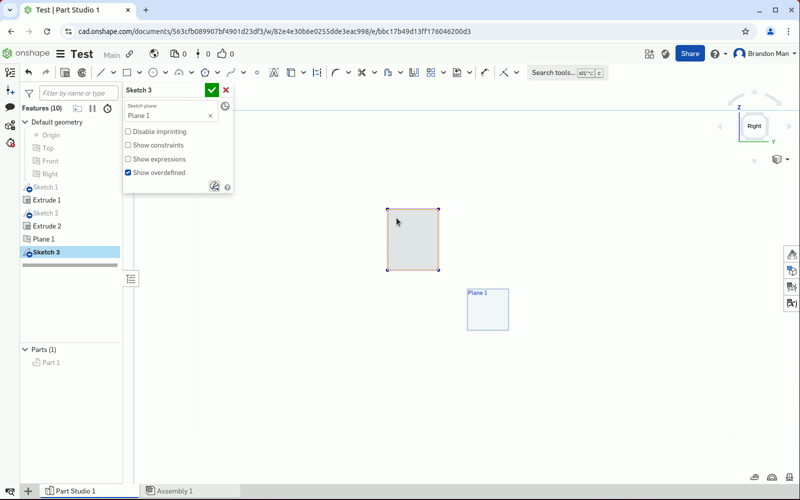
scroll(6)
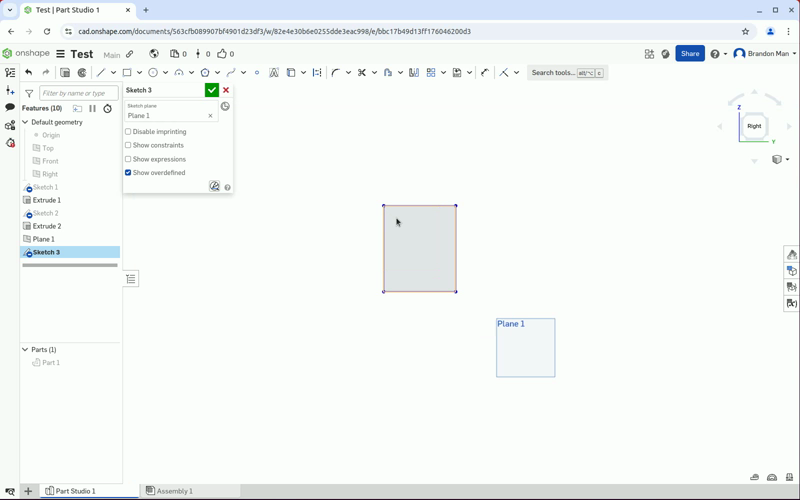
scroll(6)
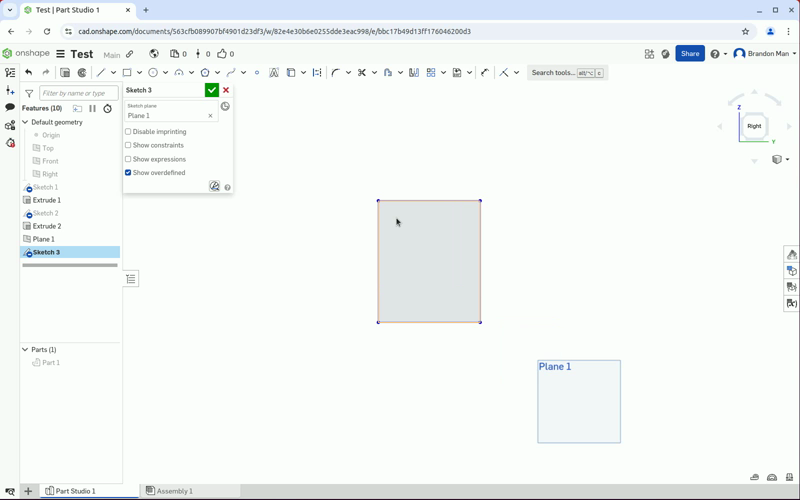
scroll(6)
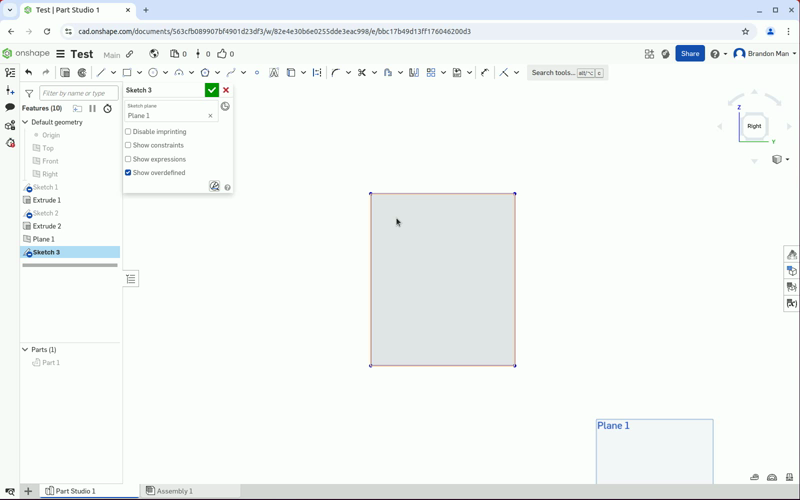
scroll(6)
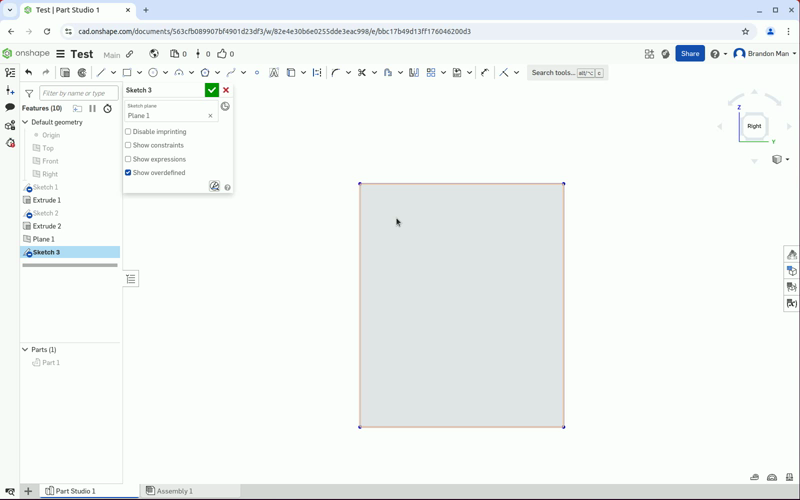
scroll(6)
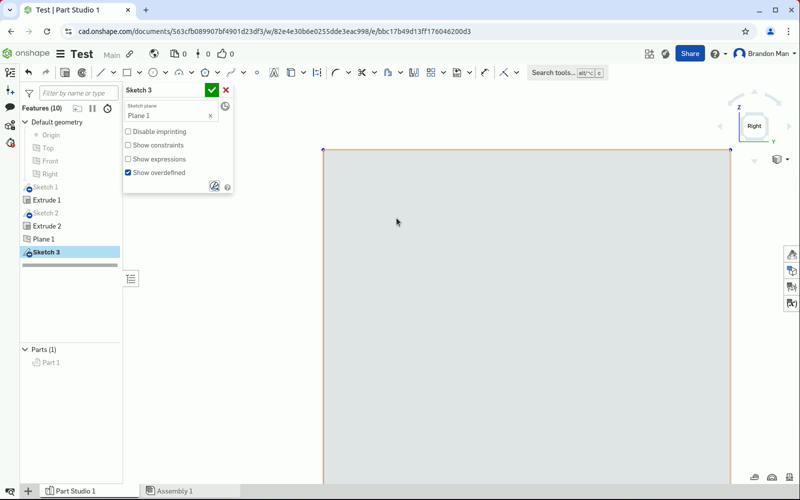
click(396, 217)
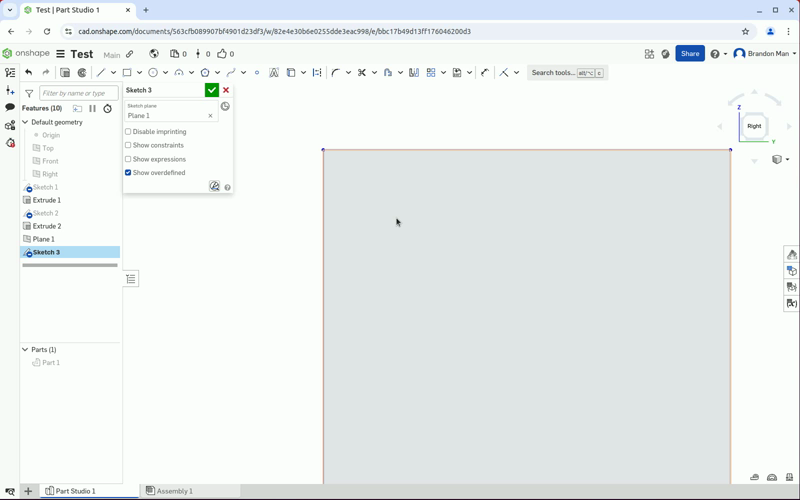
scroll(-6)
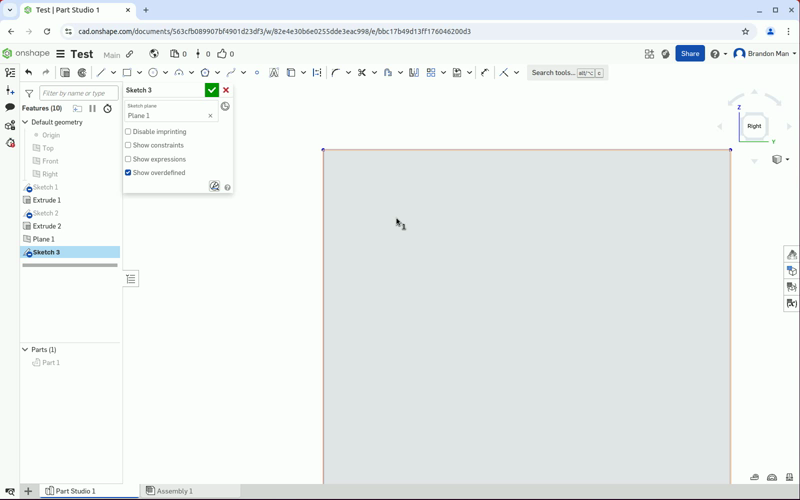
scroll(-6)
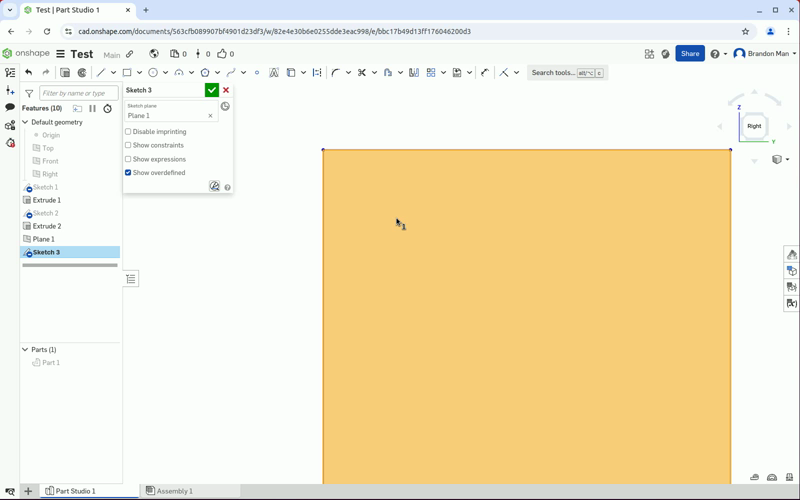
scroll(-6)
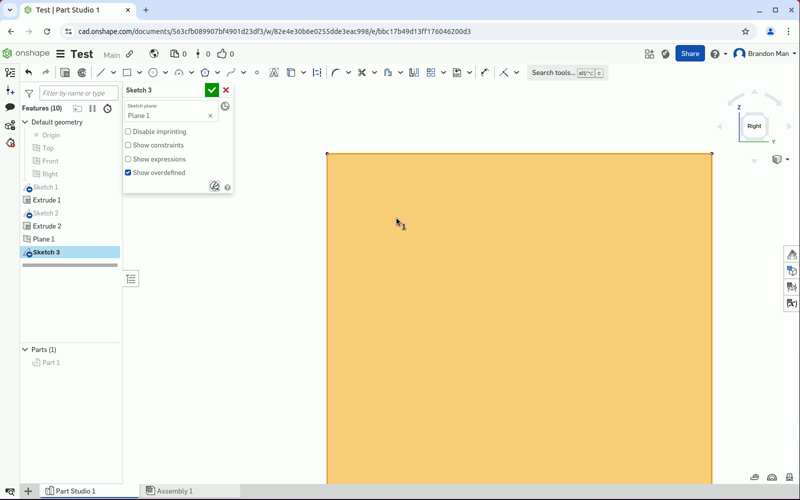
scroll(-6)
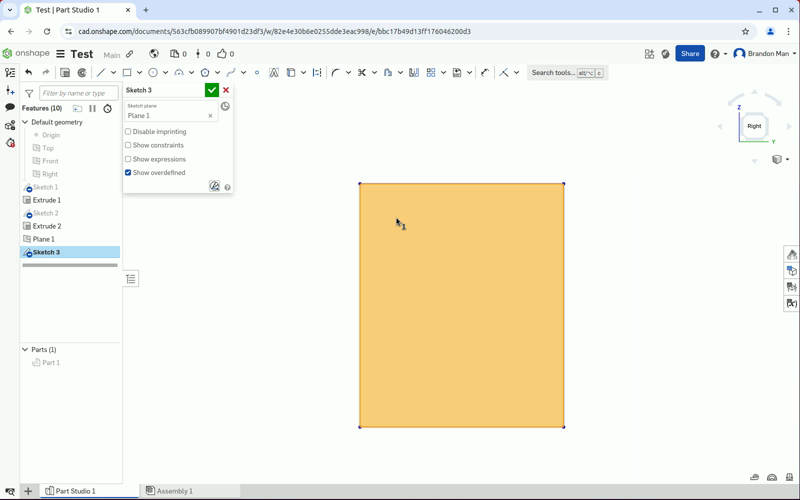
scroll(-6)
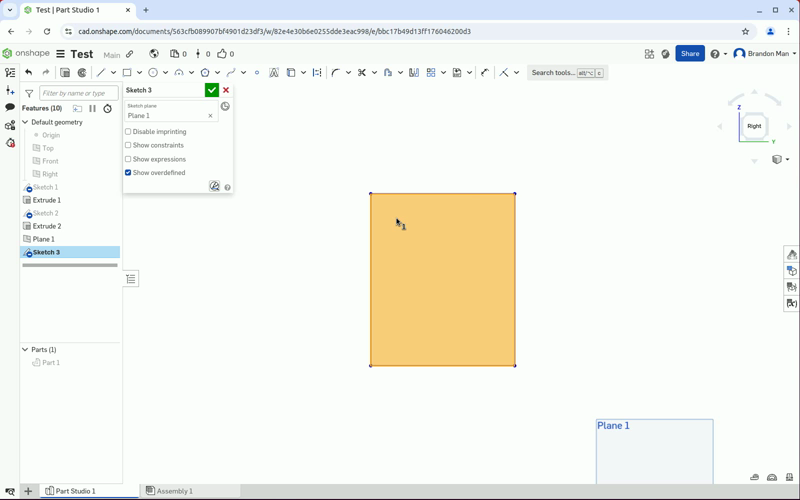
scroll(-6)
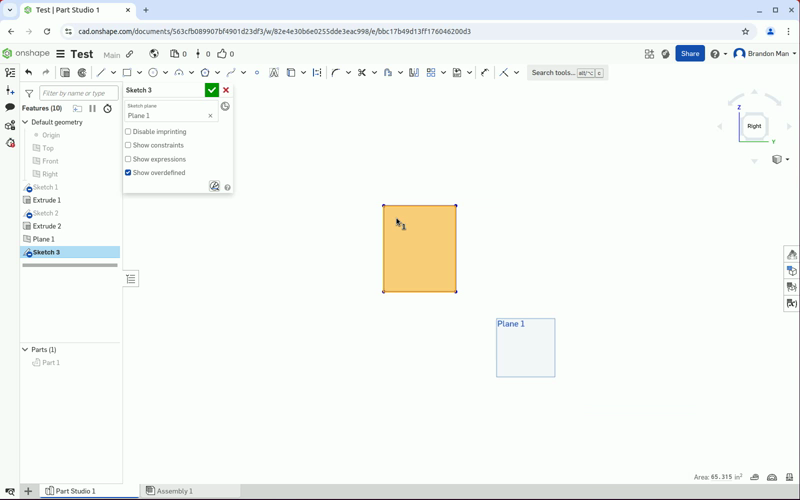
scroll(-6)
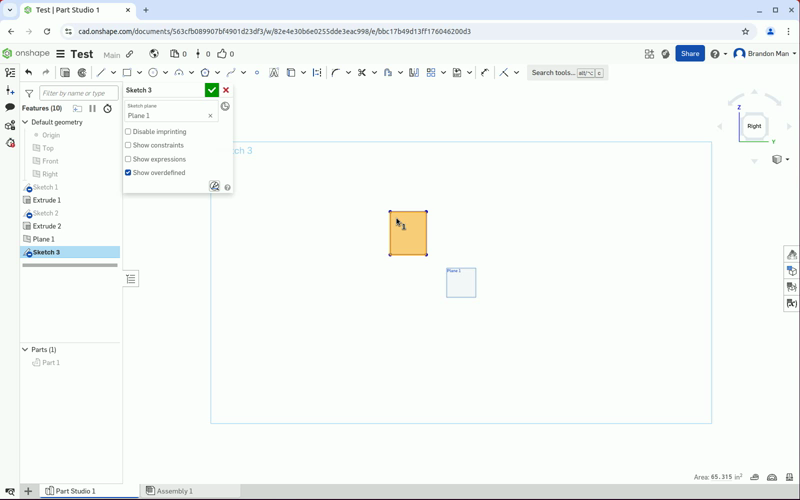
mouse_move(73, 352)
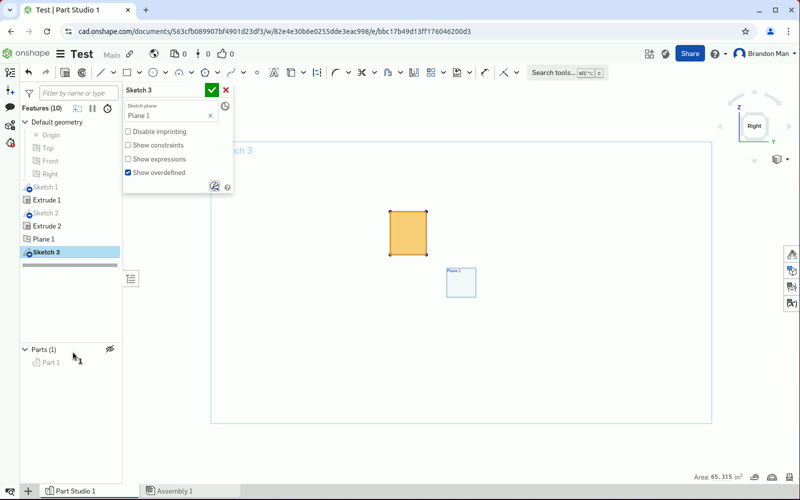
key(shift+y)
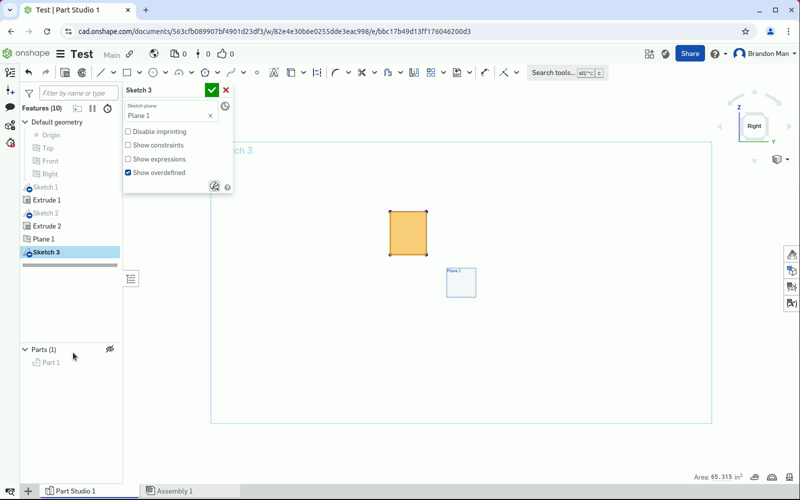
key(shift+e)
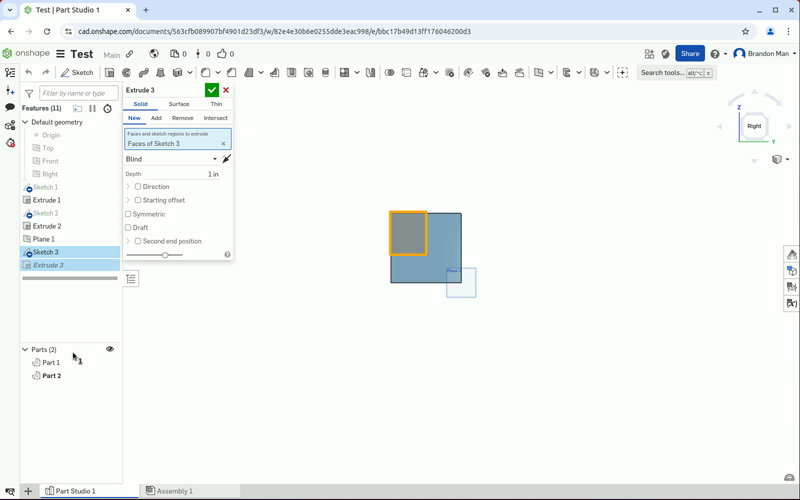
mouse_move(143, 106)
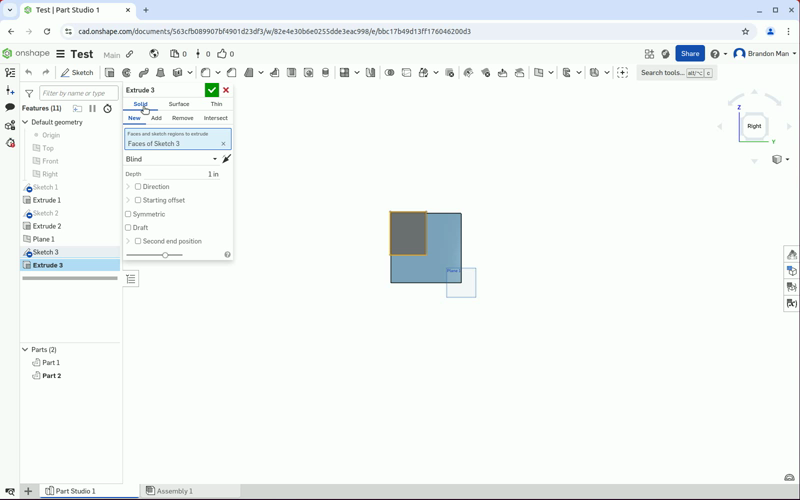
click(143, 106)
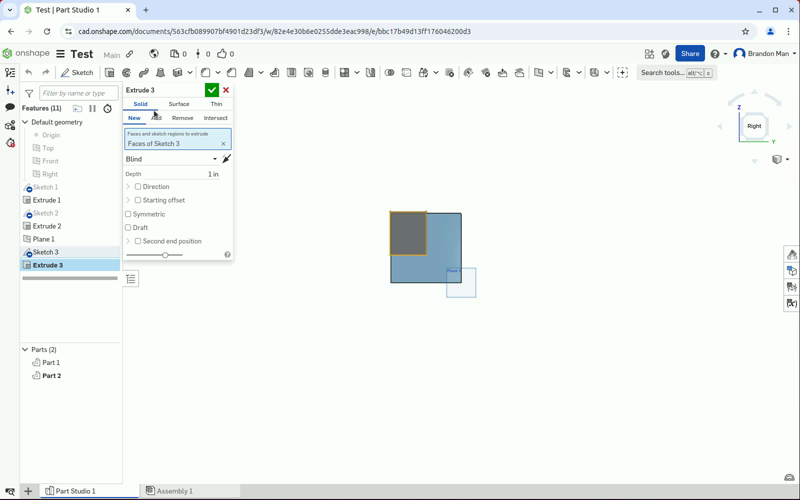
mouse_move(186, 120)
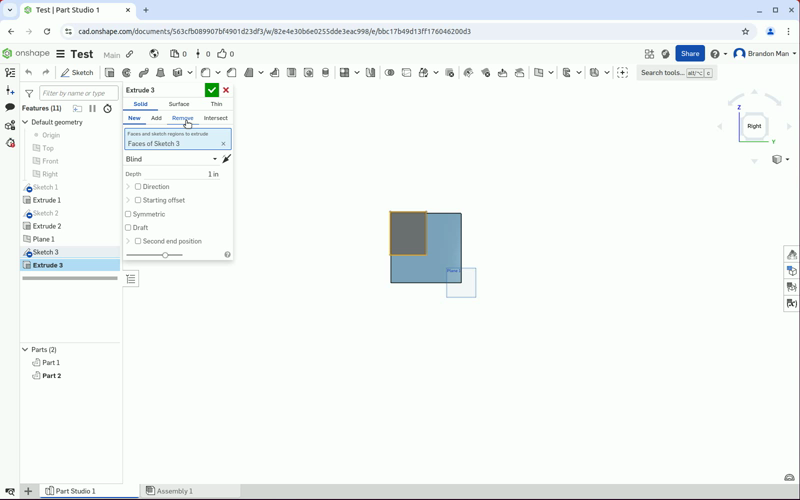
click(186, 120)
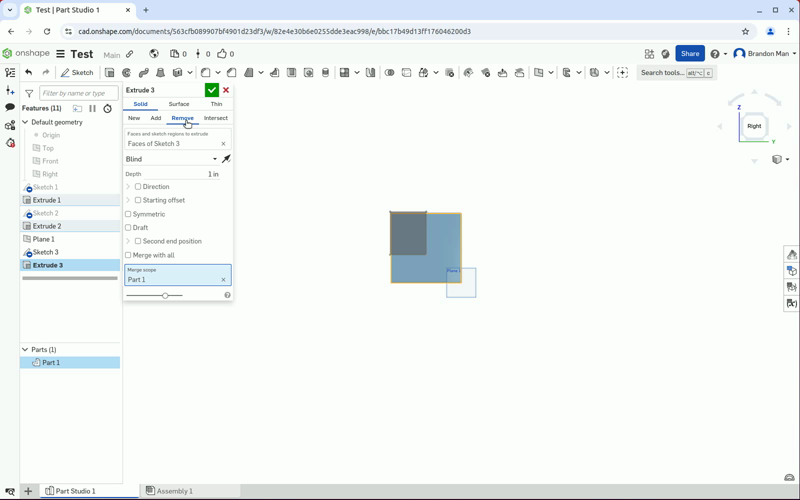
key(tab, 4)
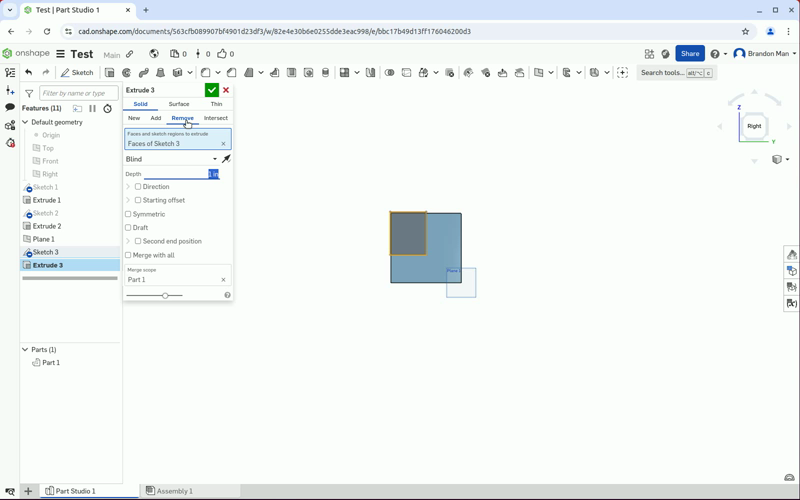
text(8.666)
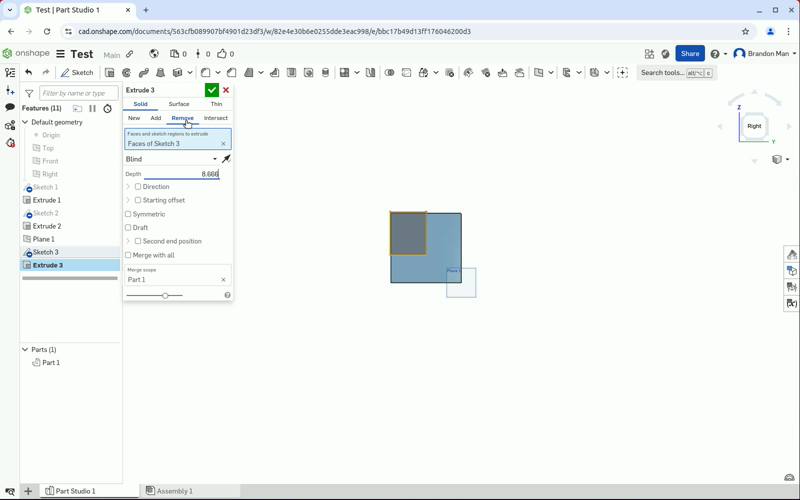
key(tab, 6)
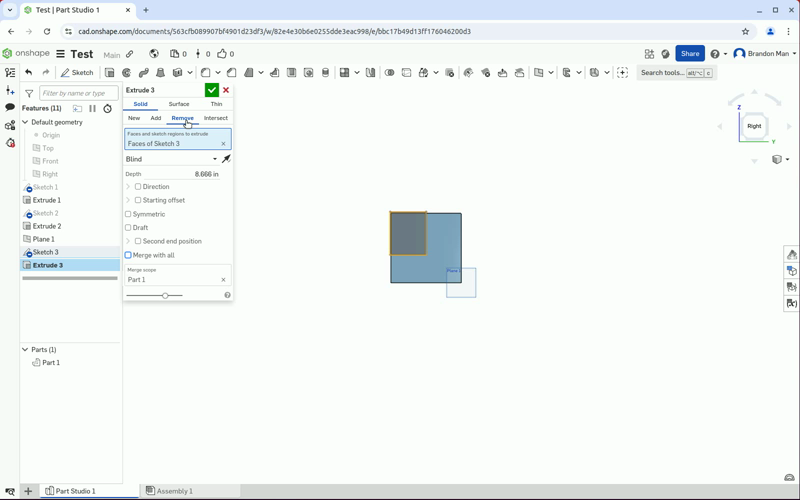
key(space)
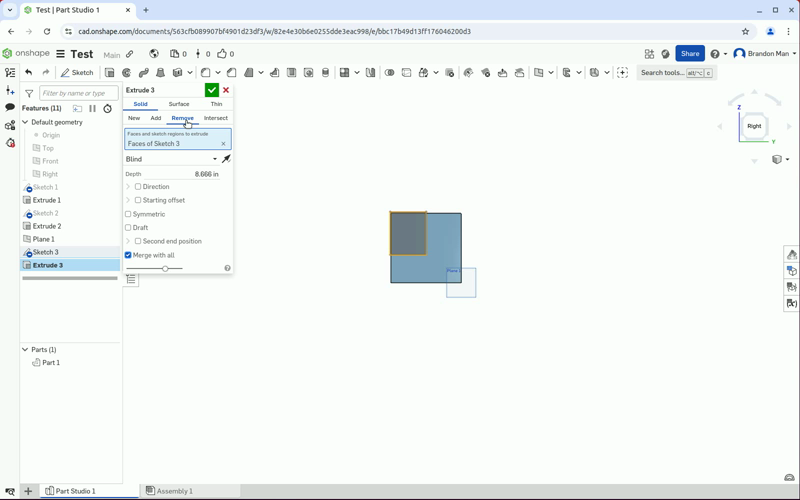
key(enter)
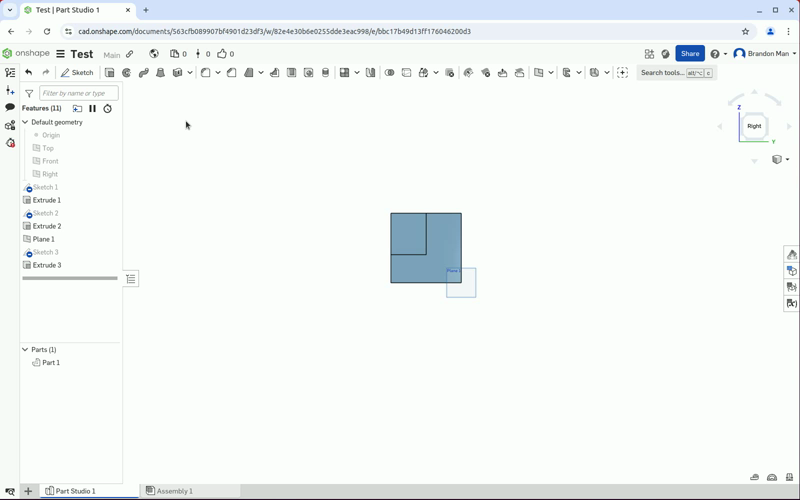
key(shift+h)
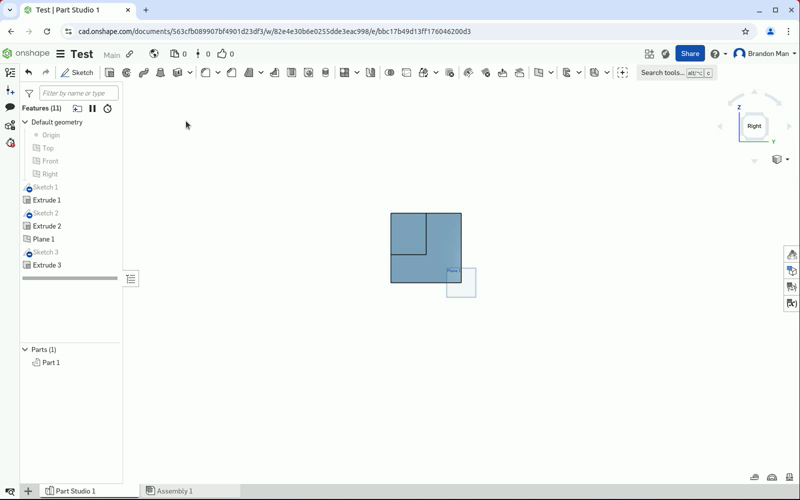
key(shift+h)
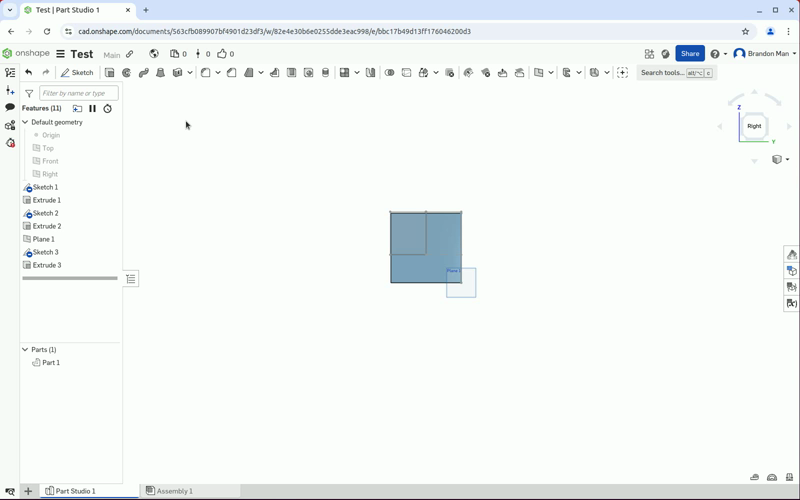
key(shift+7)
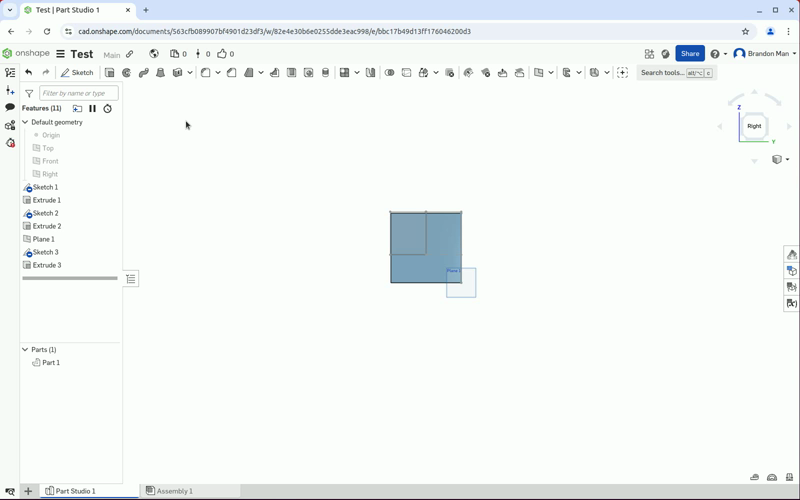
key(right, 2)
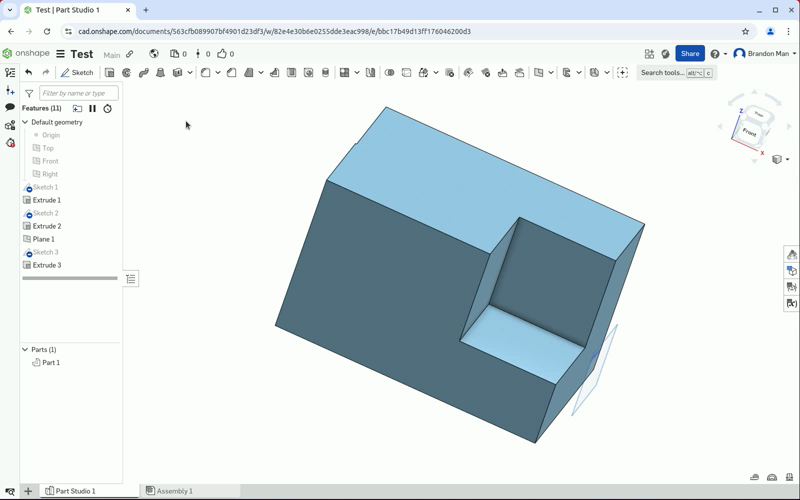
key(down, 2)
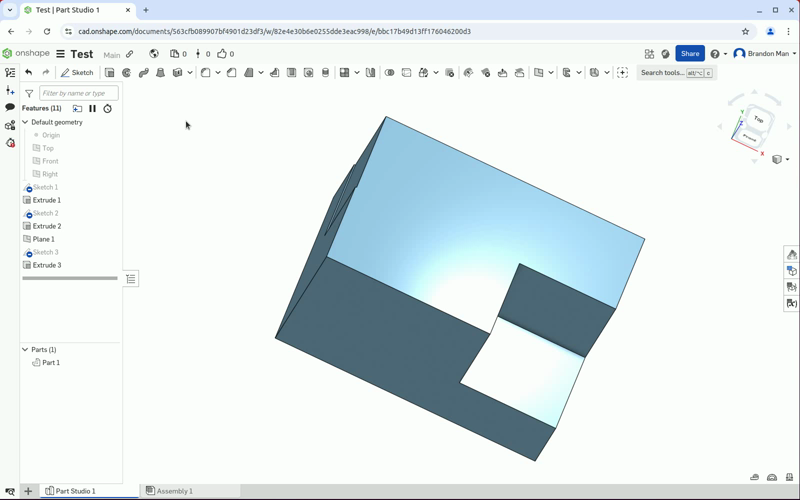
key(up, 2)
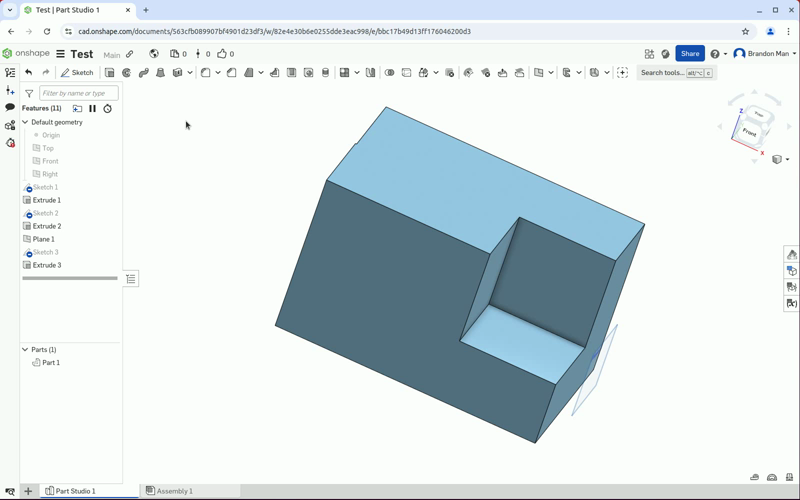
key(left, 2)
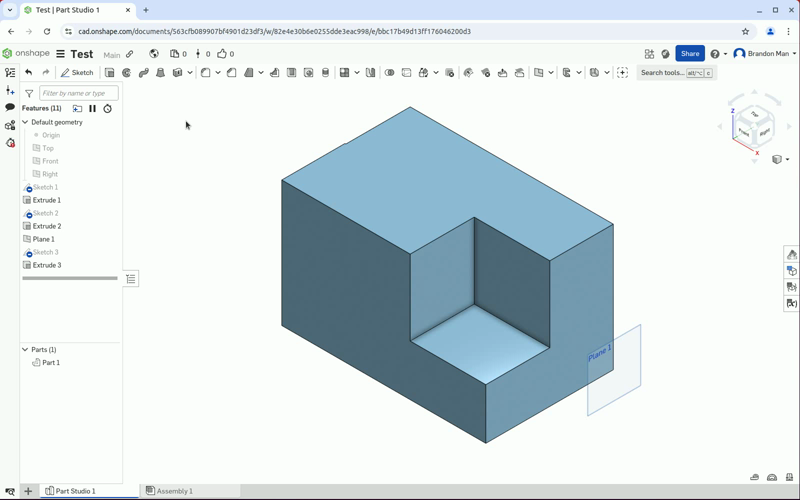
mouse_move(73, 189)
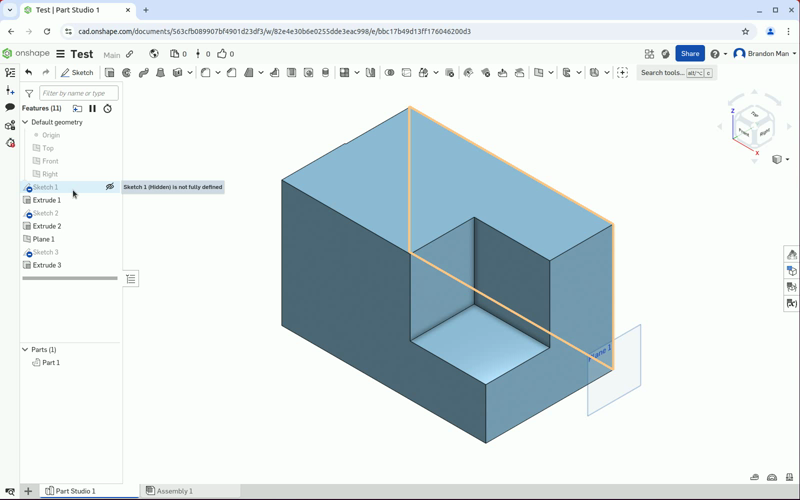
click(73, 189)